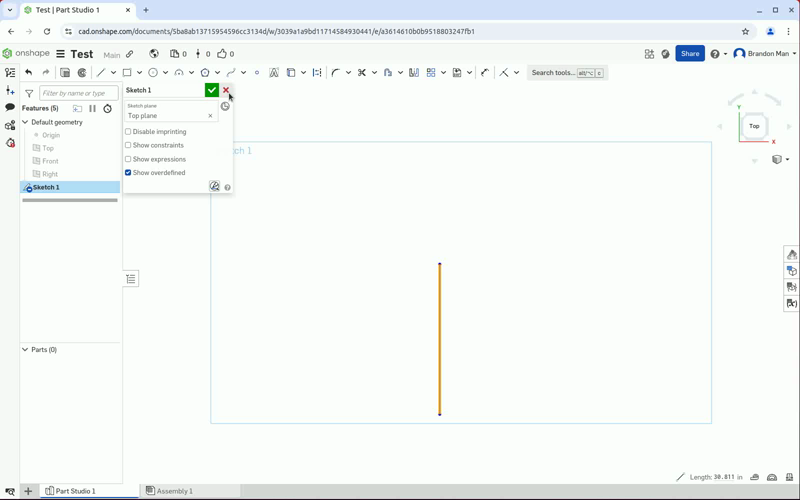
key(shift+h)
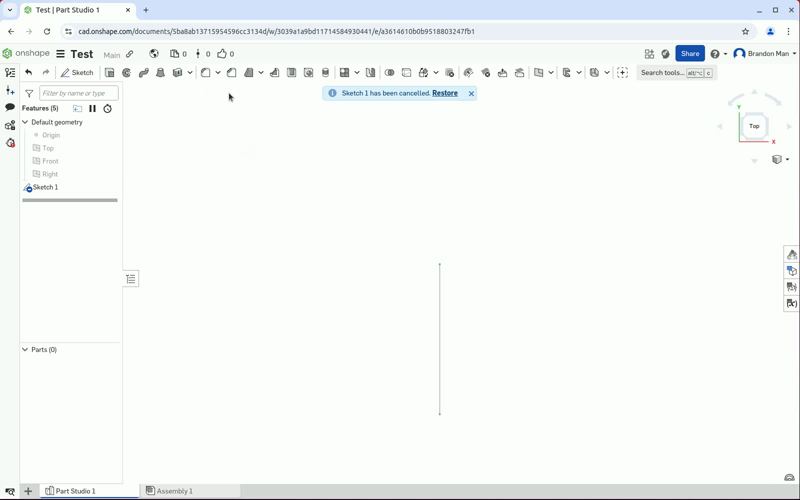
key(shift+s)
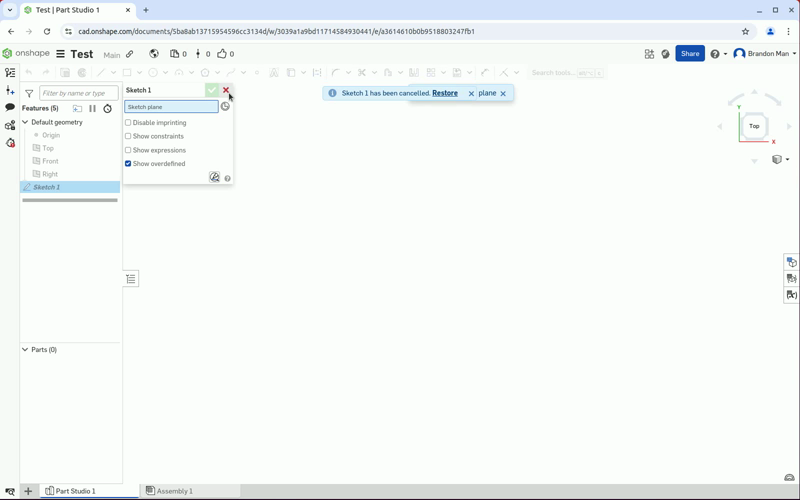
mouse_move(73, 150)
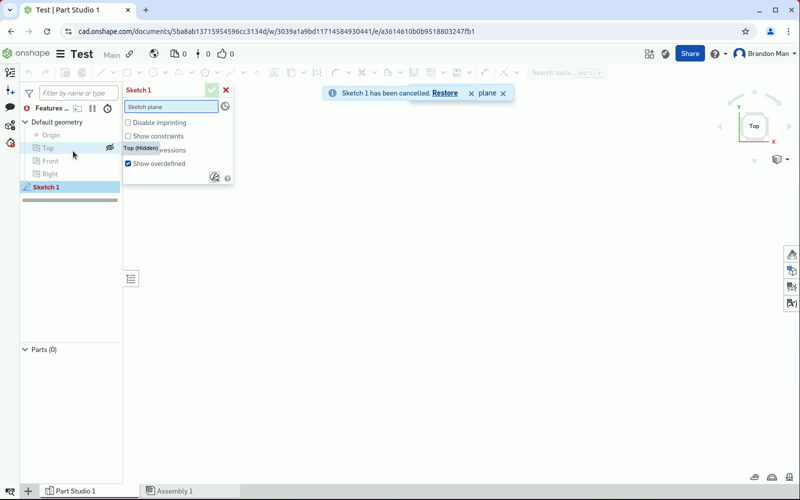
click(73, 150)
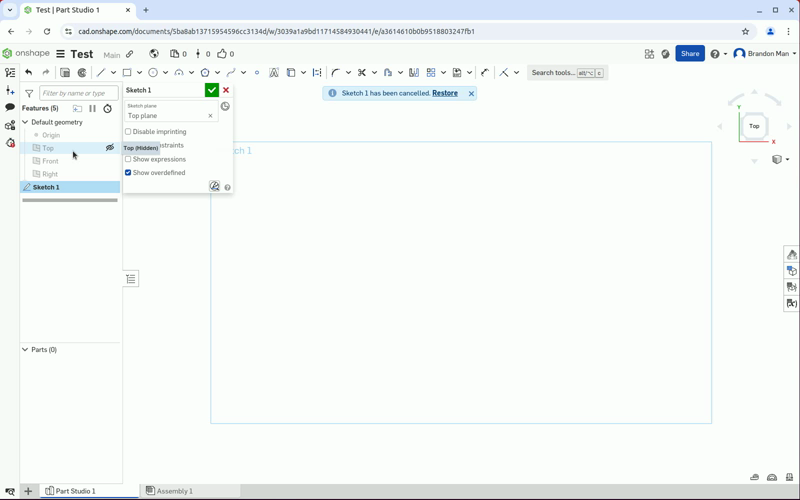
mouse_move(73, 352)
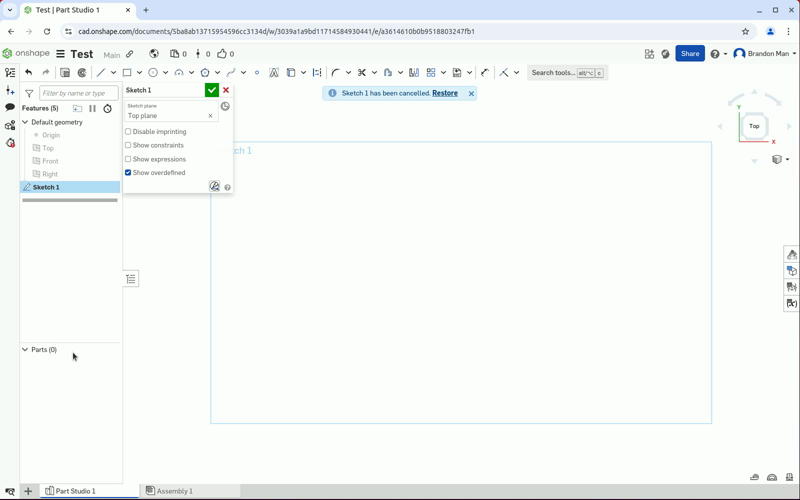
key(y)
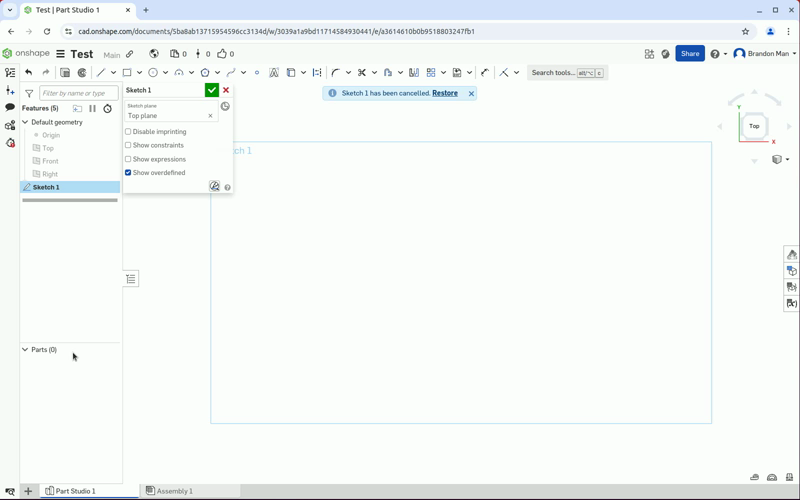
key(l)
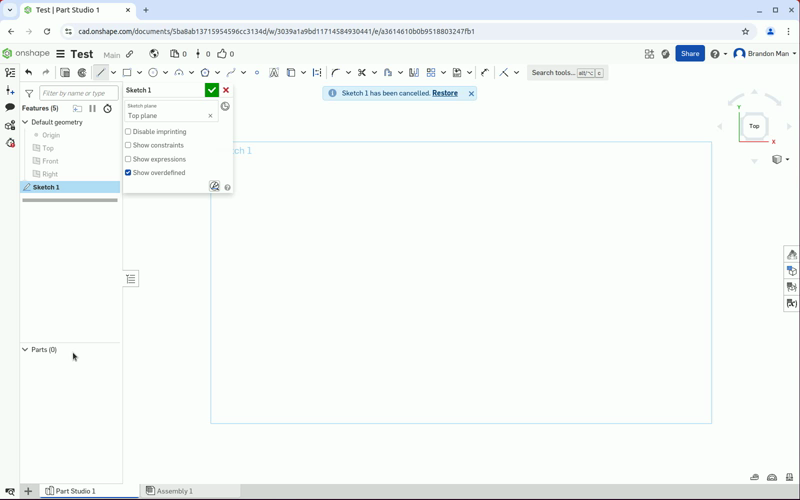
key_down(shift)
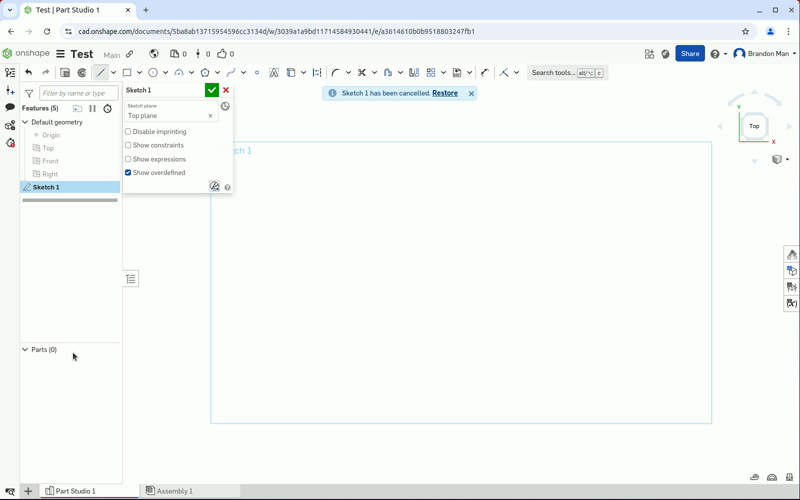
mouse_move(468, 355)
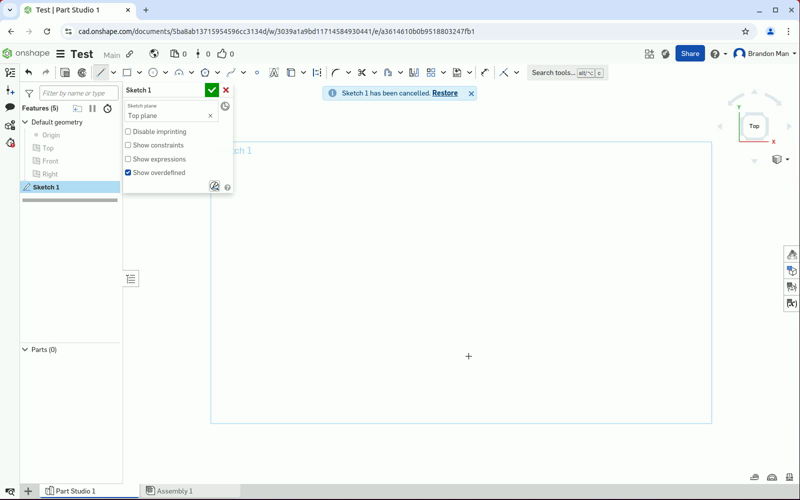
click(468, 355)
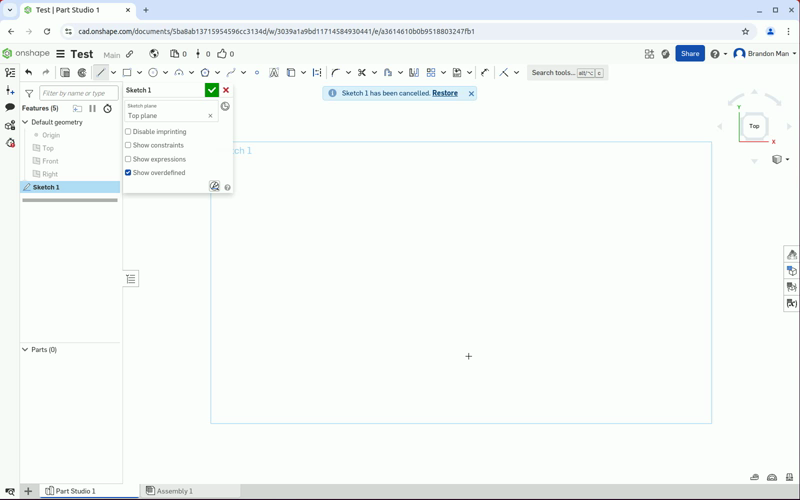
key_up(shift)
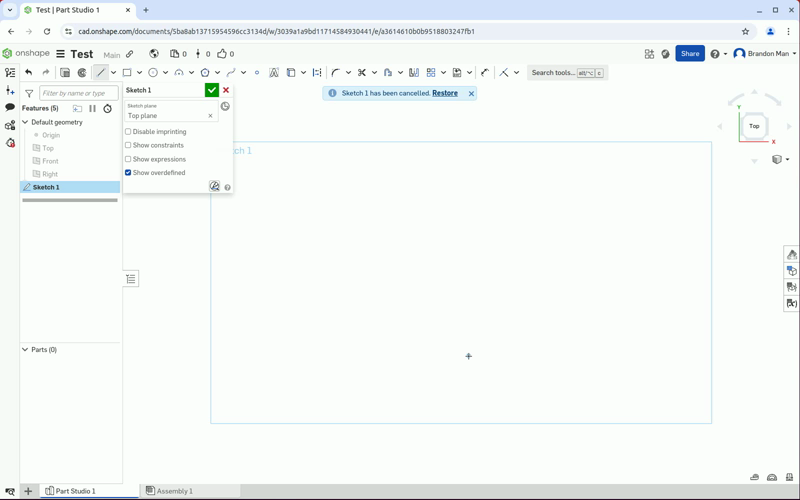
key_down(shift)
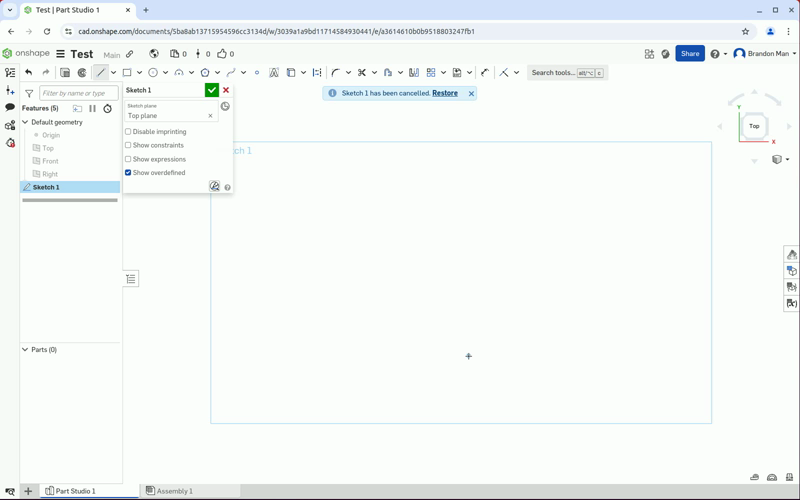
mouse_move(573, 355)
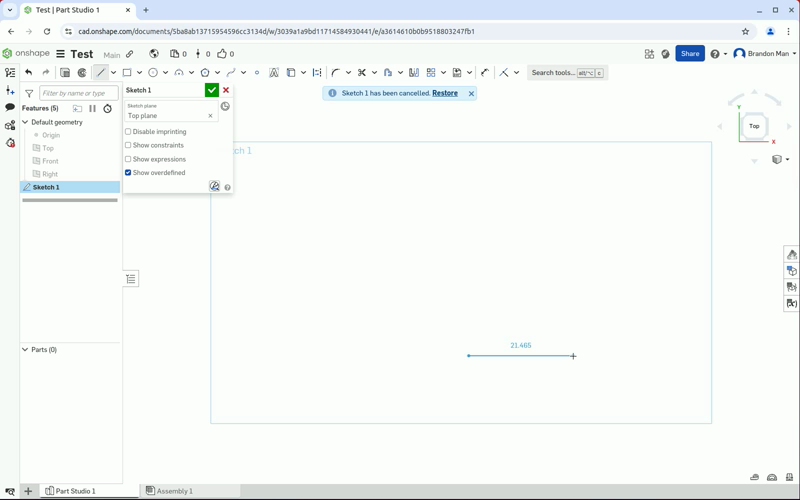
click(573, 355)
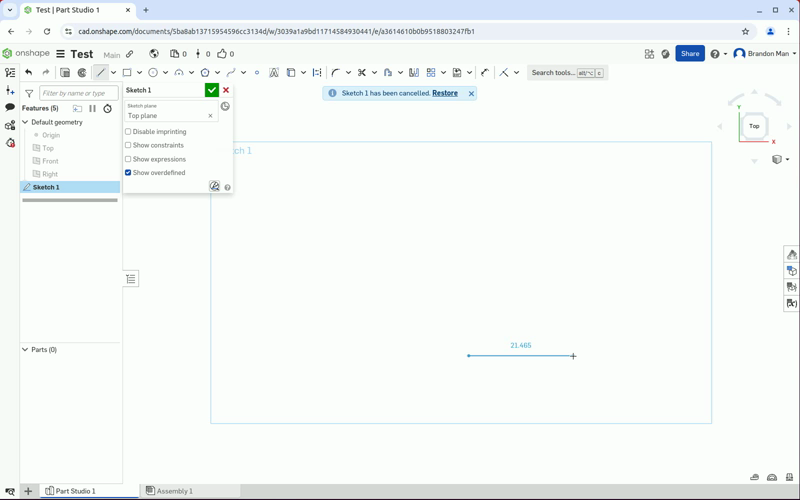
key_up(shift)
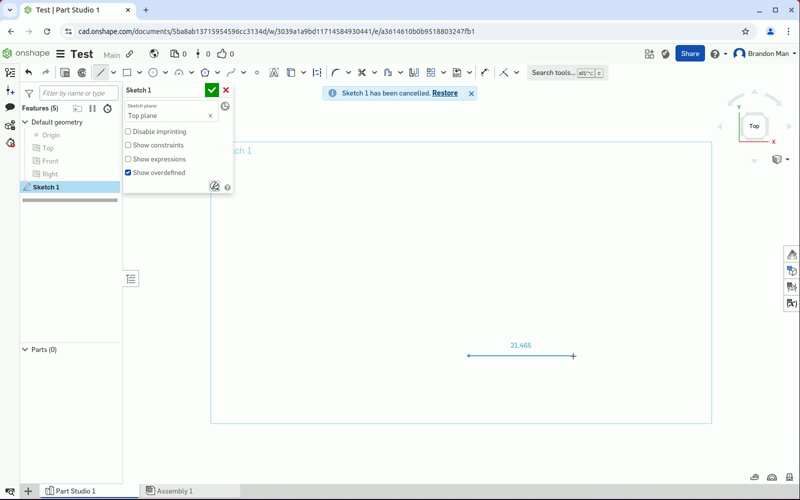
key_down(shift)
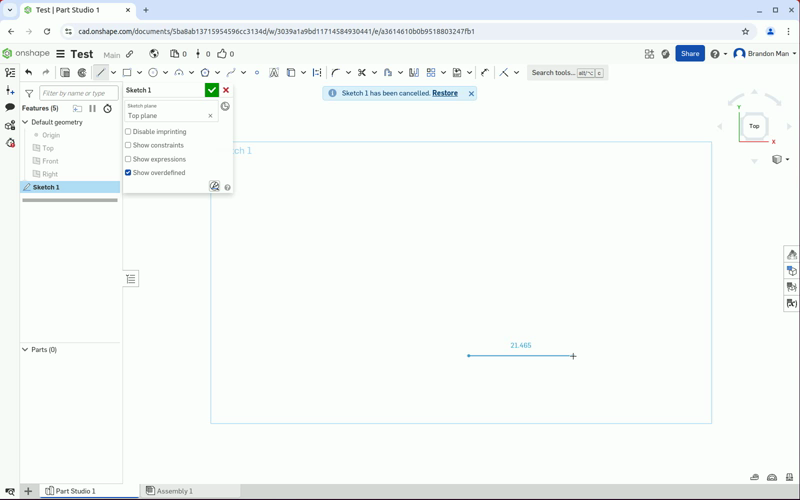
mouse_move(589, 355)
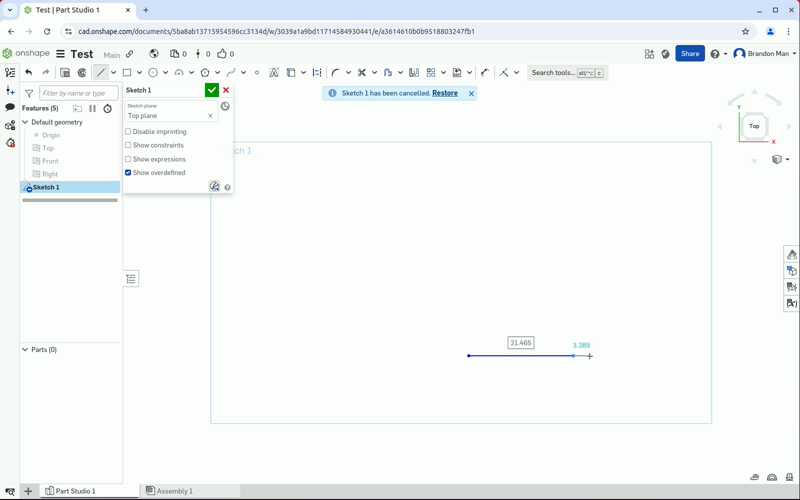
mouse_move(573, 332)
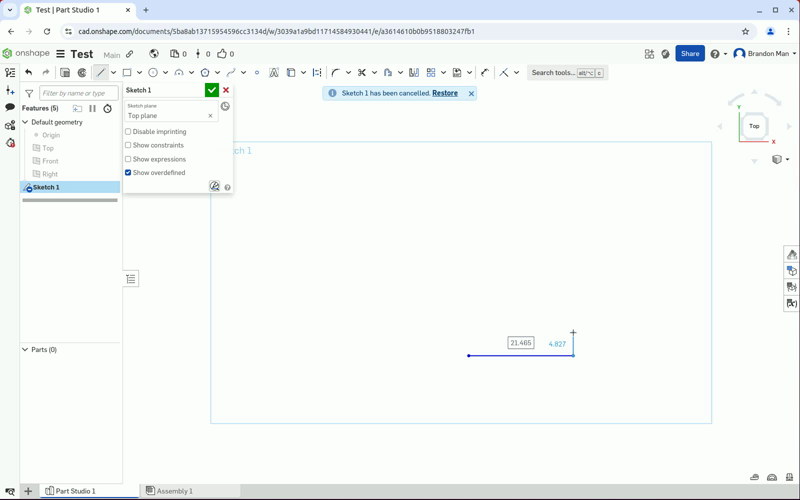
click(573, 332)
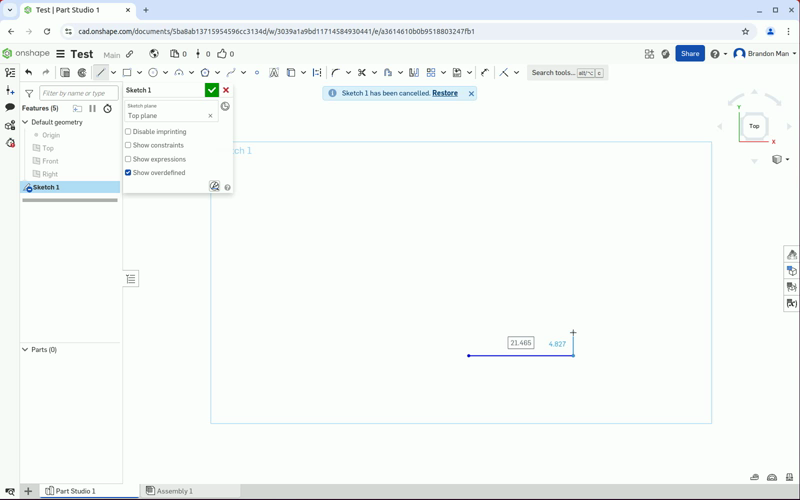
key_up(shift)
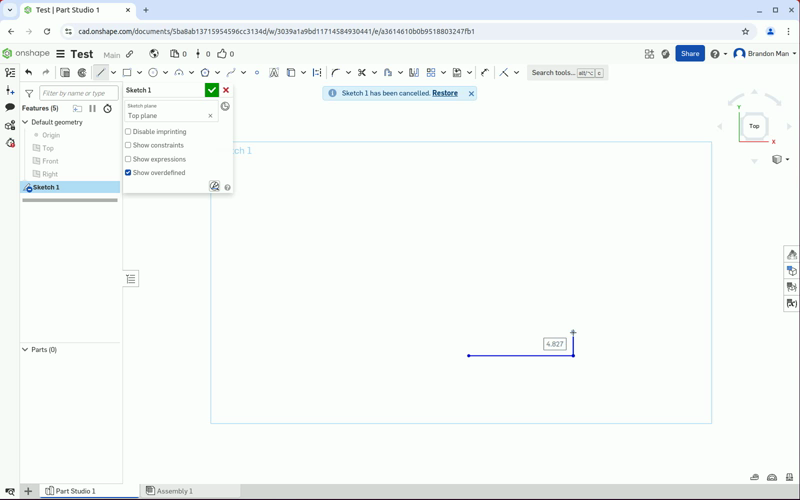
key_down(shift)
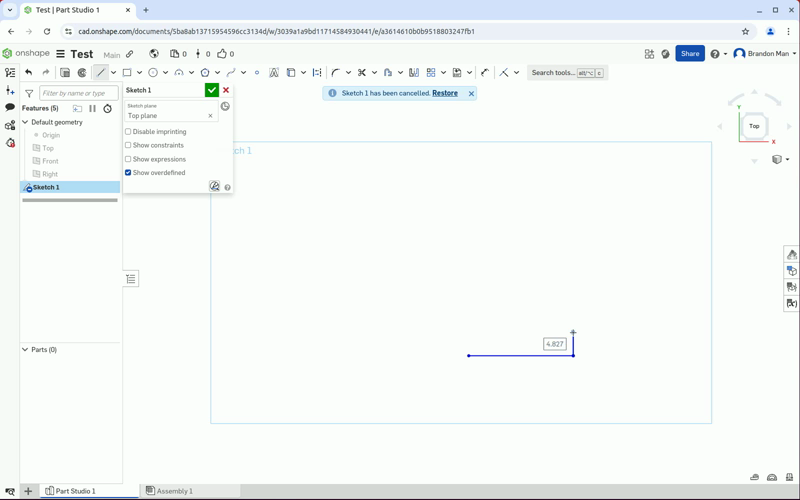
mouse_move(468, 332)
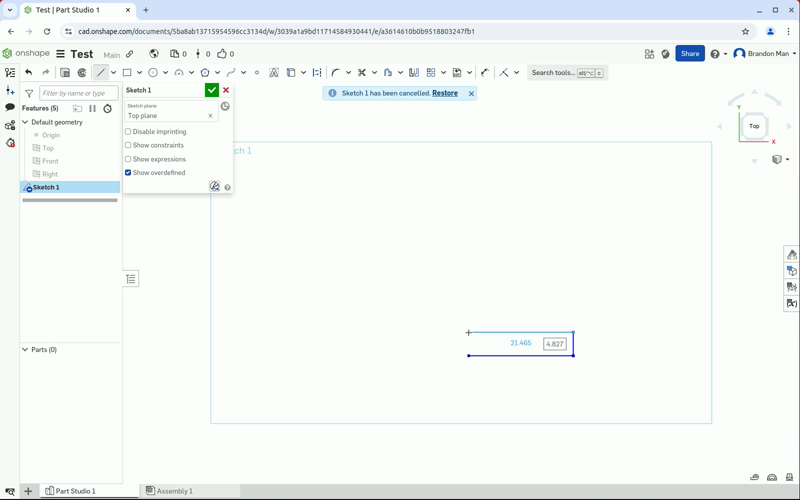
click(468, 332)
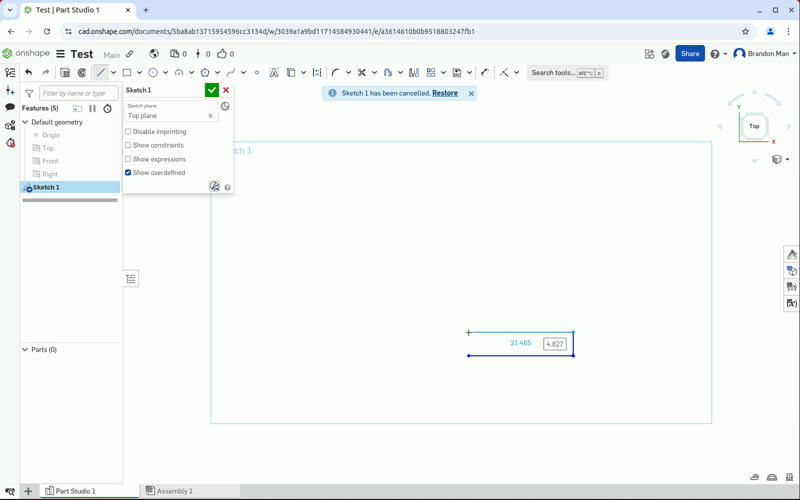
key_up(shift)
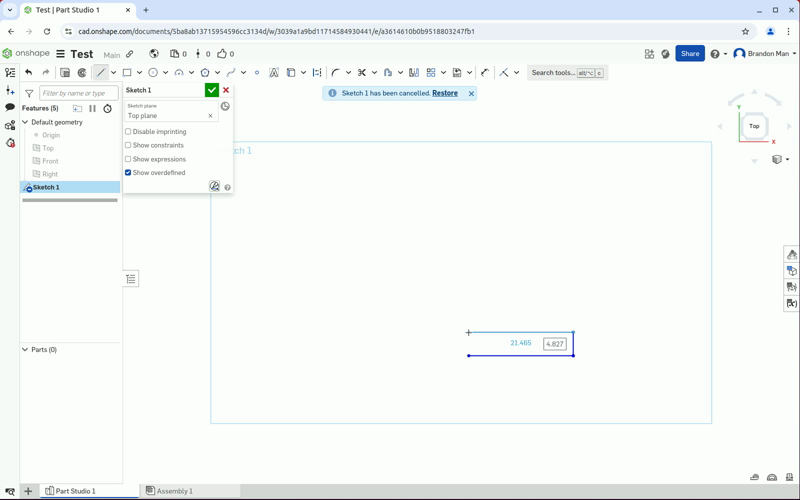
mouse_move(498, 332)
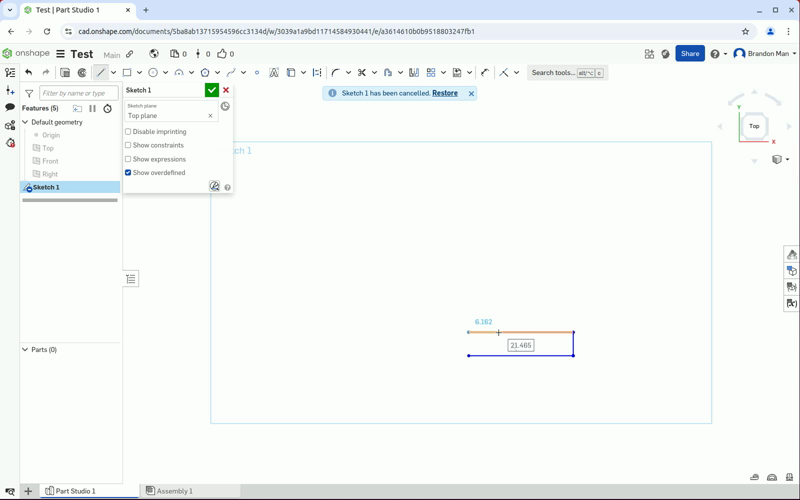
key_down(shift)
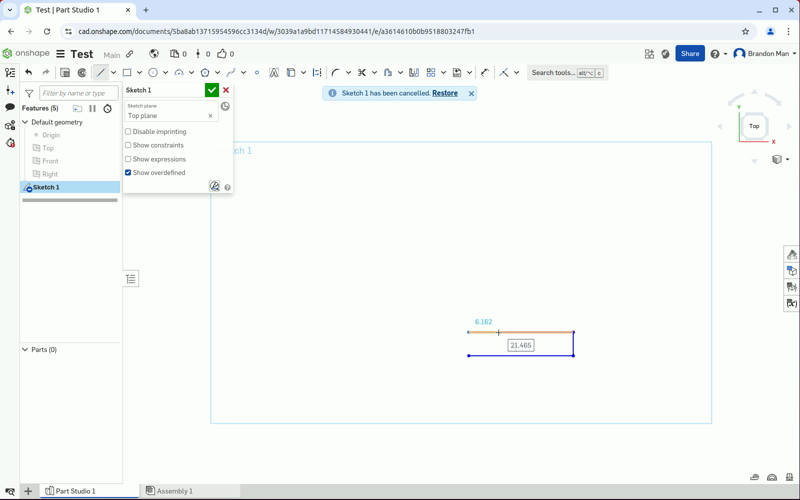
mouse_move(468, 355)
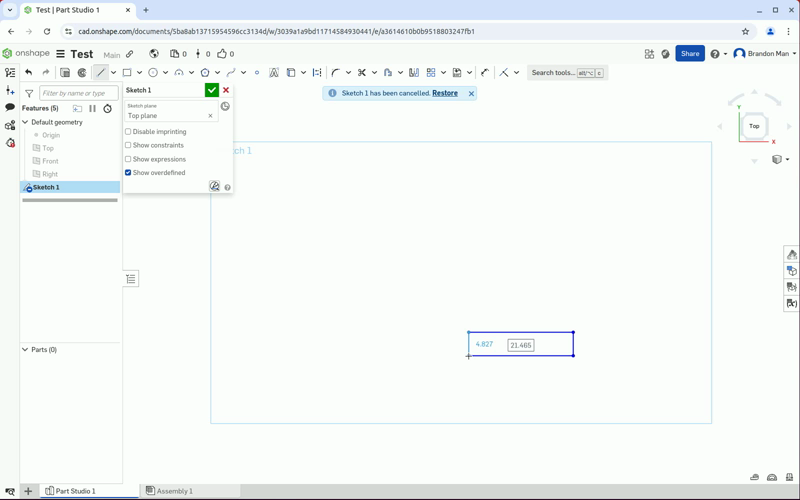
key_up(shift)
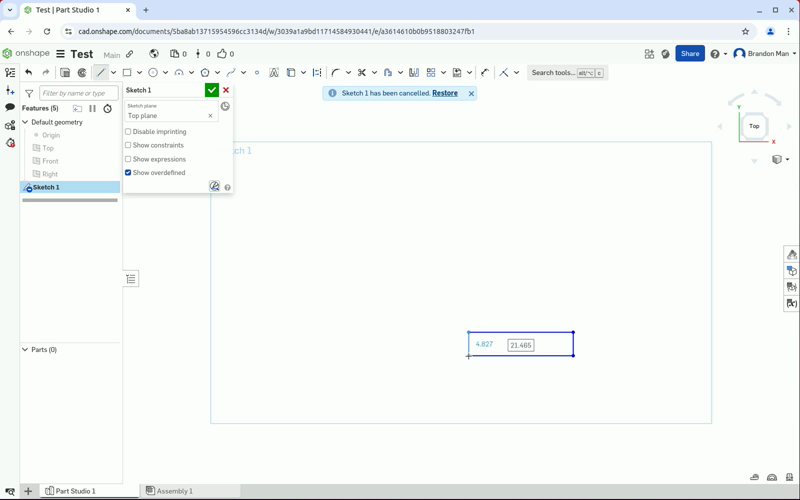
click(468, 355)
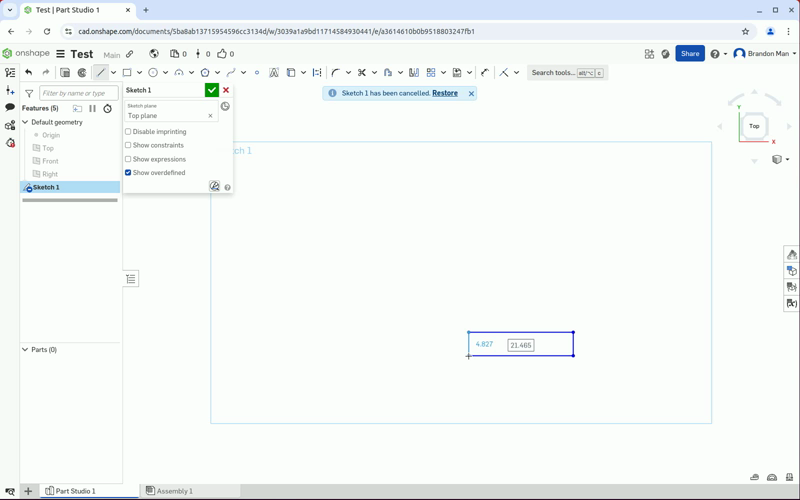
key(esc)
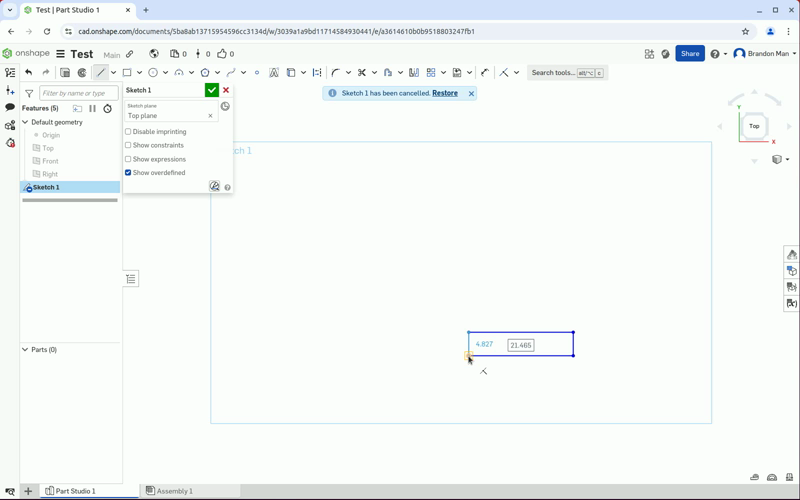
mouse_move(471, 342)
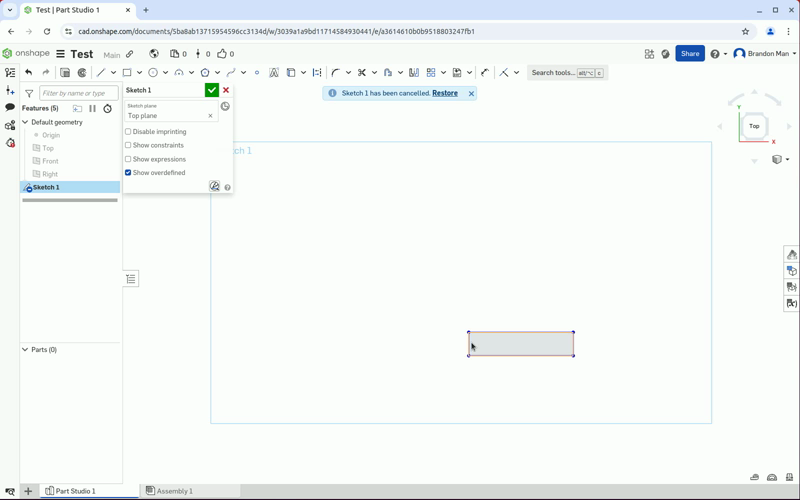
click(471, 342)
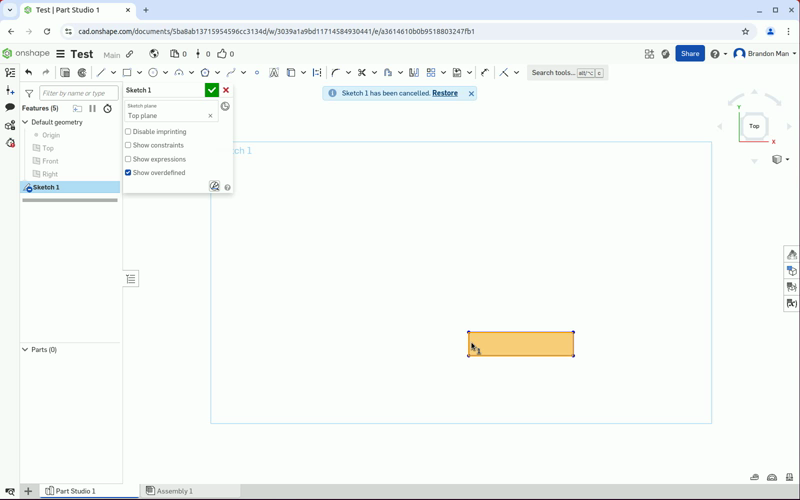
mouse_move(73, 352)
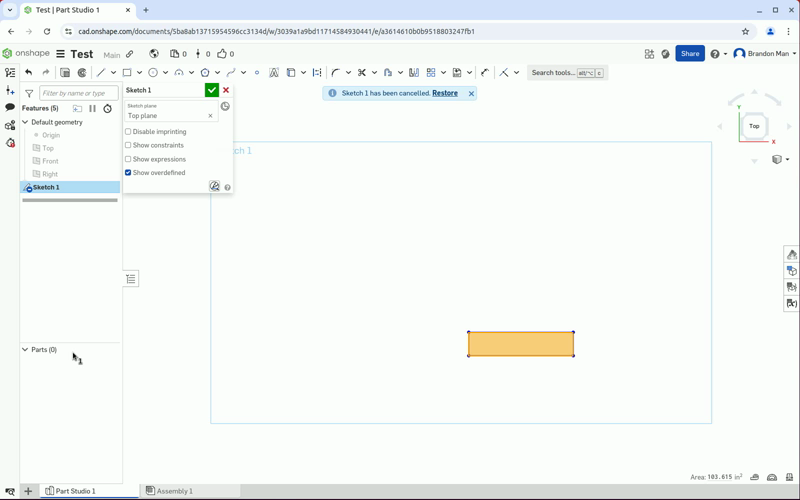
key(shift+y)
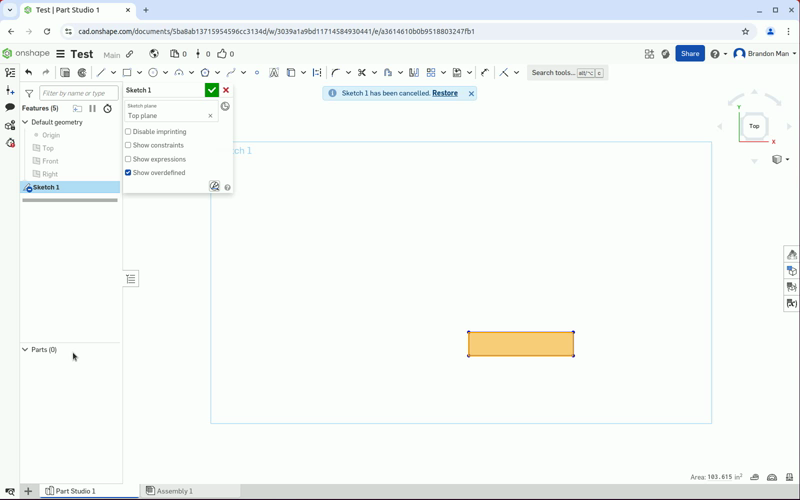
key(shift+e)
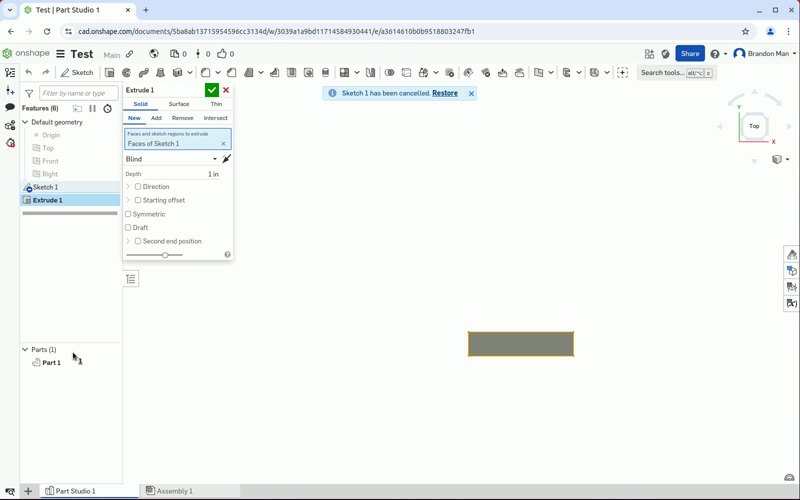
mouse_move(143, 106)
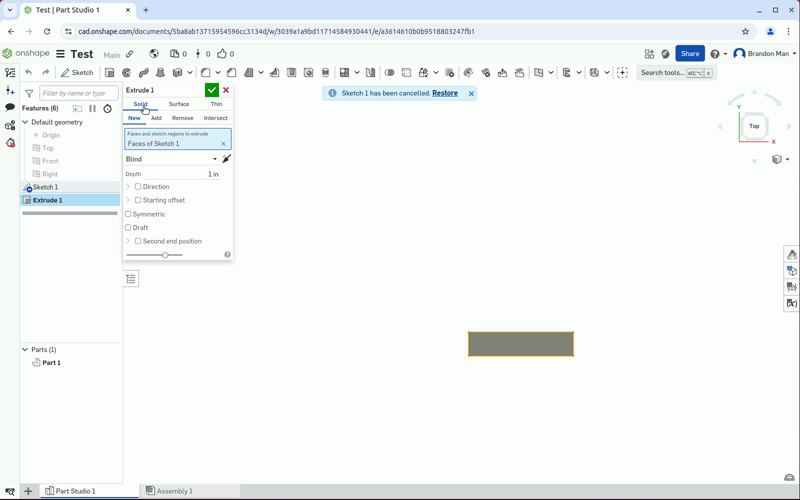
click(143, 106)
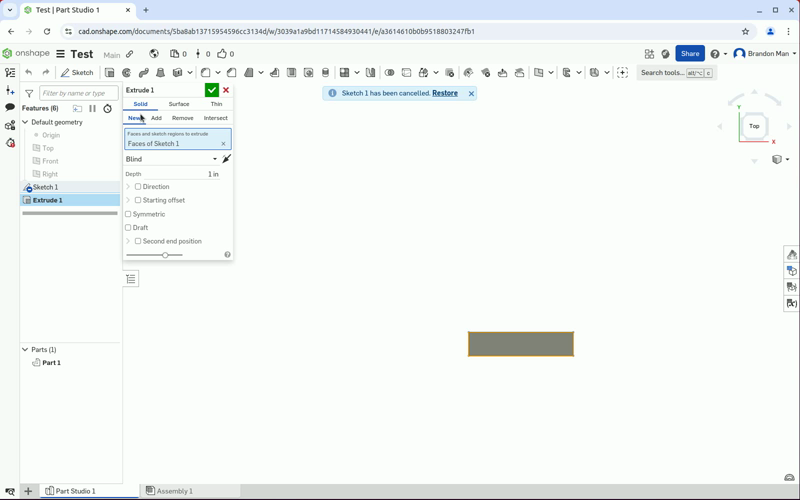
mouse_move(137, 120)
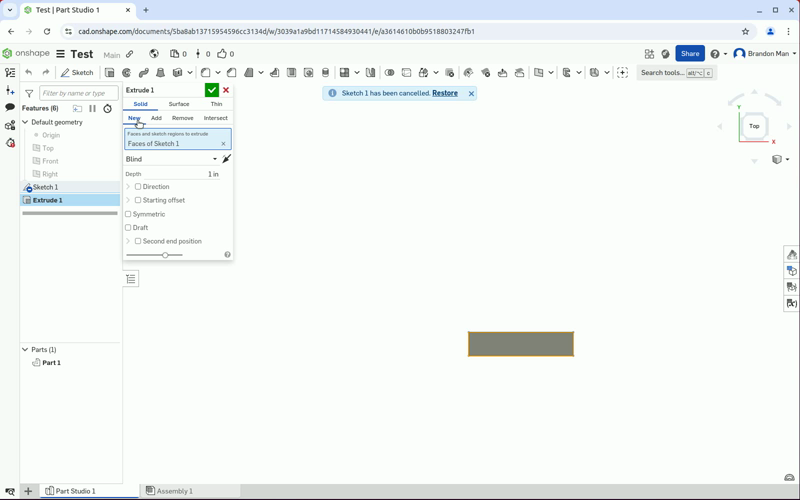
click(137, 120)
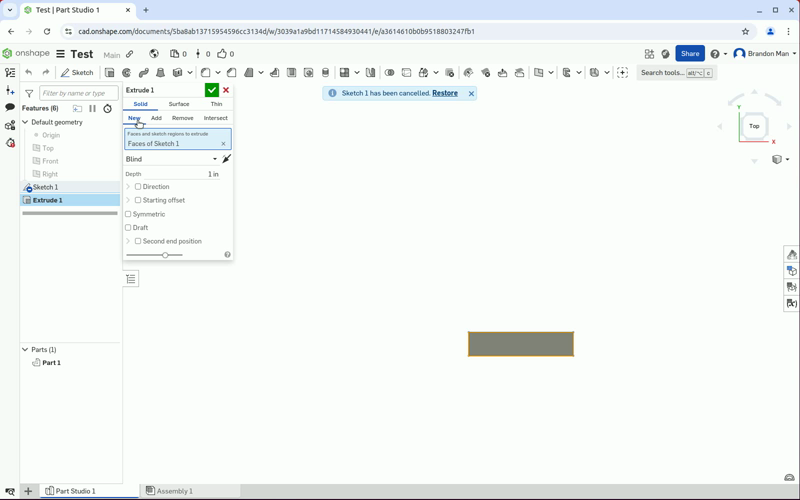
key(tab, 4)
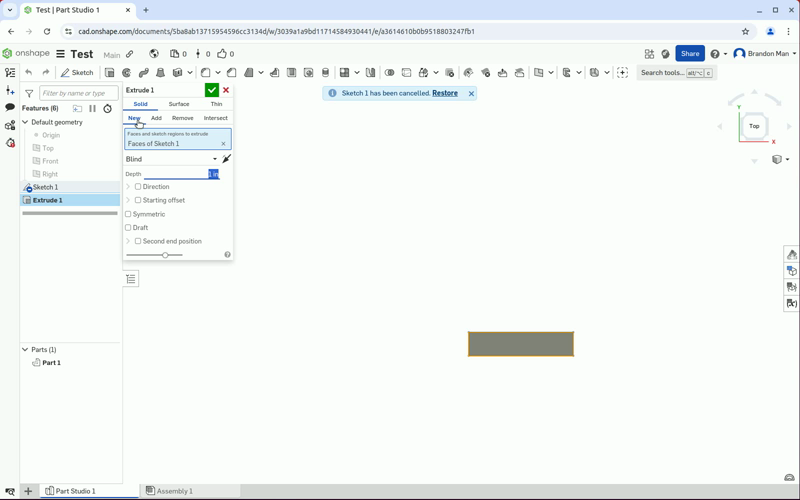
text(0.963)
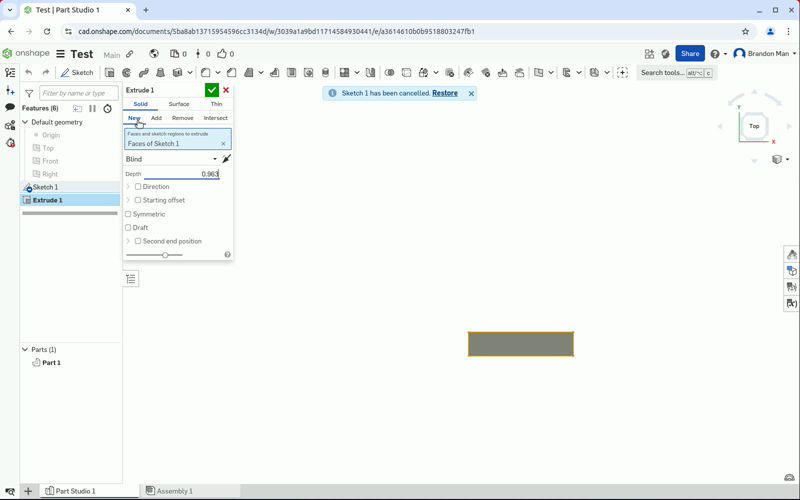
key(enter)
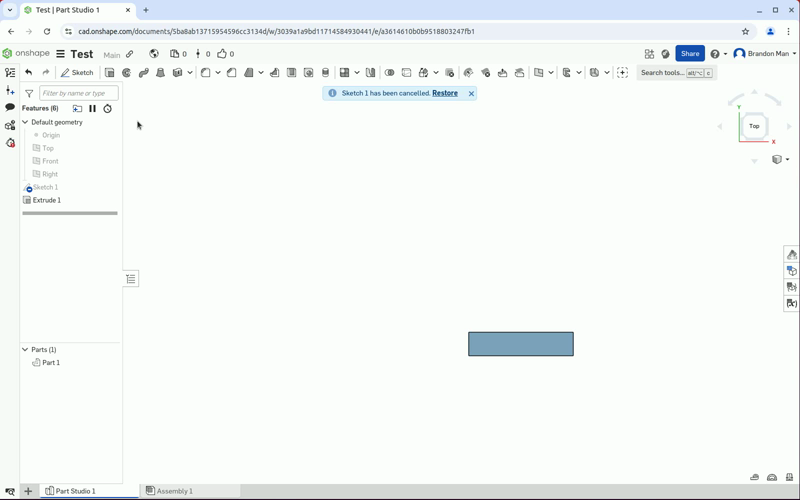
key(shift+h)
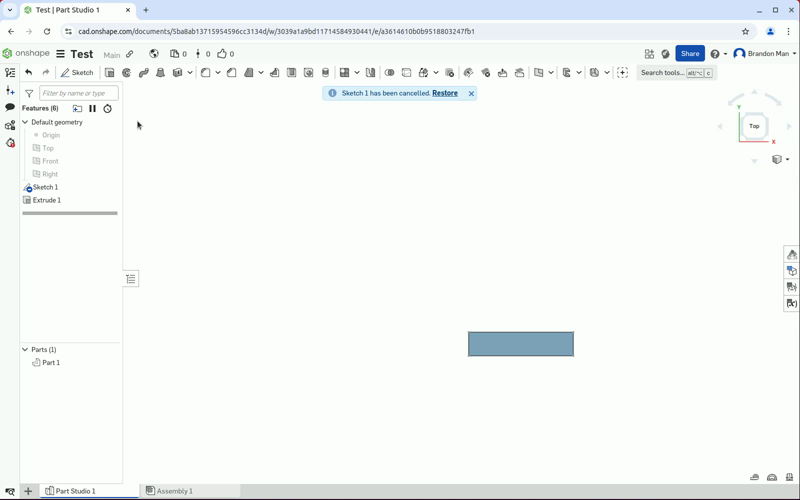
key(shift+h)
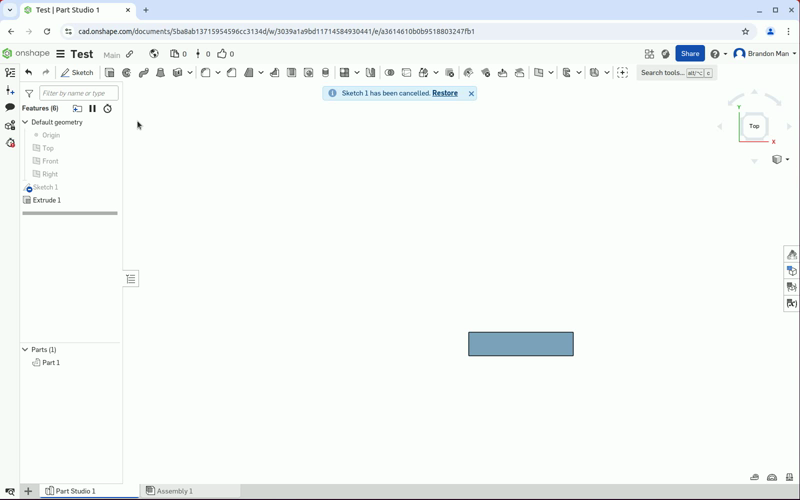
mouse_move(73, 189)
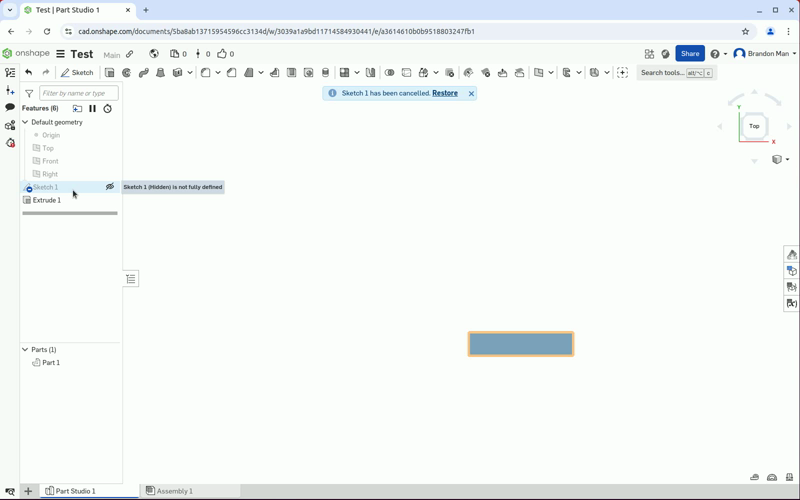
click(73, 189)
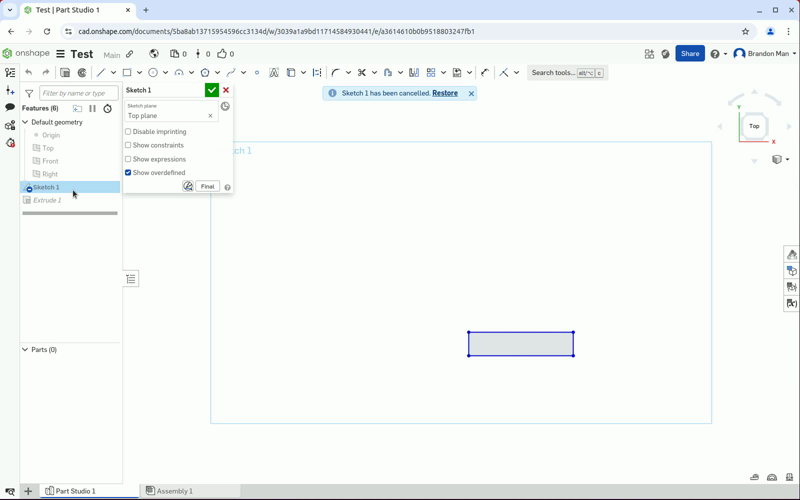
mouse_move(229, 92)
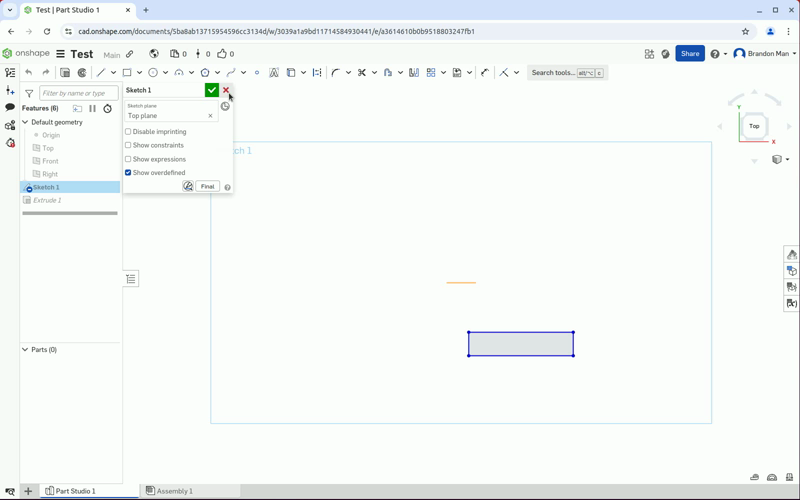
click(229, 92)
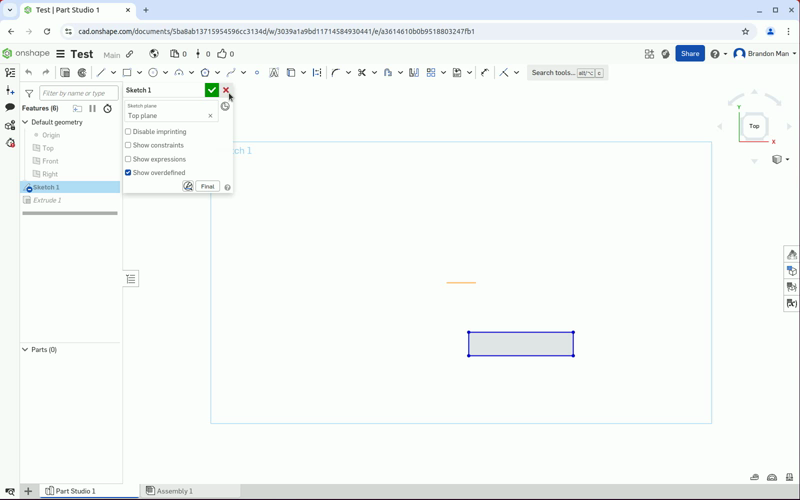
key(shift+s)
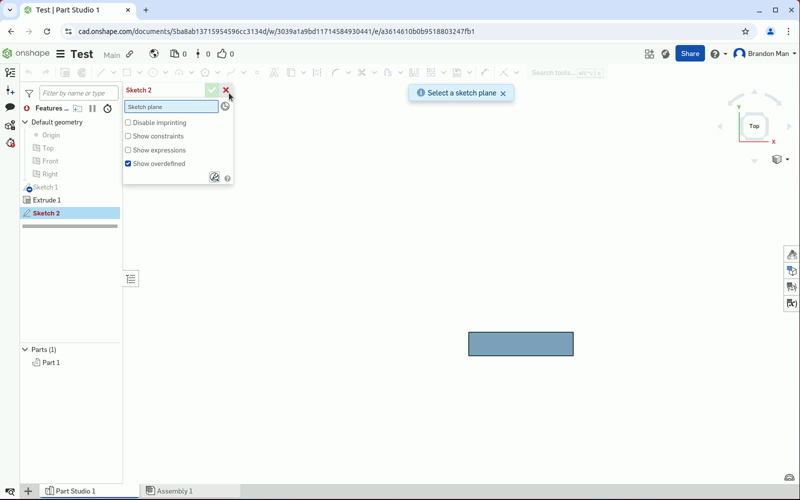
mouse_move(73, 150)
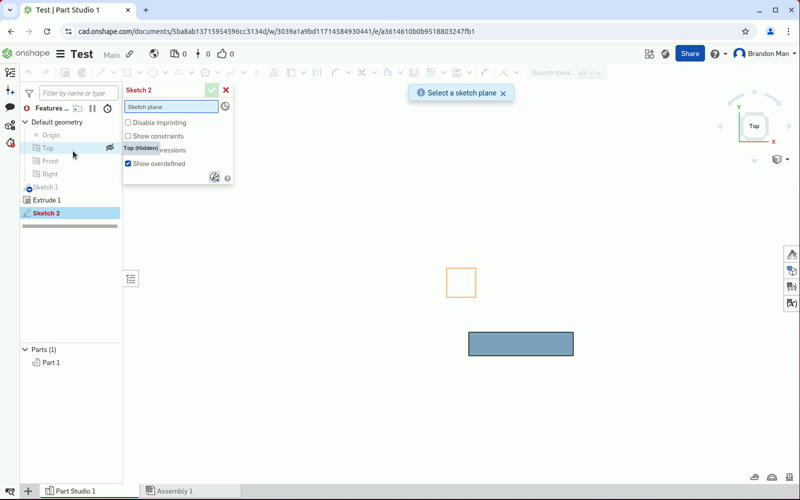
click(73, 150)
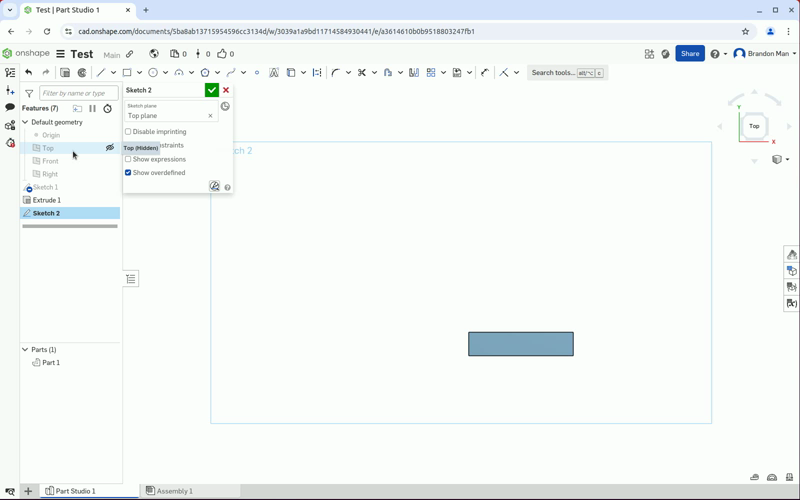
mouse_move(73, 352)
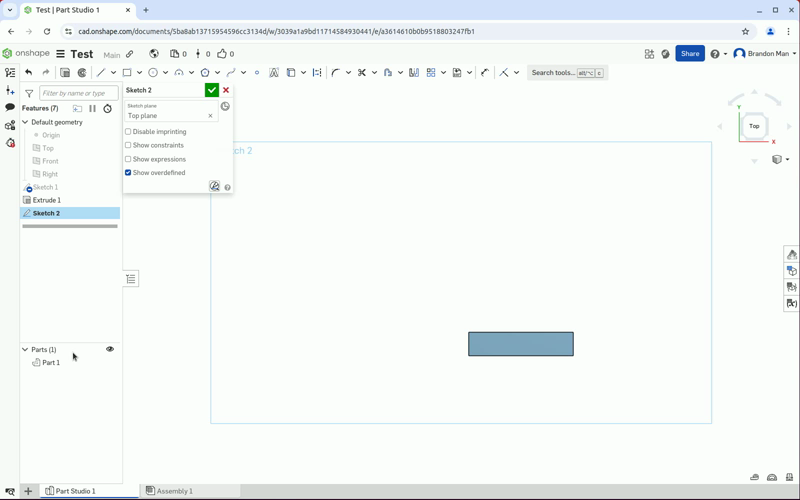
key(y)
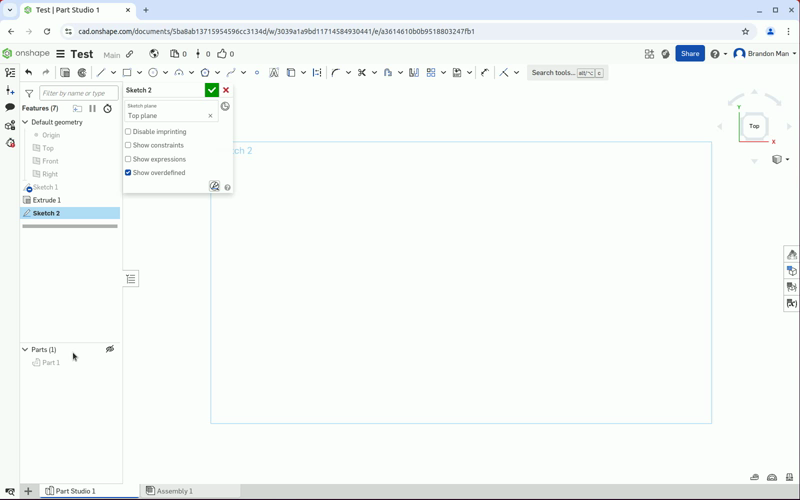
key(l)
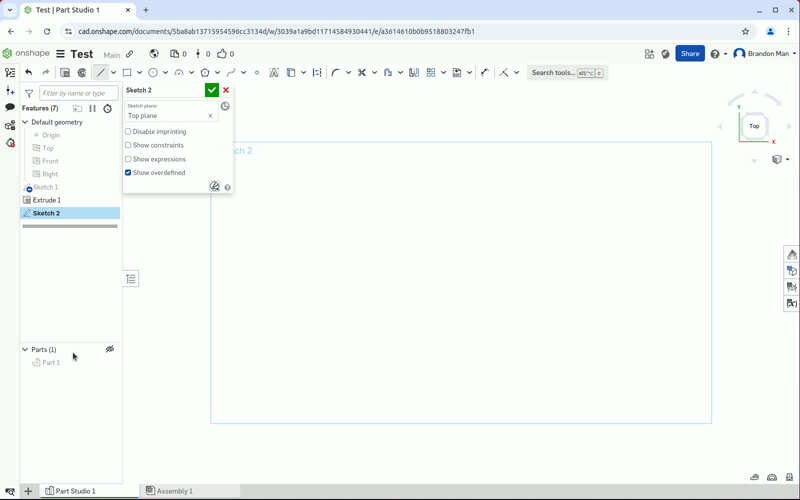
key_down(shift)
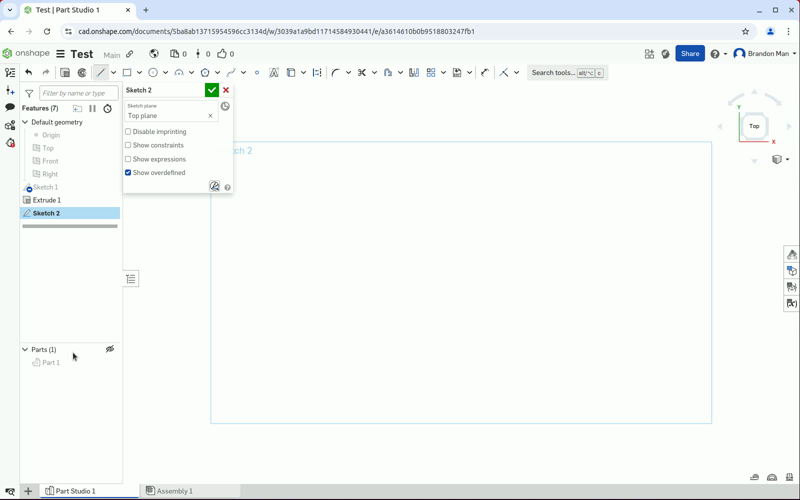
mouse_move(468, 237)
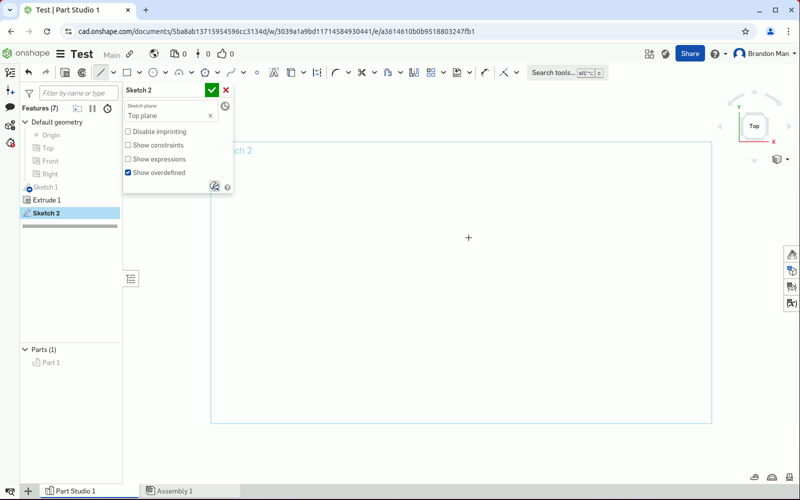
click(468, 237)
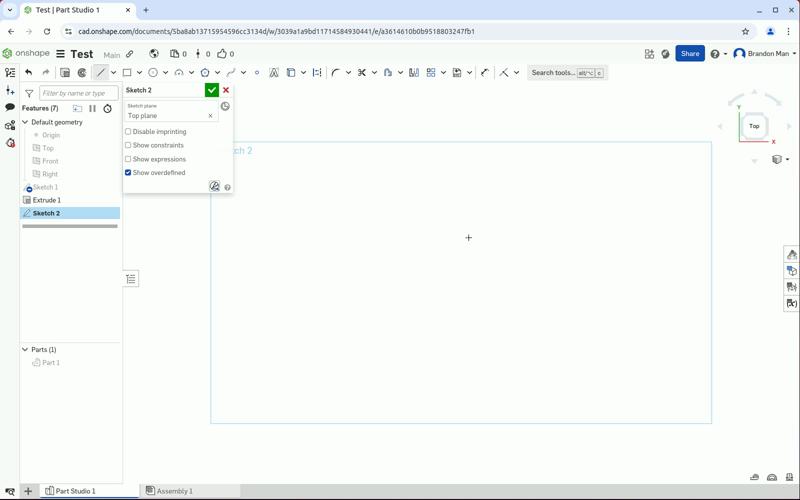
key_up(shift)
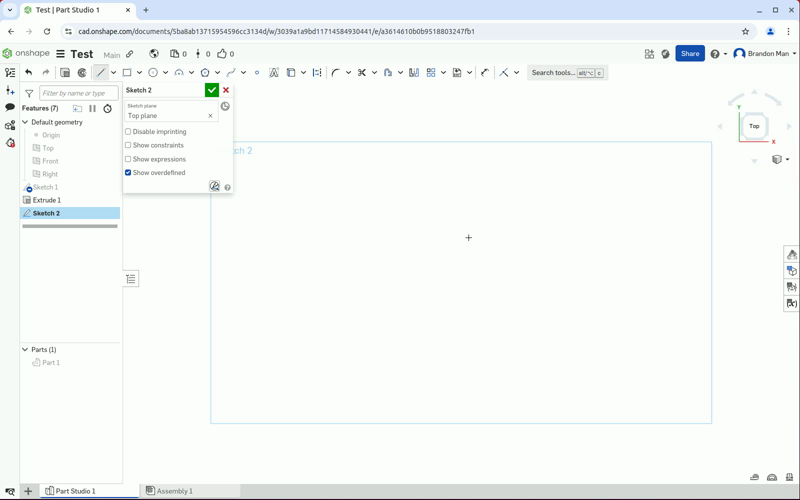
key_down(shift)
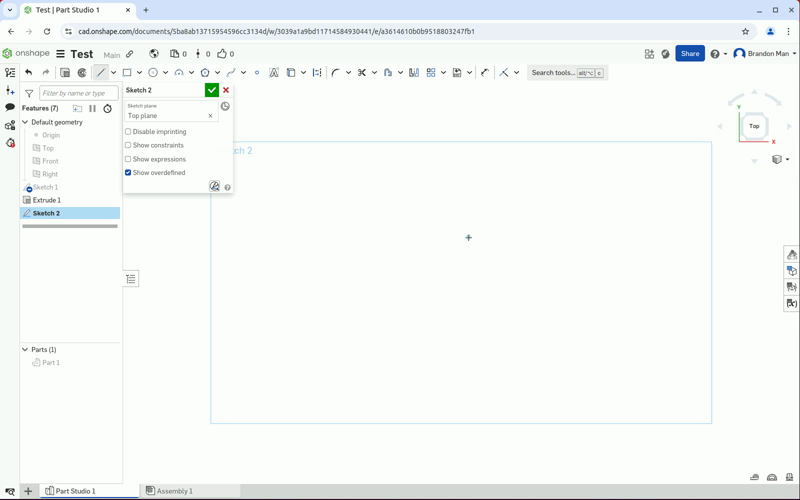
mouse_move(573, 237)
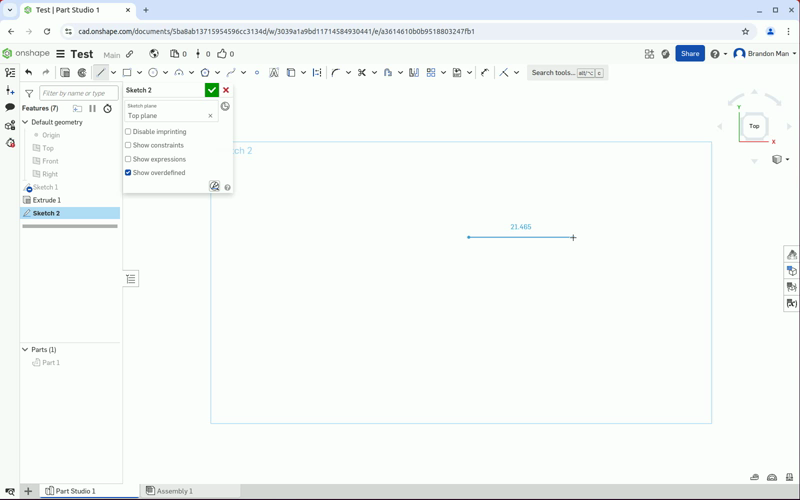
click(573, 237)
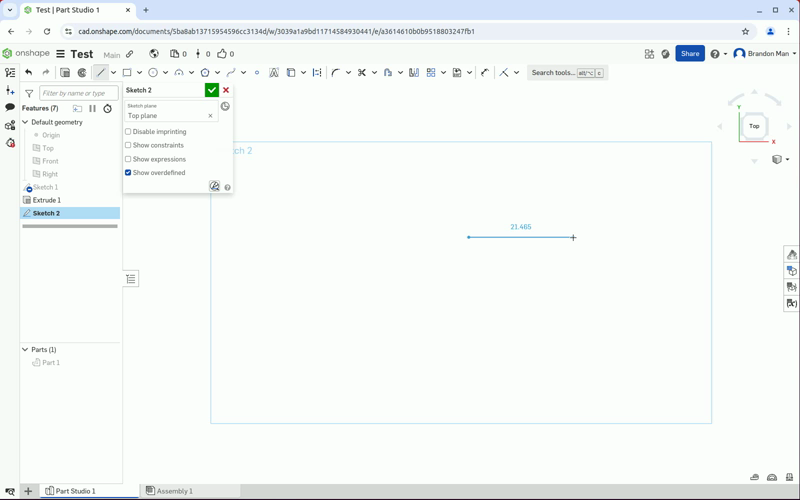
key_up(shift)
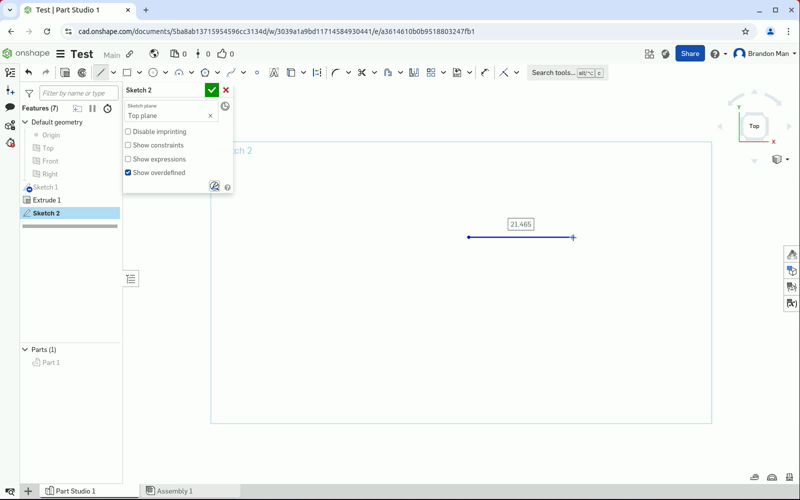
key_down(shift)
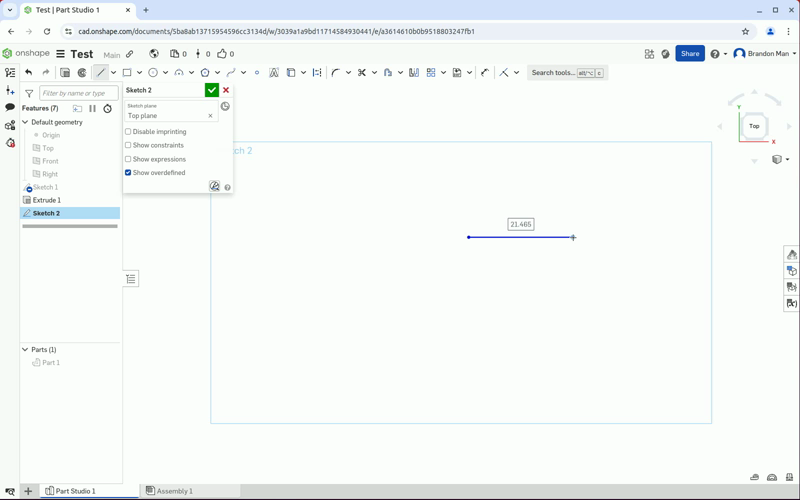
mouse_move(589, 237)
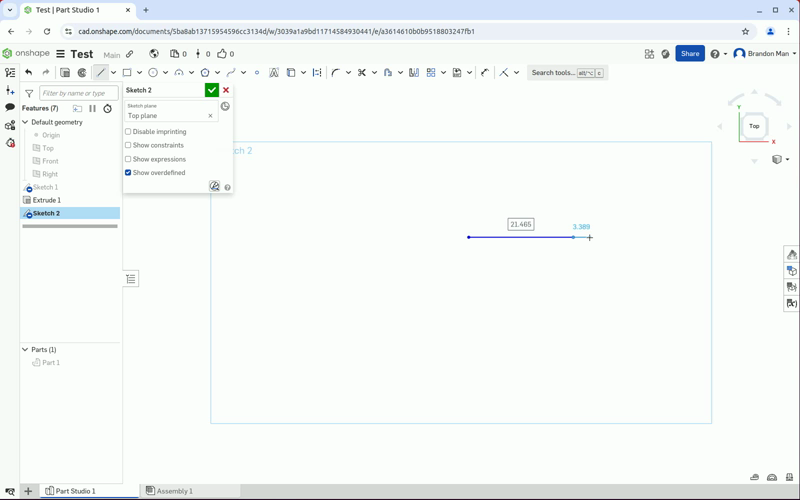
mouse_move(573, 214)
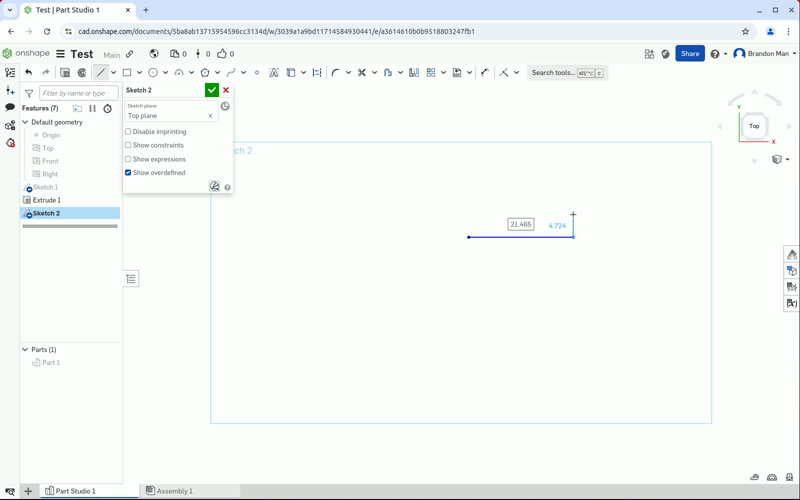
click(573, 214)
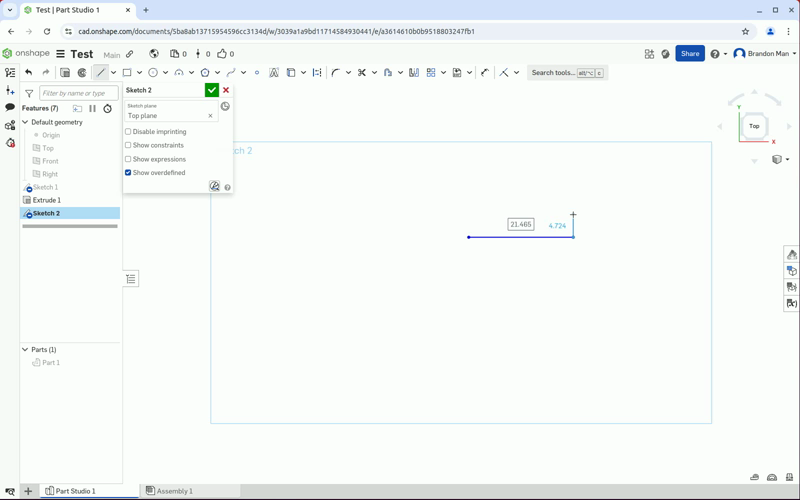
key_up(shift)
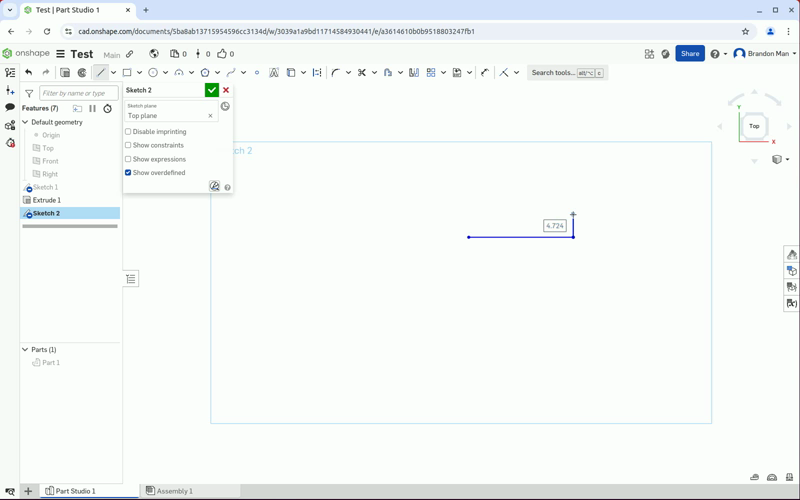
key_down(shift)
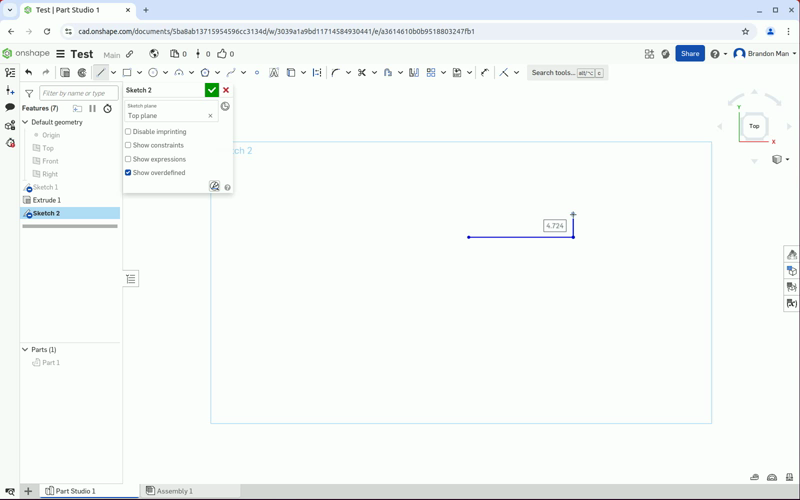
mouse_move(468, 214)
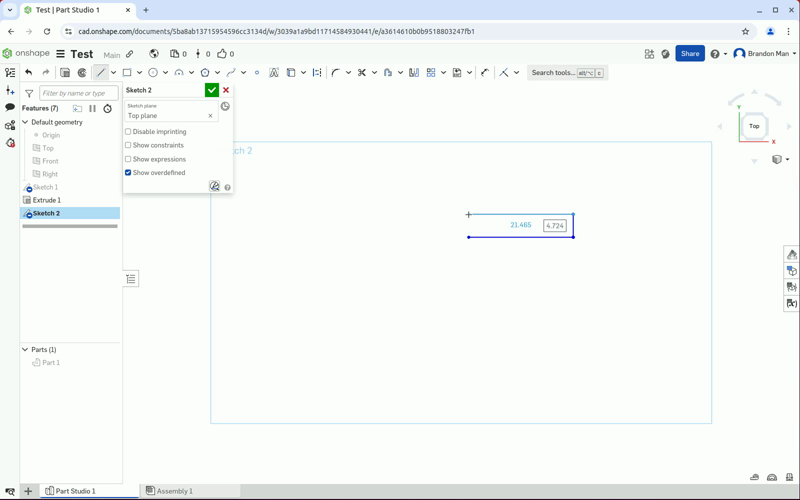
click(468, 214)
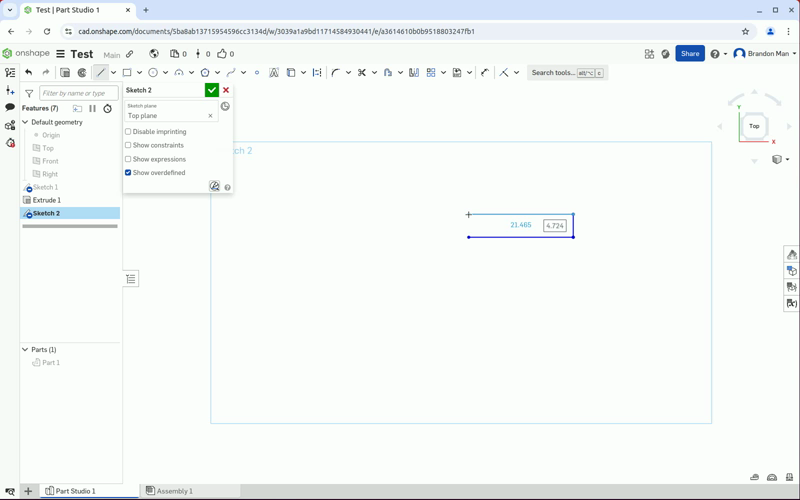
key_up(shift)
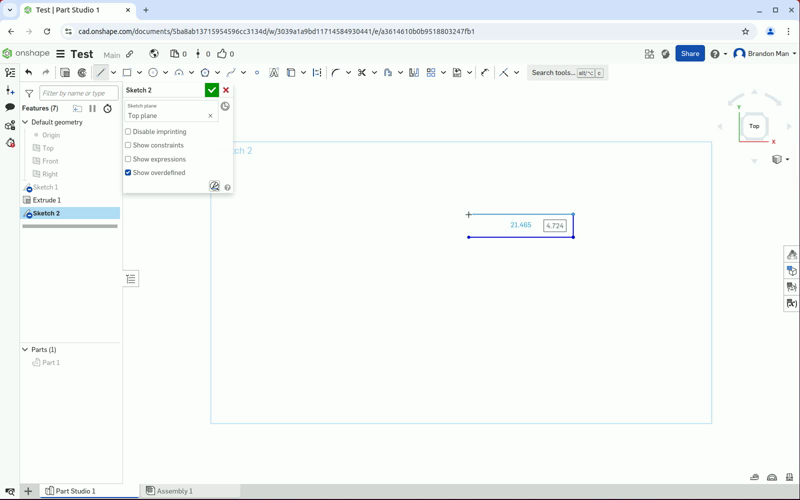
mouse_move(498, 214)
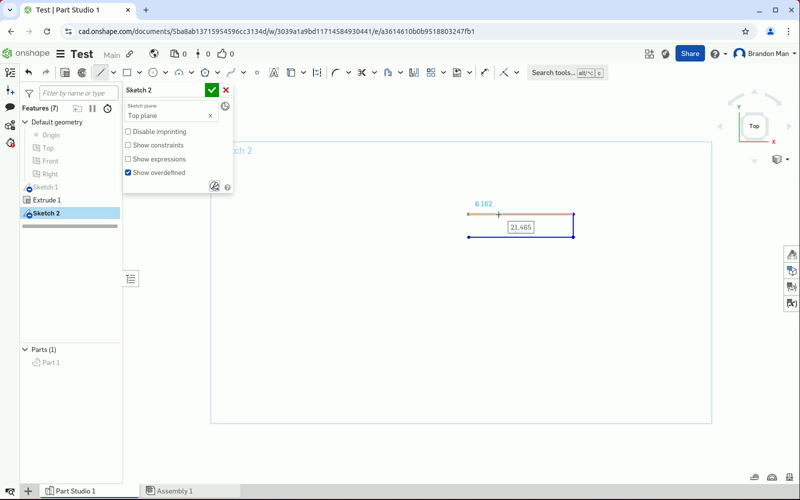
key_down(shift)
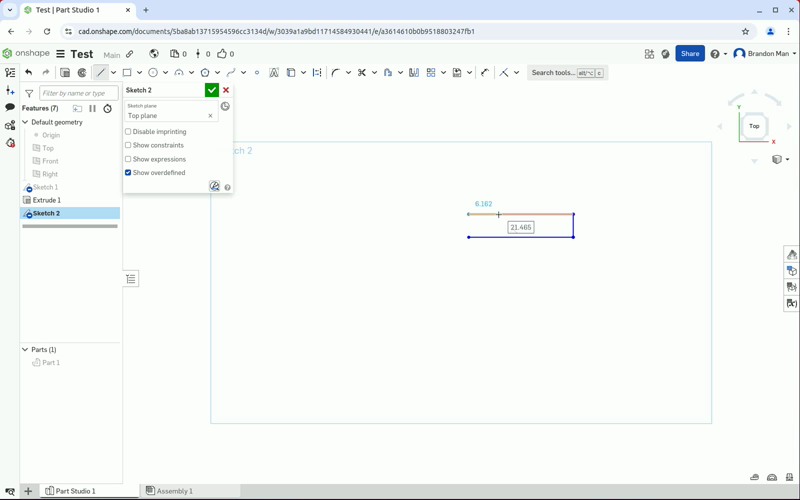
mouse_move(468, 237)
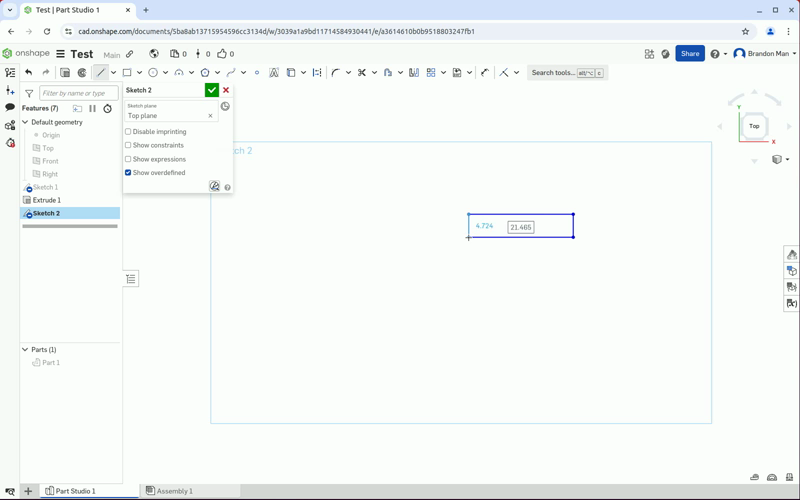
key_up(shift)
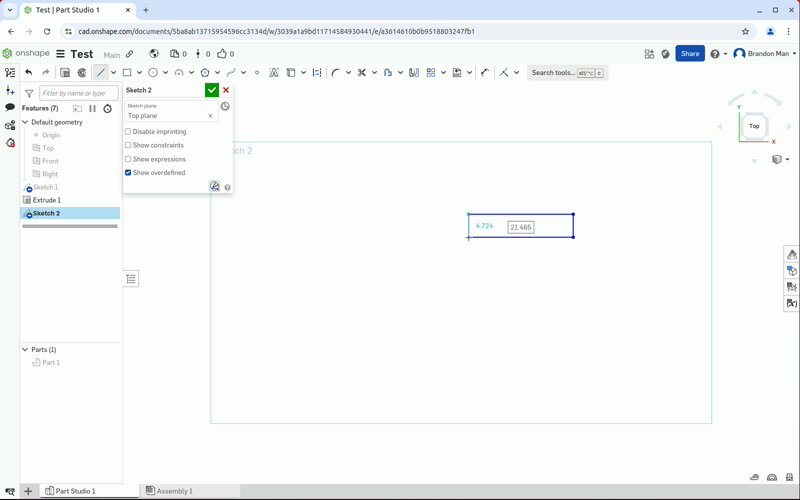
click(468, 237)
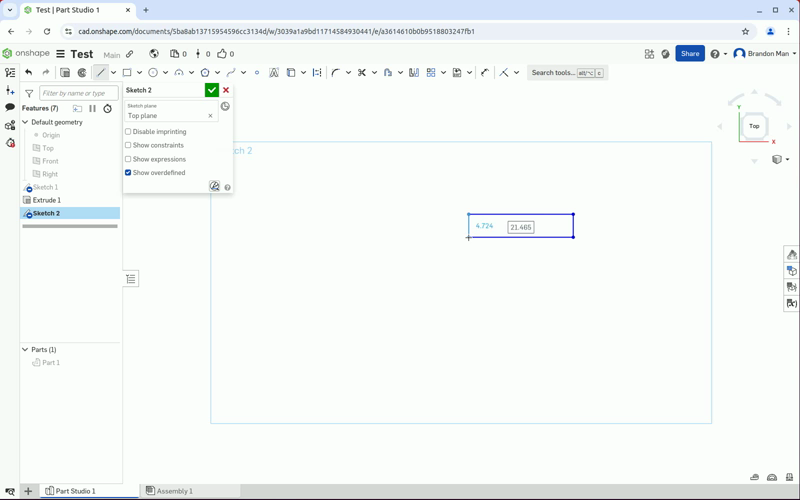
key(esc)
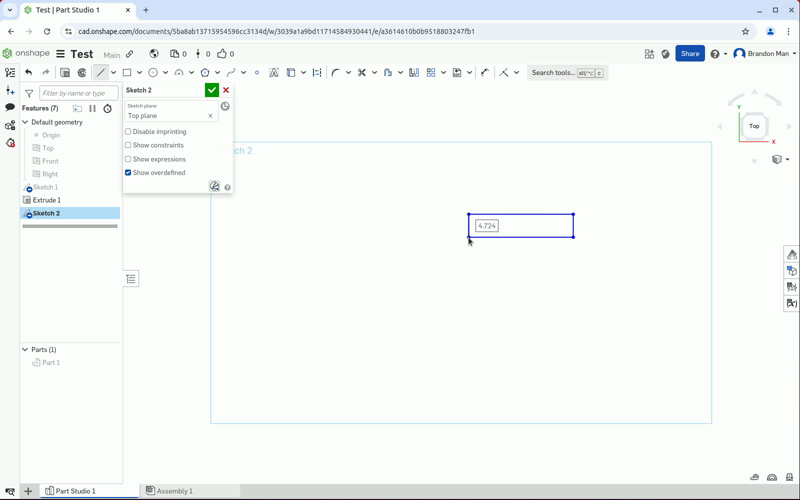
mouse_move(567, 226)
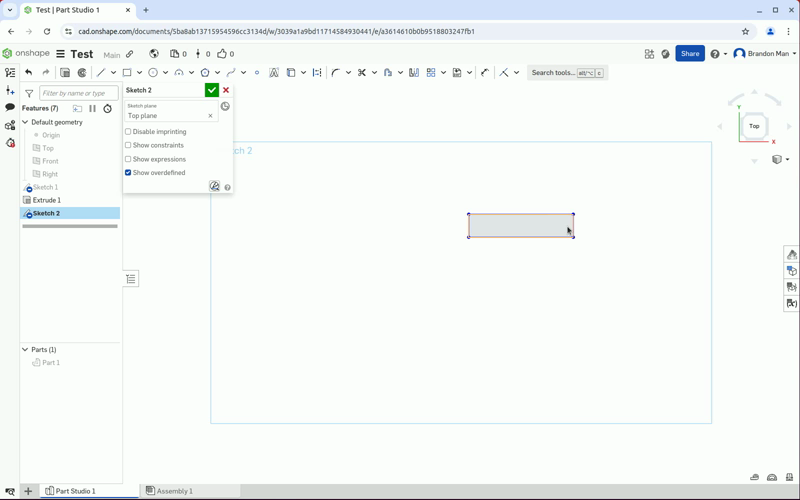
click(567, 226)
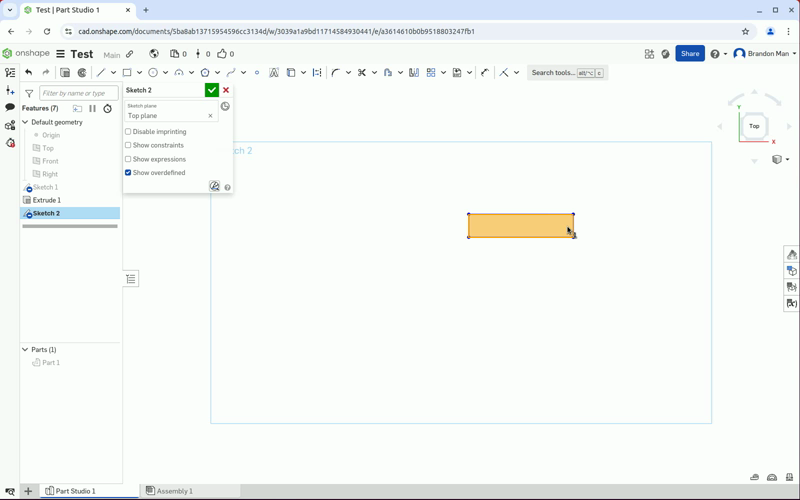
mouse_move(73, 352)
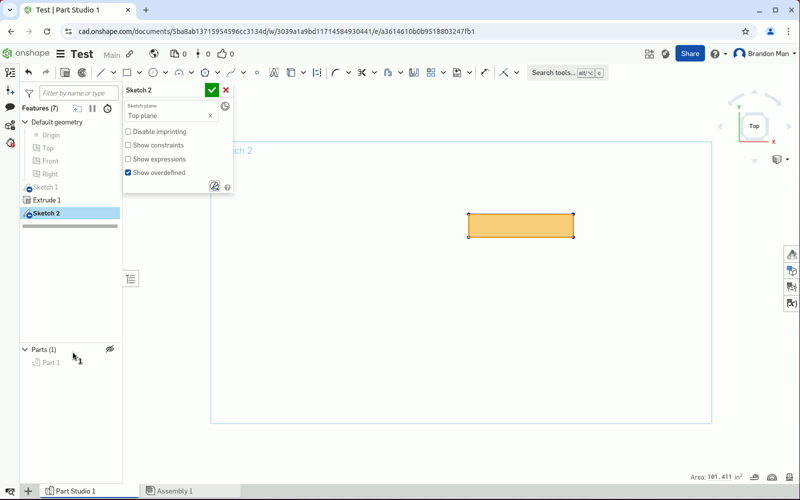
key(shift+y)
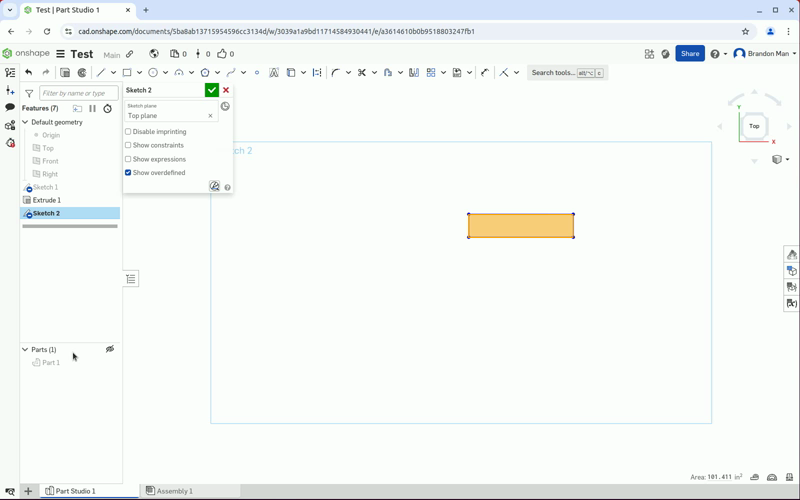
key(shift+e)
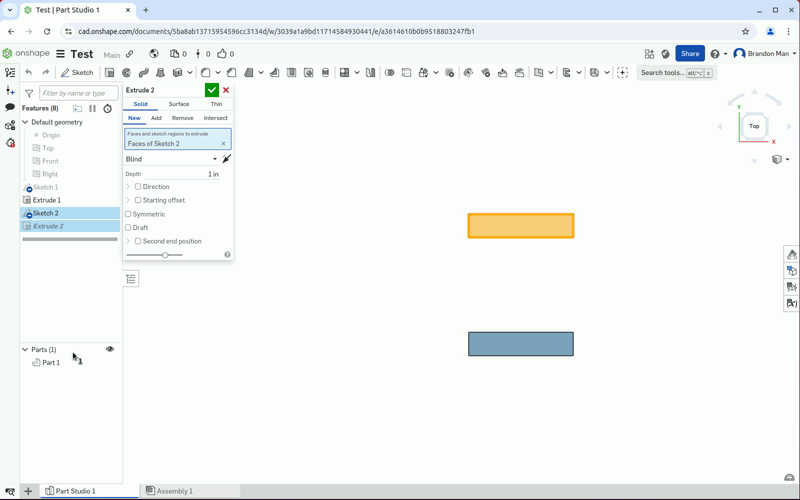
mouse_move(143, 106)
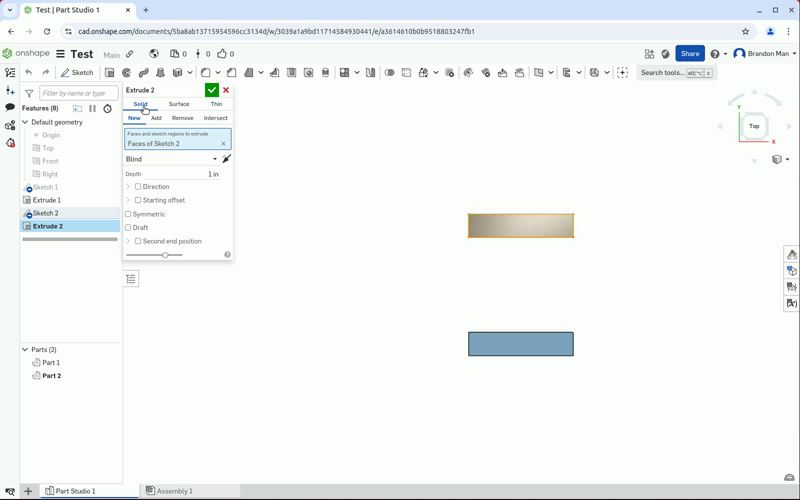
click(143, 106)
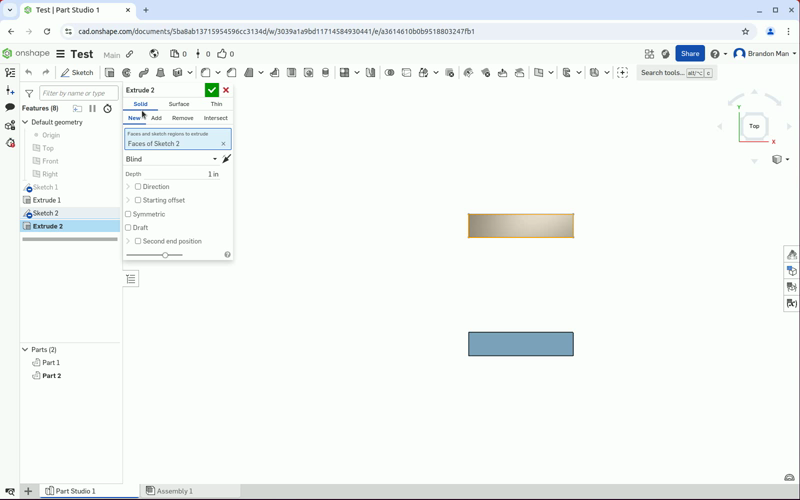
mouse_move(137, 120)
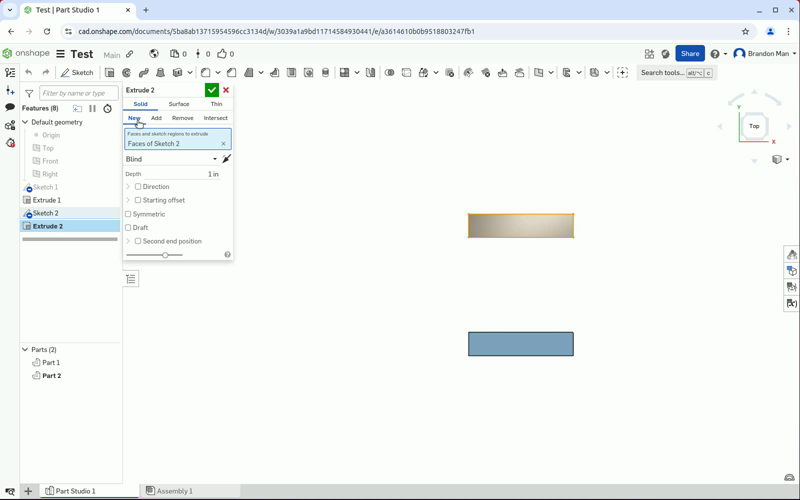
click(137, 120)
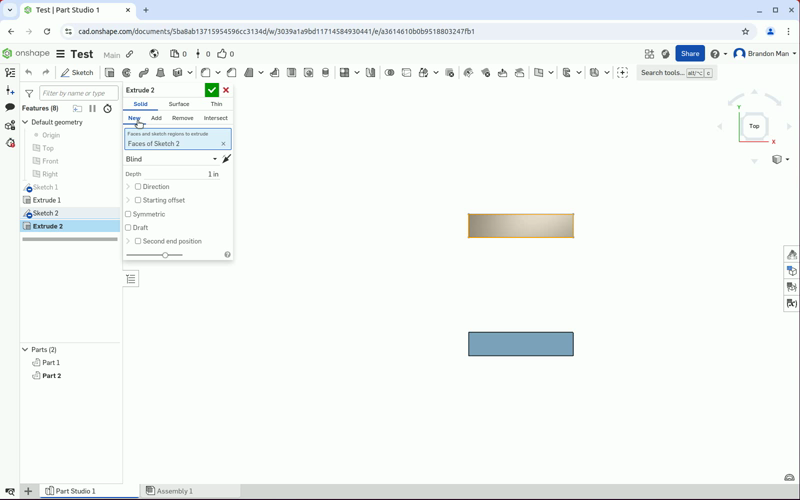
key(tab, 4)
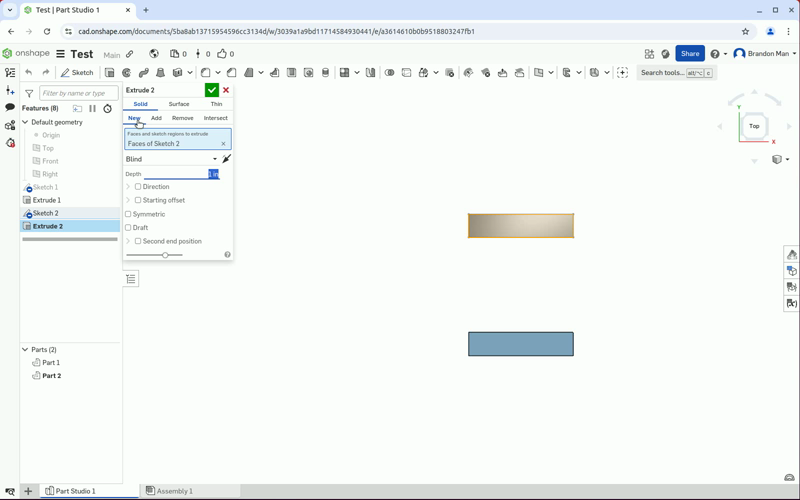
text(0.963)
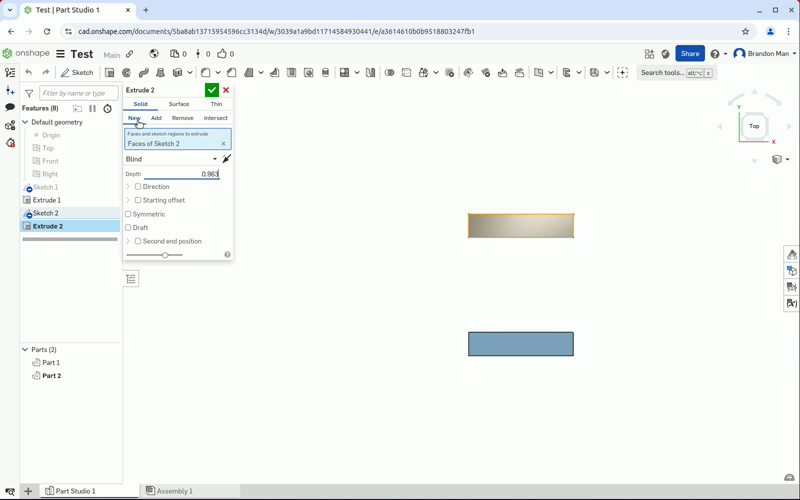
key(enter)
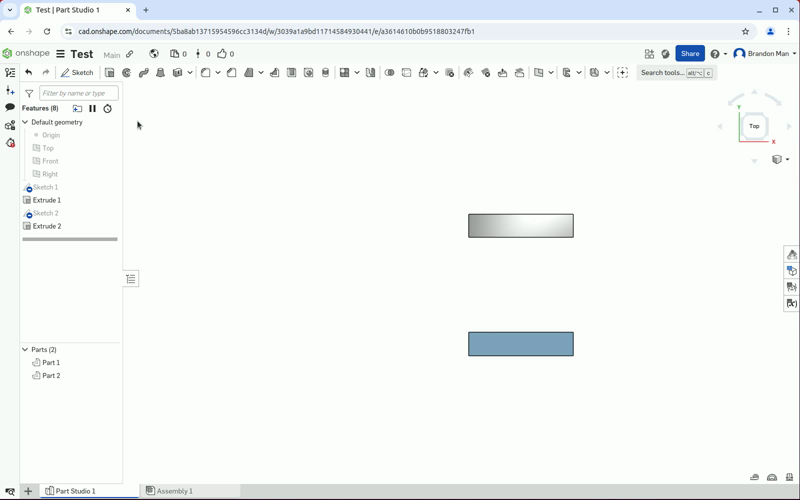
key(shift+h)
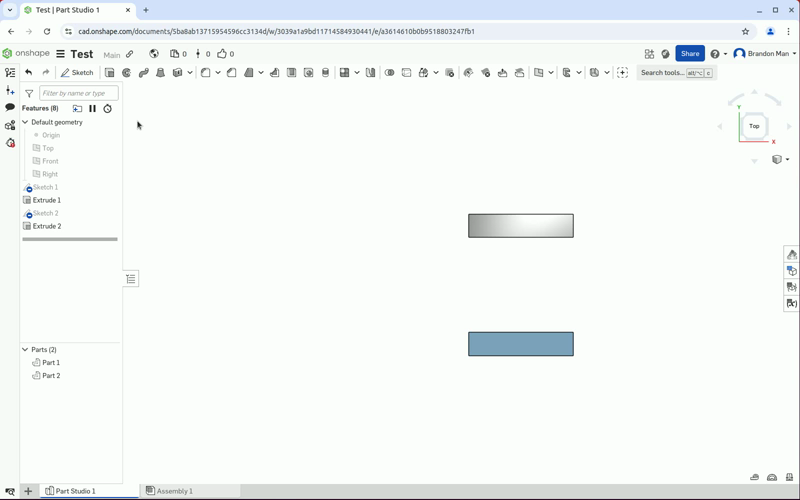
key(shift+h)
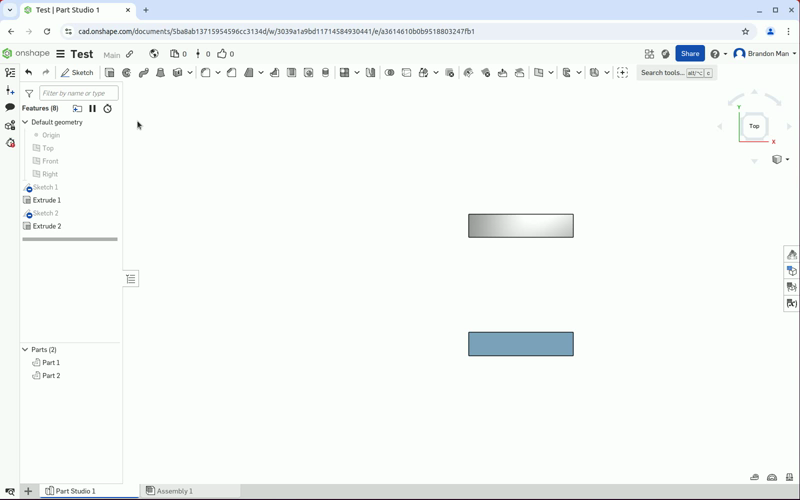
mouse_move(73, 189)
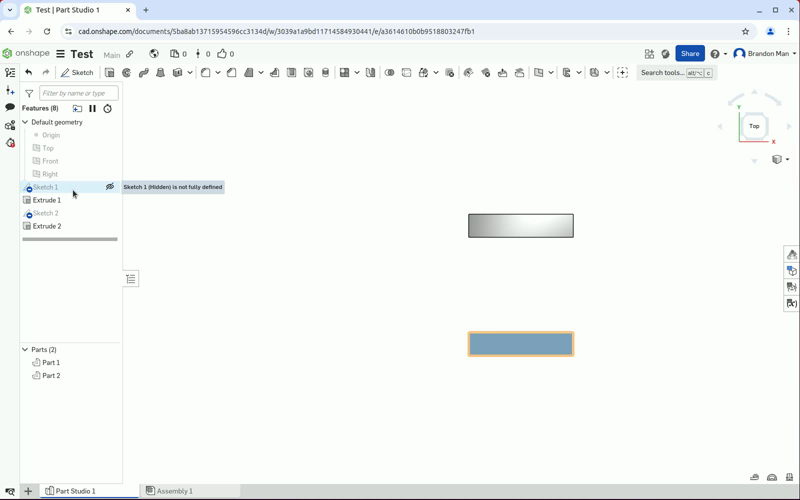
click(73, 189)
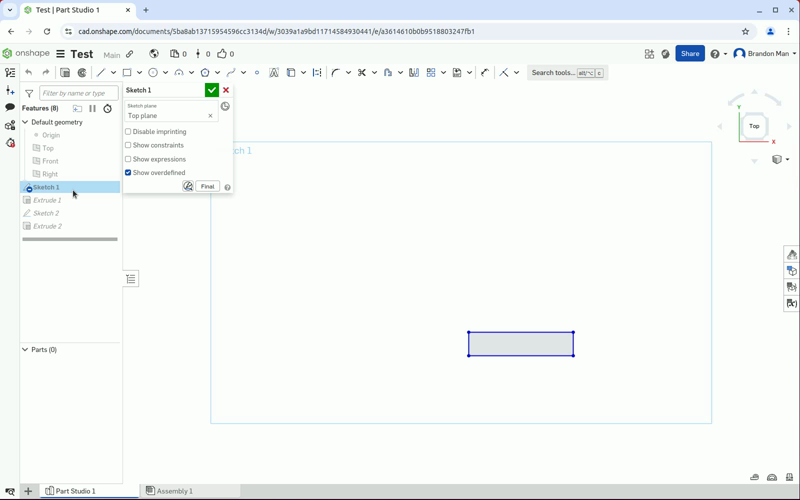
mouse_move(229, 92)
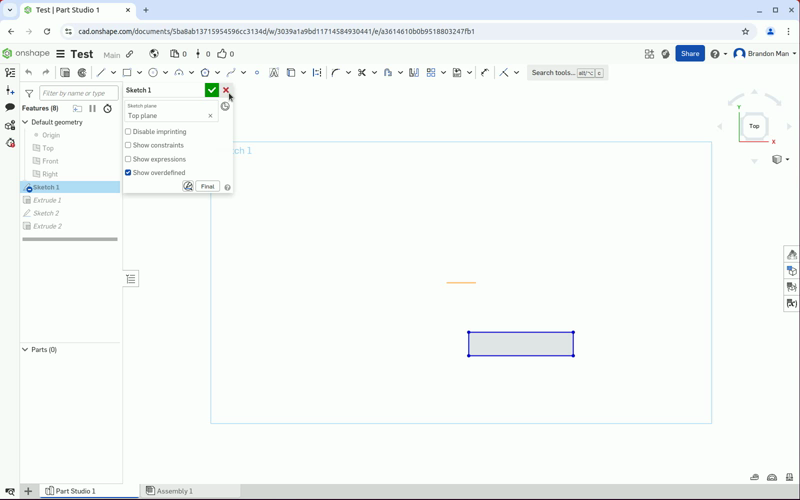
click(229, 92)
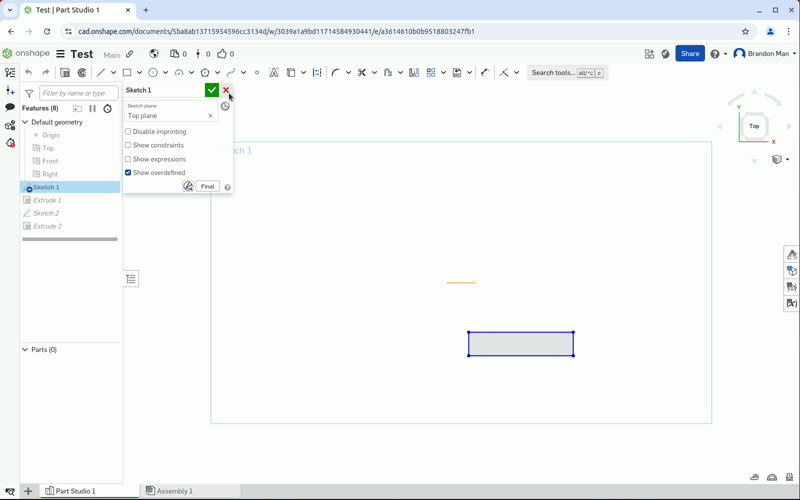
key(shift+s)
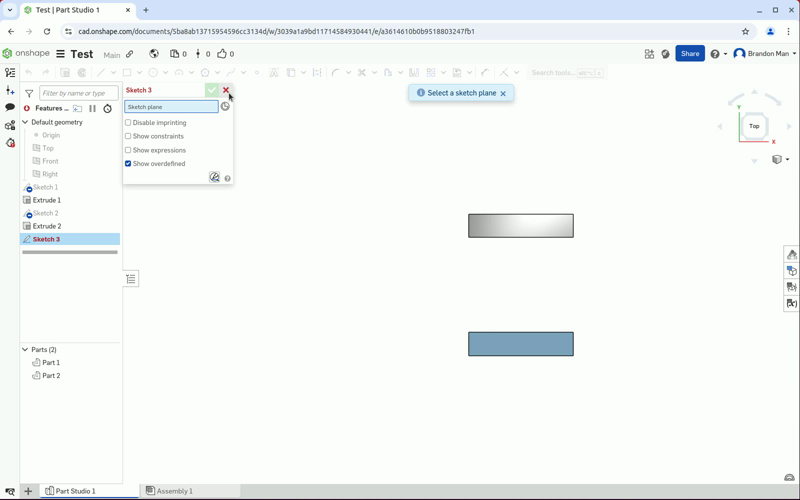
mouse_move(73, 150)
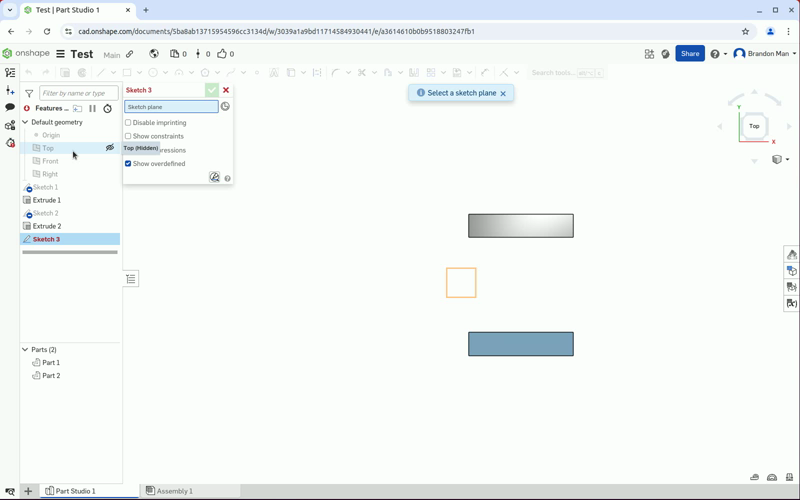
click(73, 150)
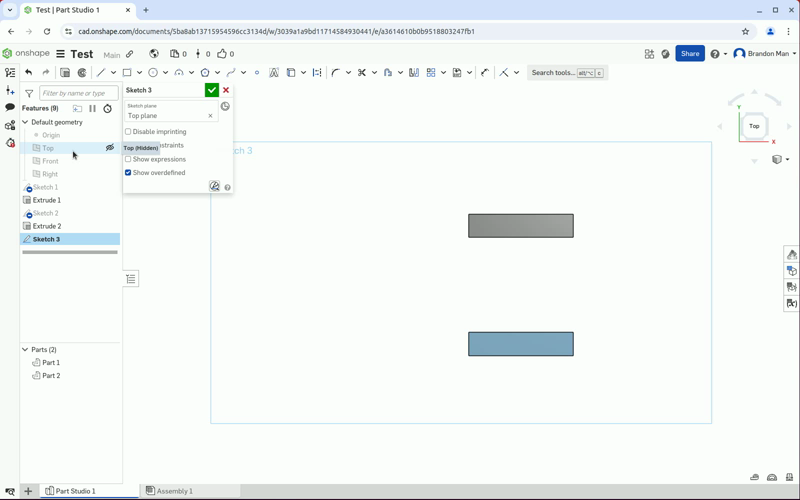
mouse_move(73, 352)
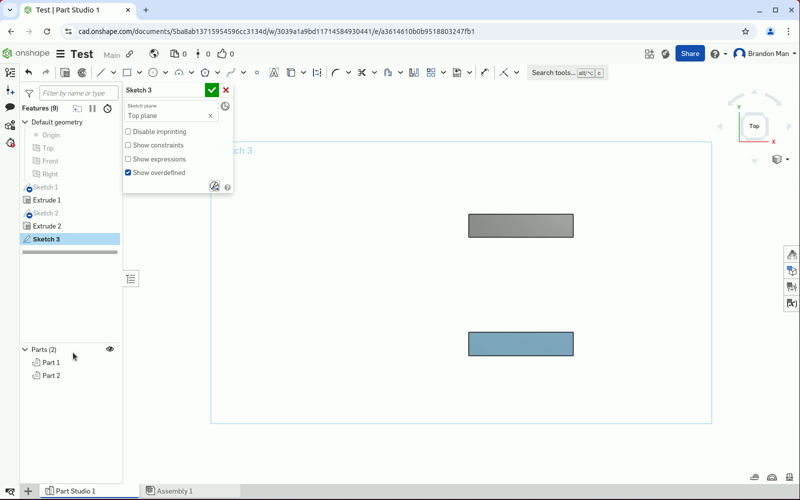
key(y)
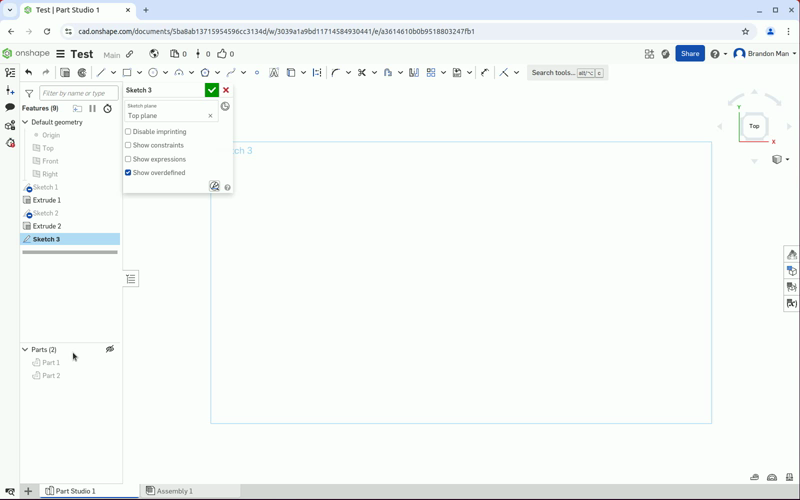
key(l)
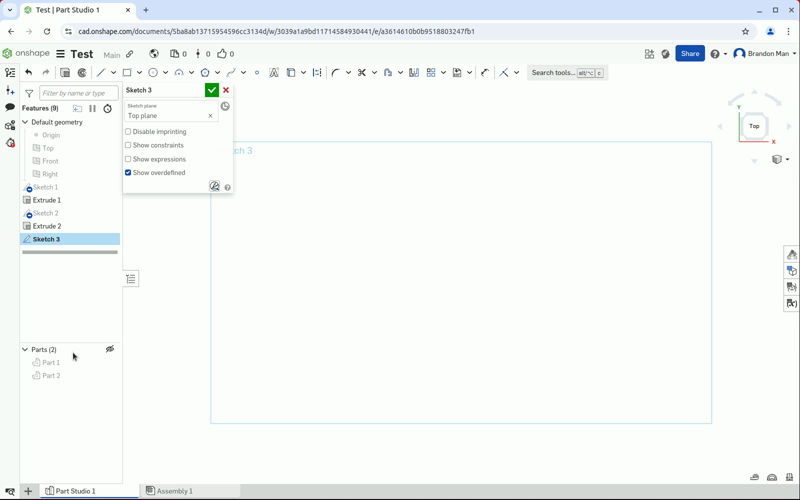
key_down(shift)
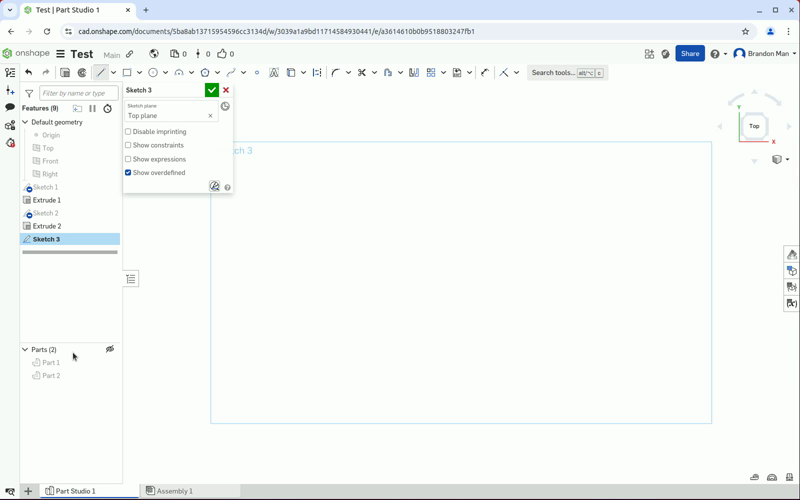
mouse_move(468, 284)
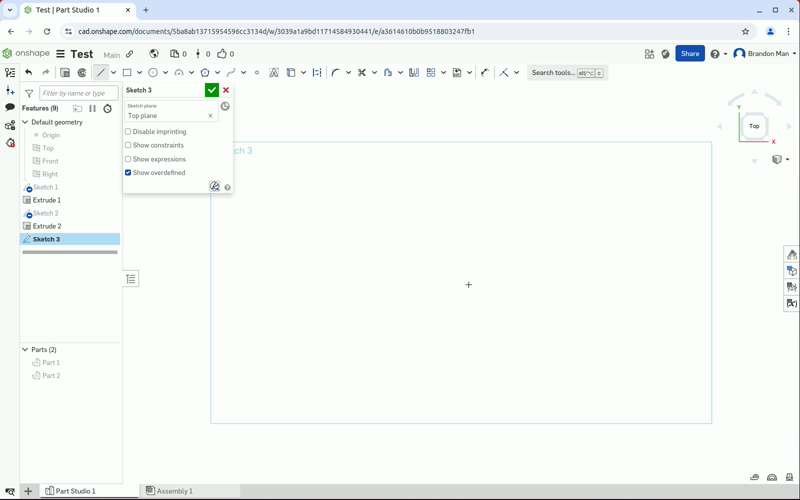
click(468, 284)
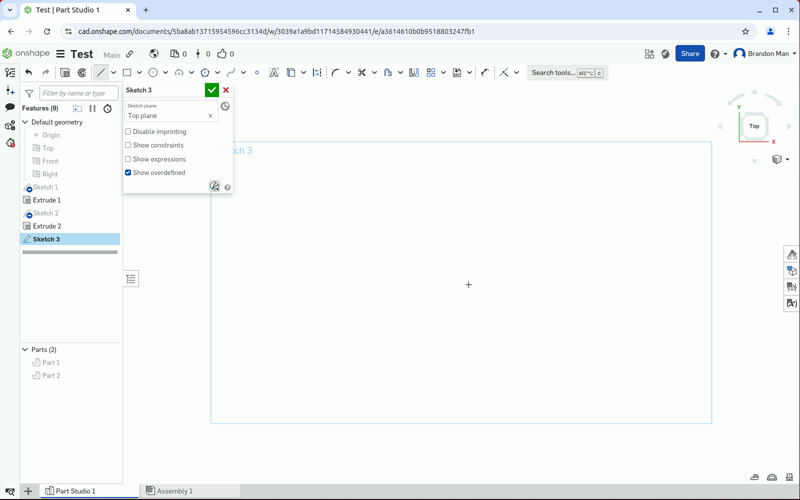
key_up(shift)
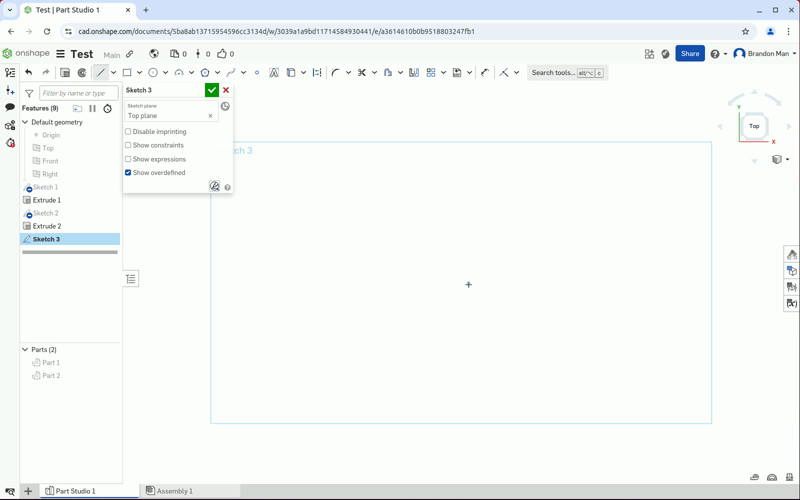
key_down(shift)
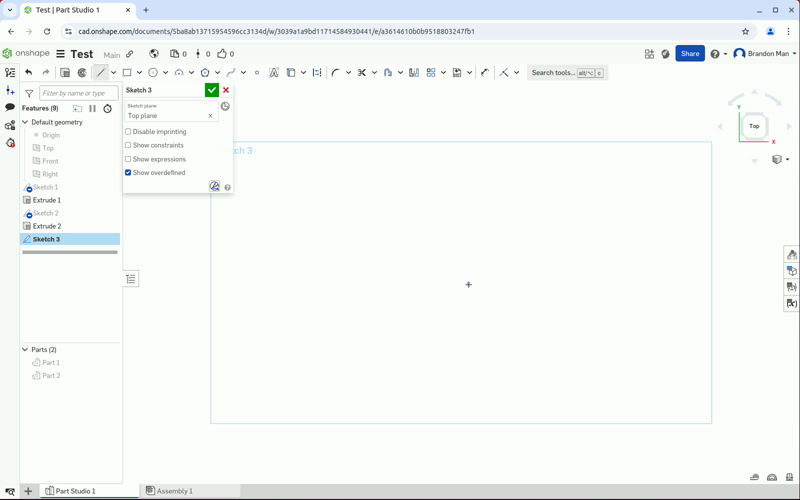
mouse_move(573, 284)
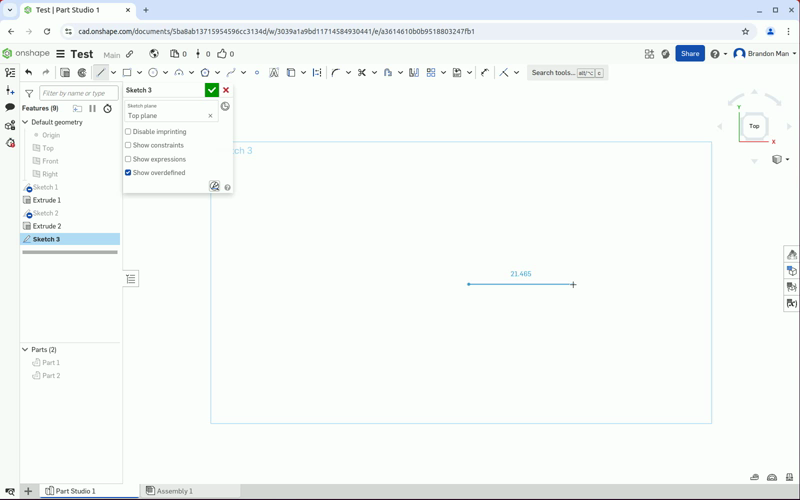
click(573, 284)
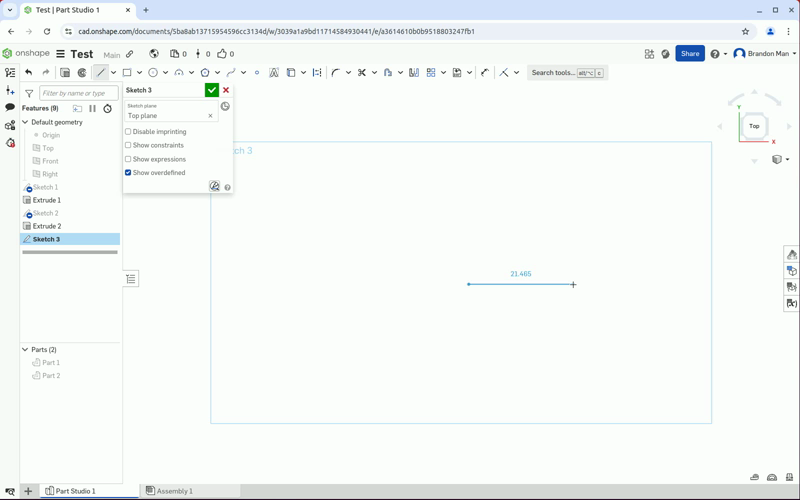
key_up(shift)
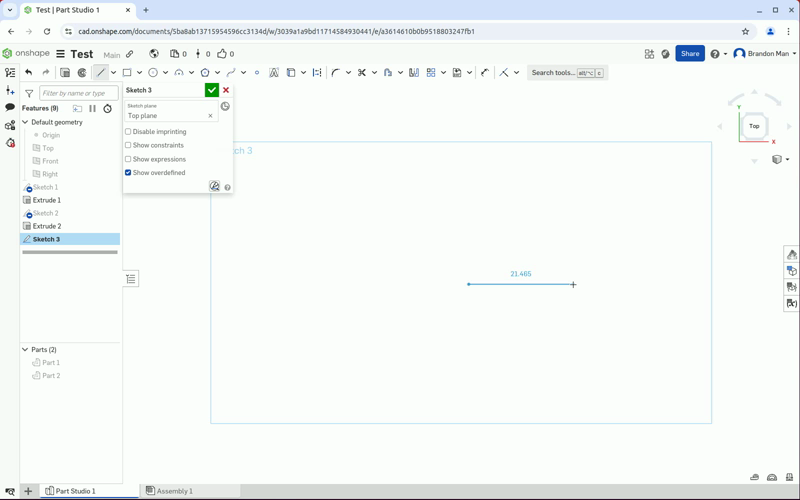
key_down(shift)
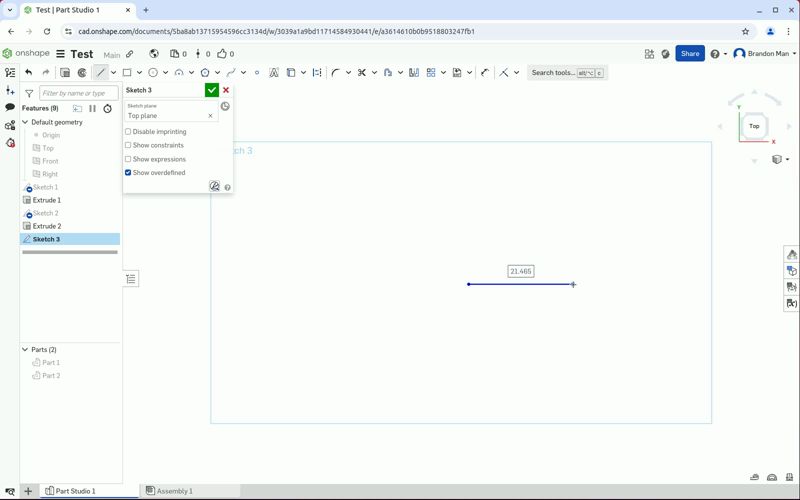
mouse_move(589, 284)
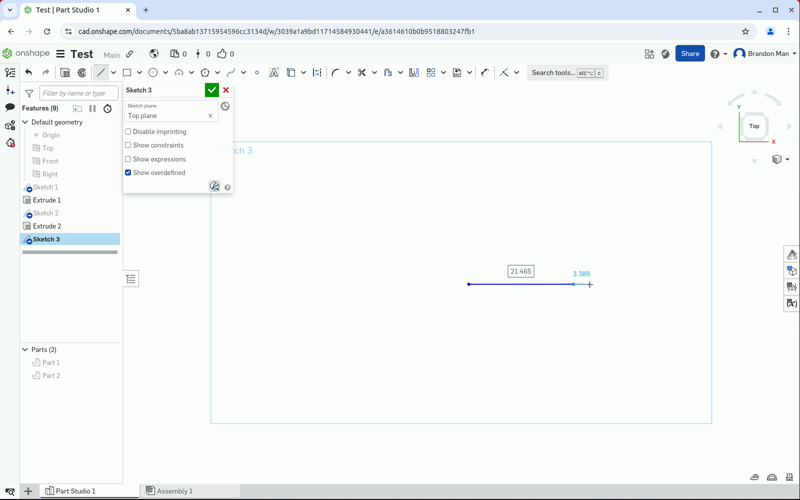
mouse_move(573, 237)
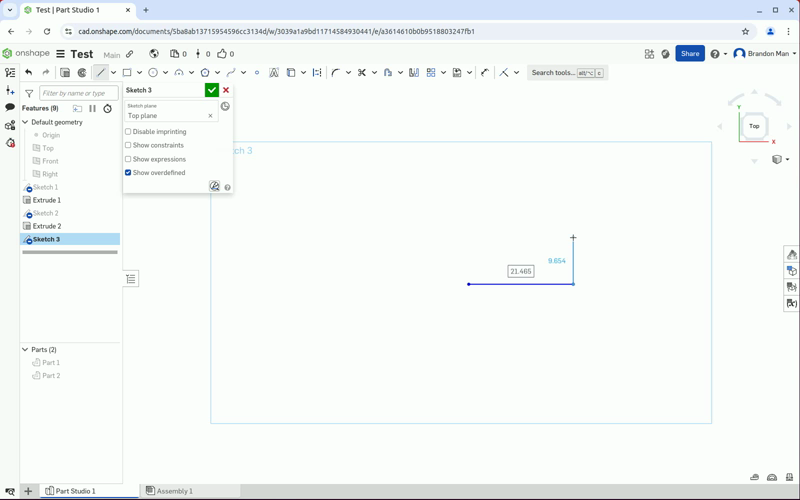
click(573, 237)
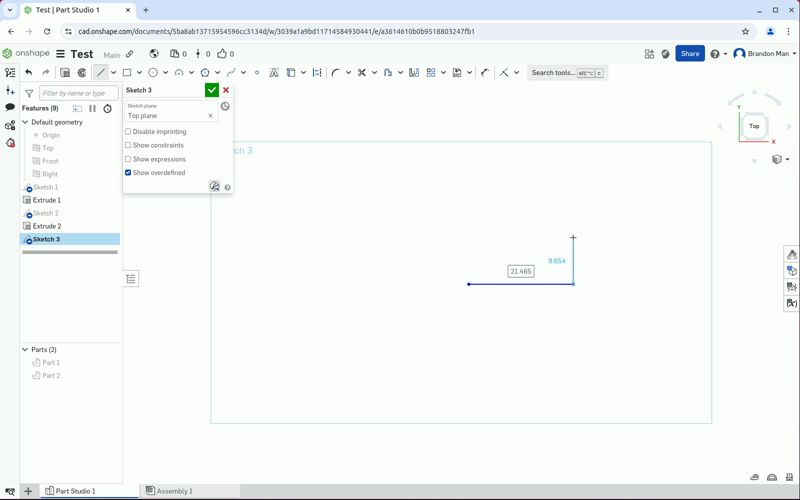
key_up(shift)
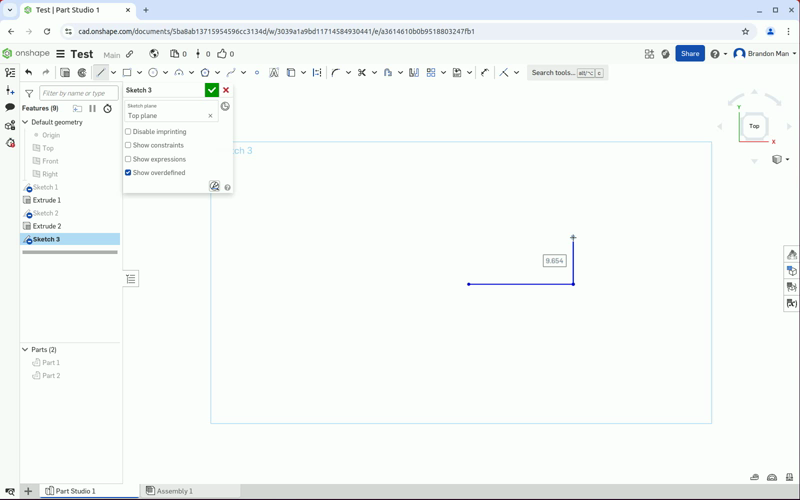
key_down(shift)
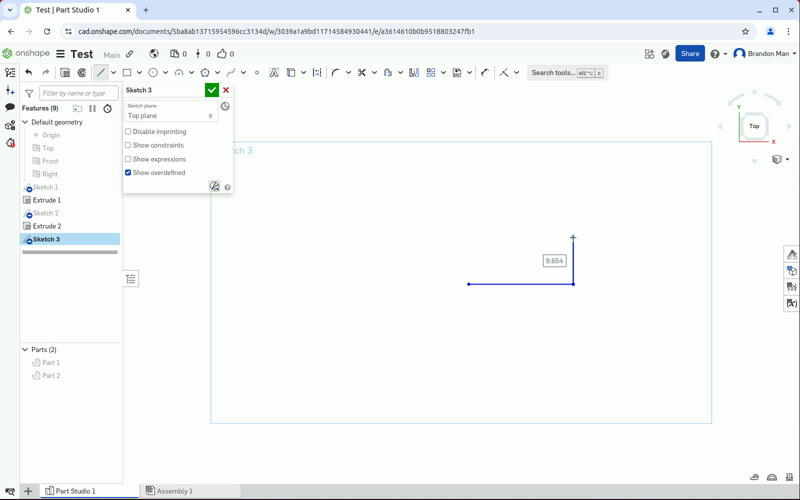
mouse_move(468, 237)
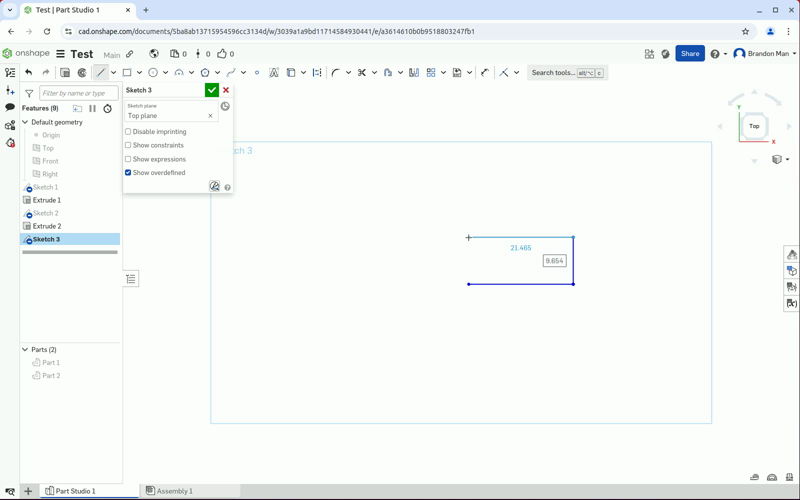
click(468, 237)
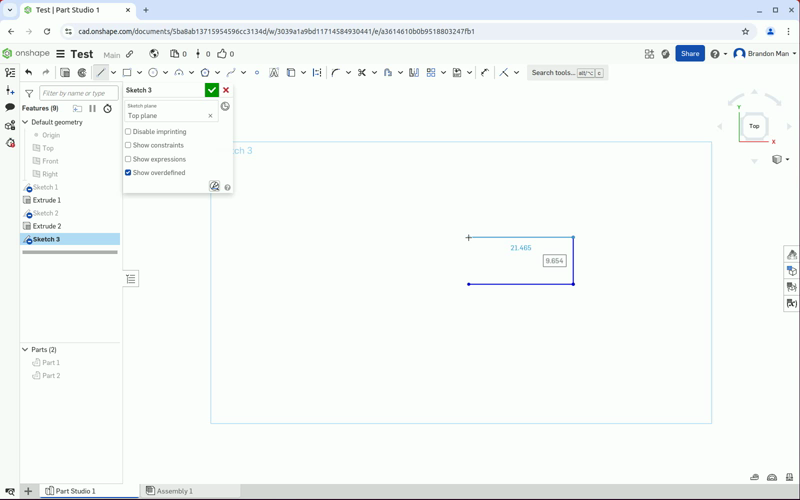
key_up(shift)
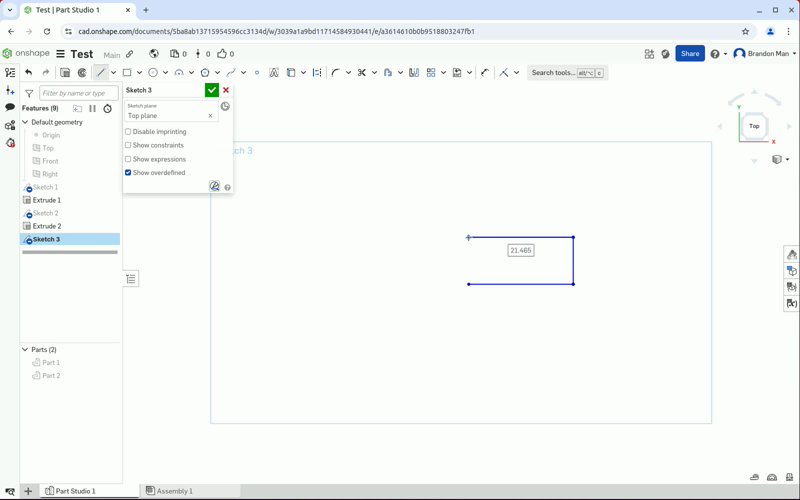
mouse_move(498, 237)
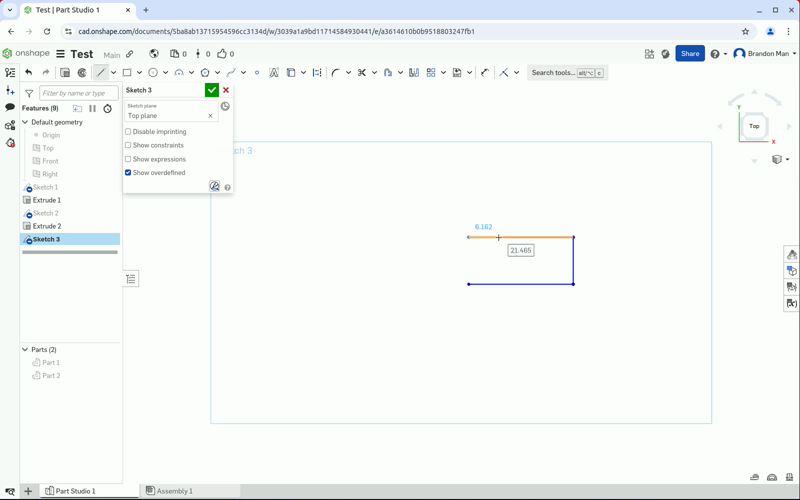
key_down(shift)
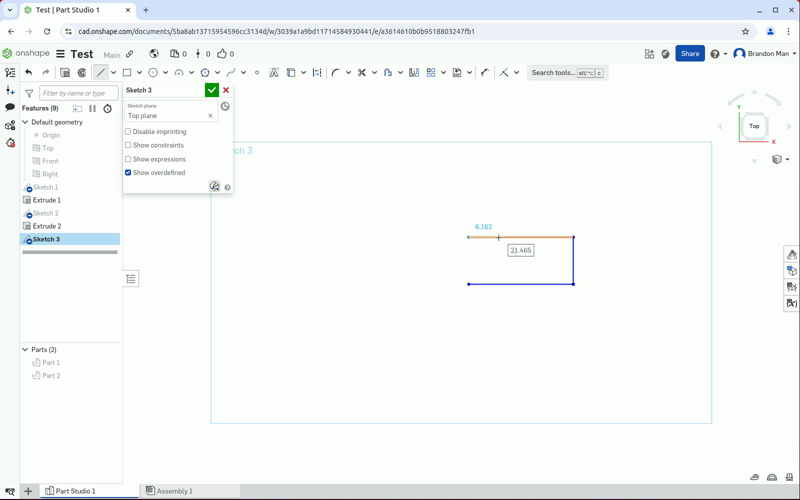
mouse_move(468, 284)
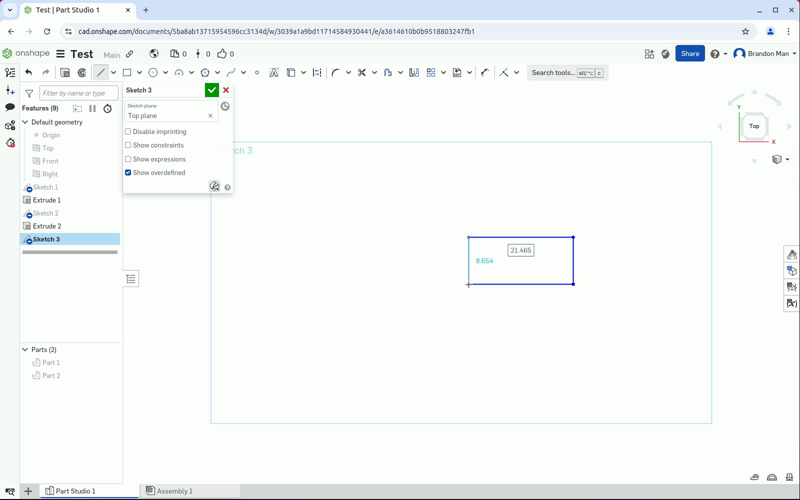
key_up(shift)
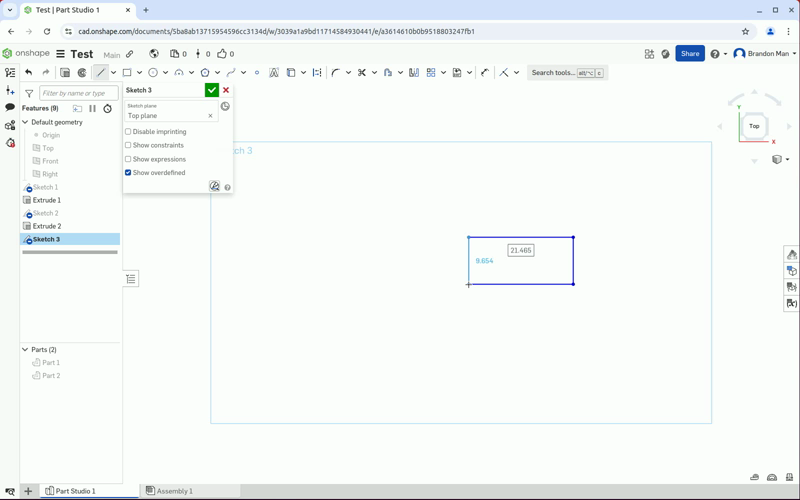
click(468, 284)
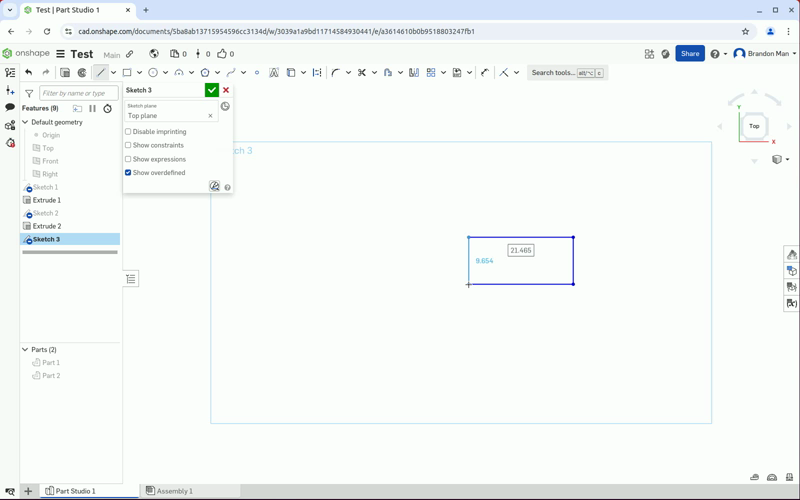
key(esc)
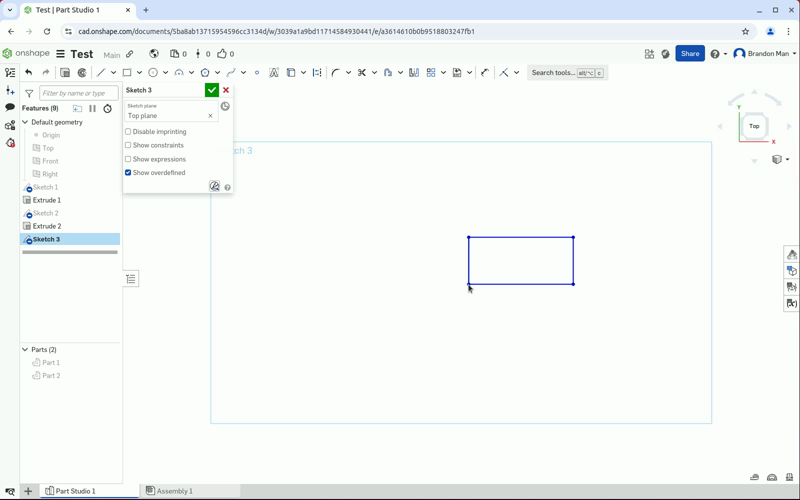
key(c)
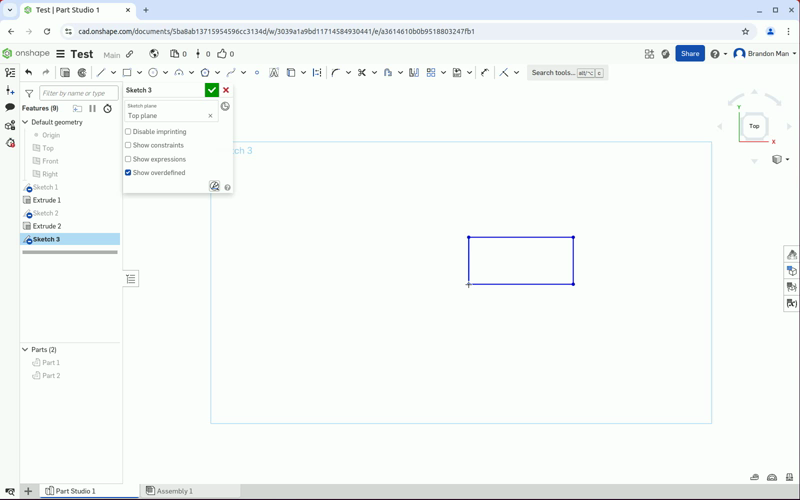
key_down(shift)
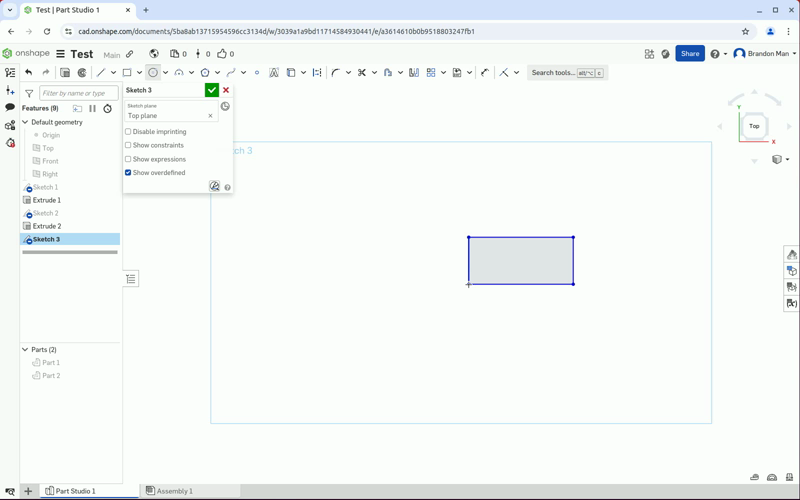
mouse_move(492, 272)
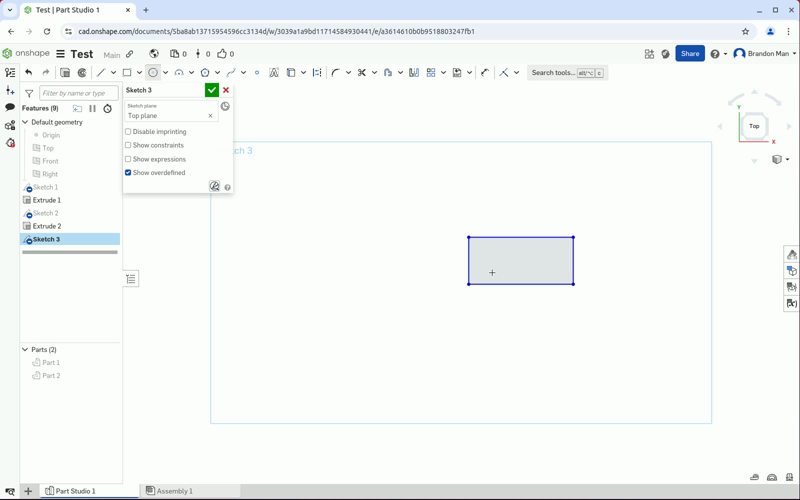
click(492, 272)
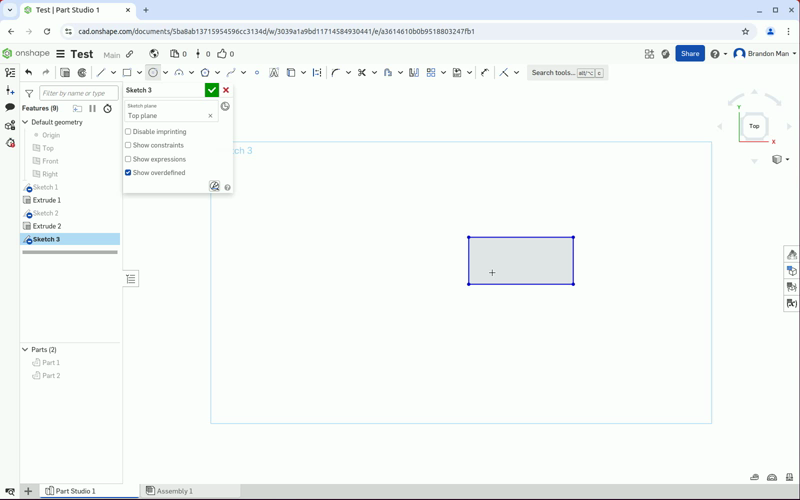
key_up(shift)
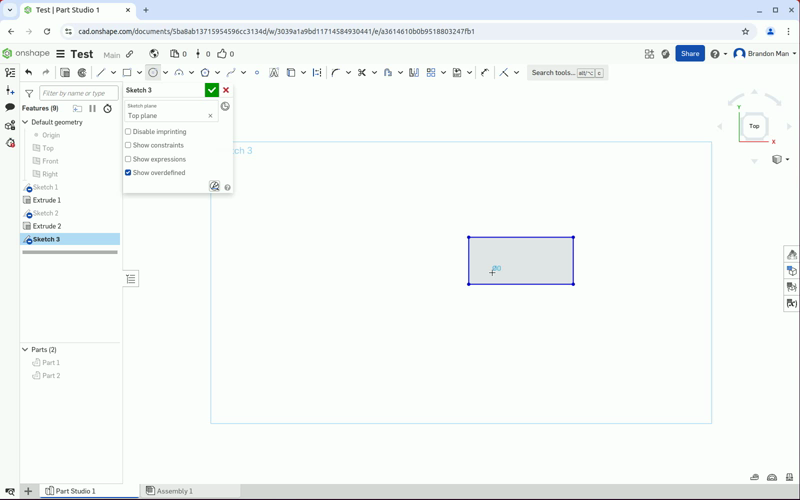
mouse_move(496, 272)
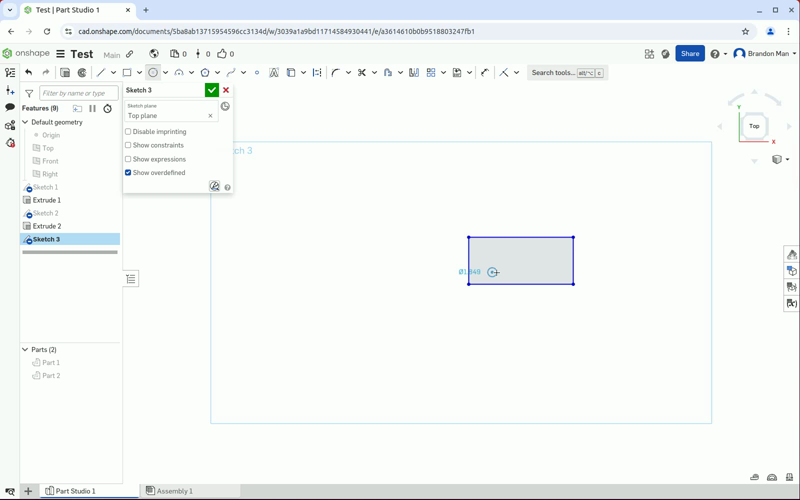
click(496, 272)
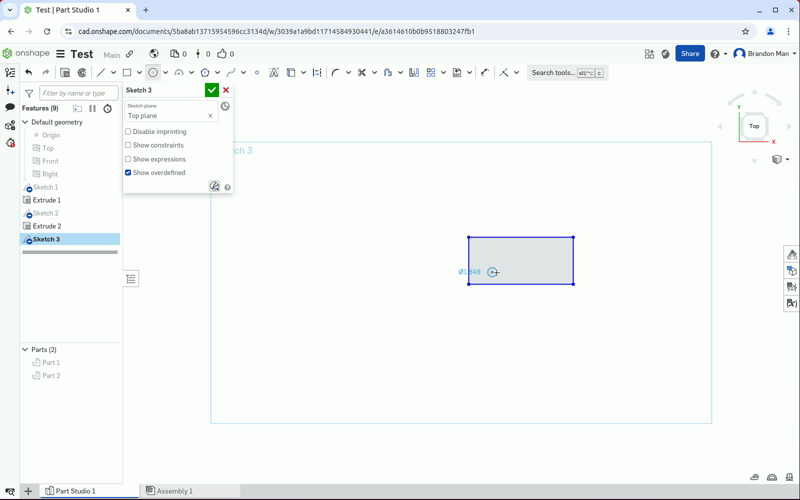
key(esc)
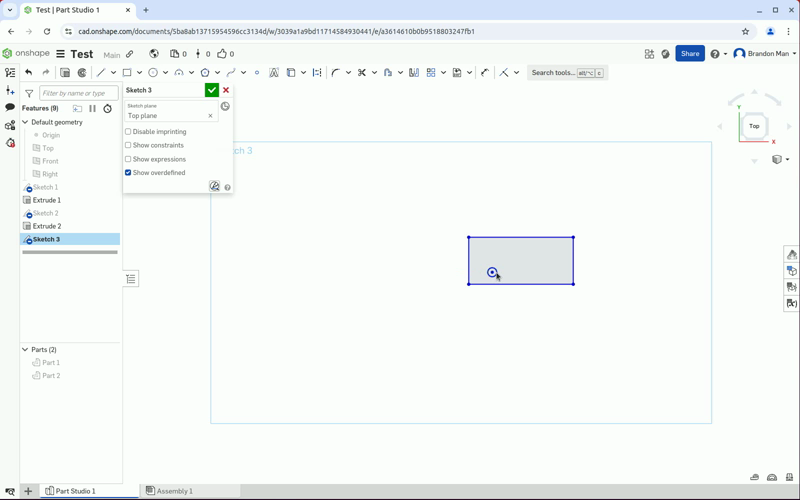
key(c)
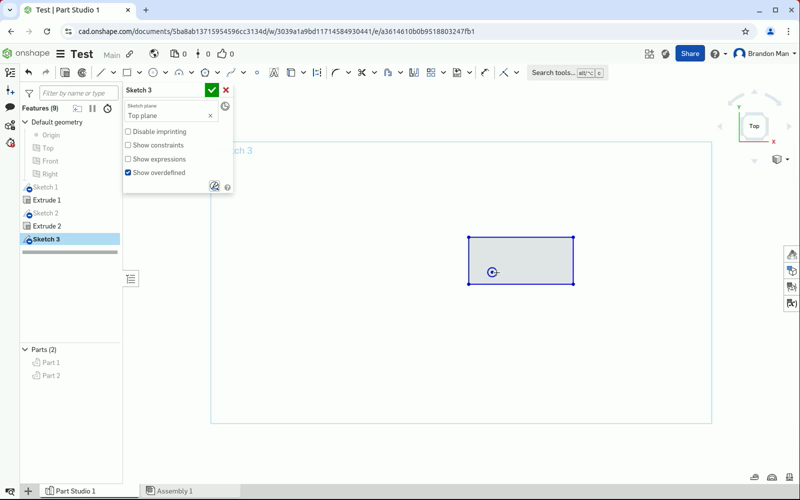
key_down(shift)
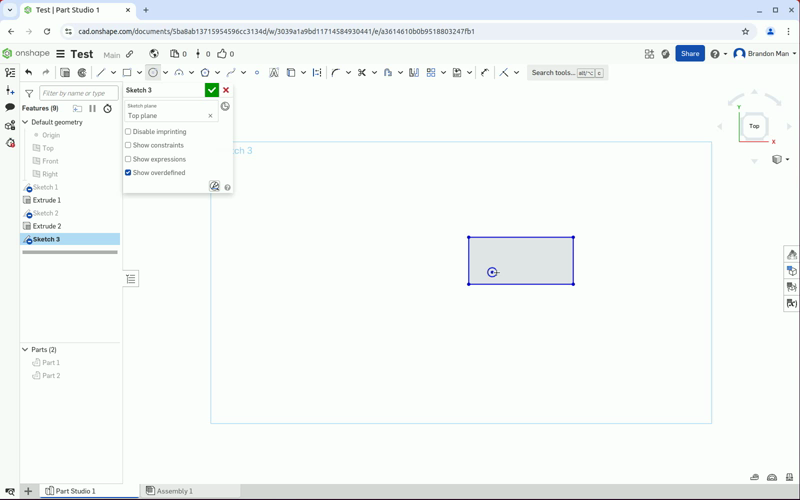
mouse_move(550, 272)
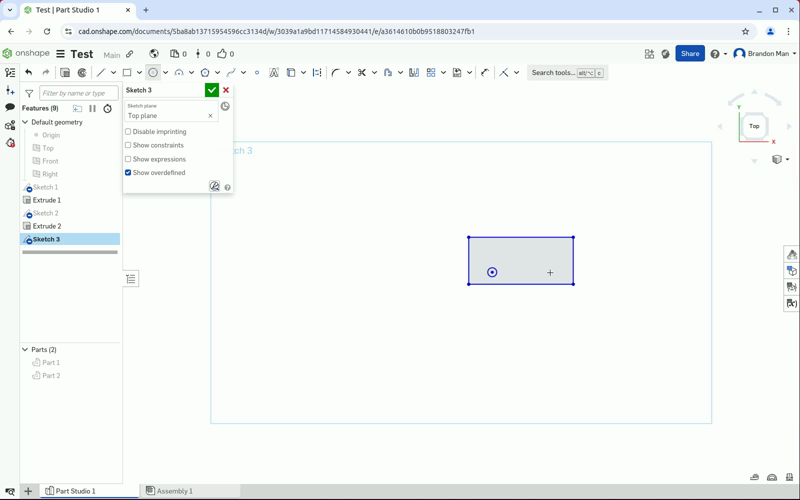
click(550, 272)
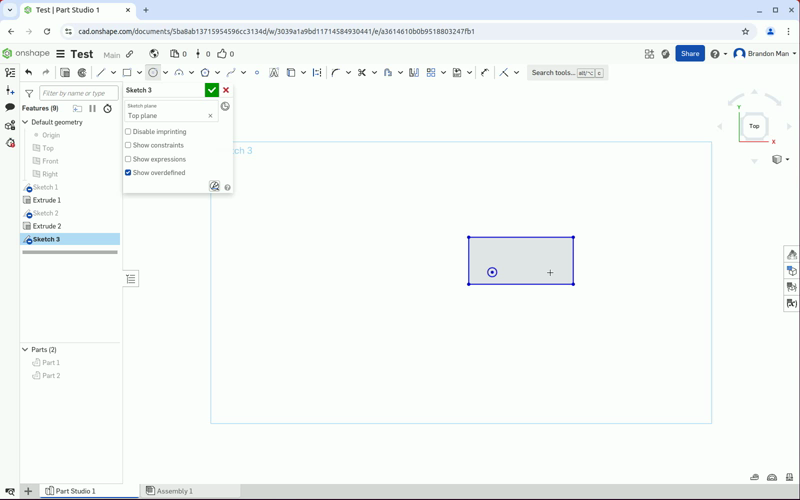
key_up(shift)
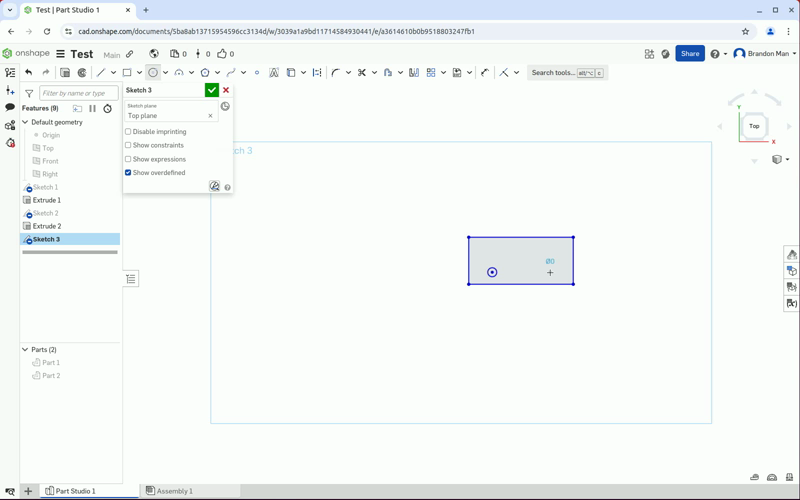
mouse_move(554, 272)
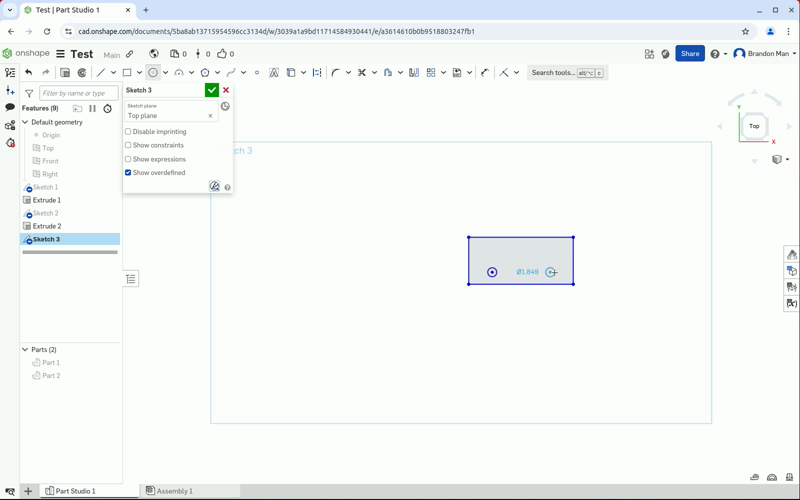
click(554, 272)
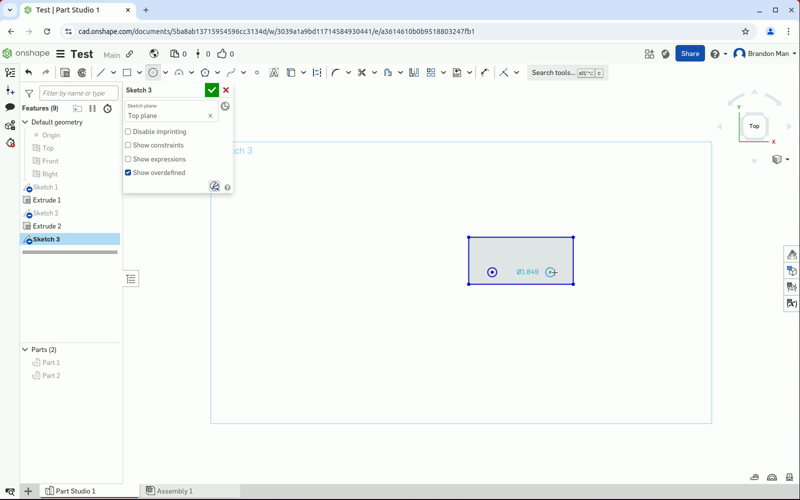
key(esc)
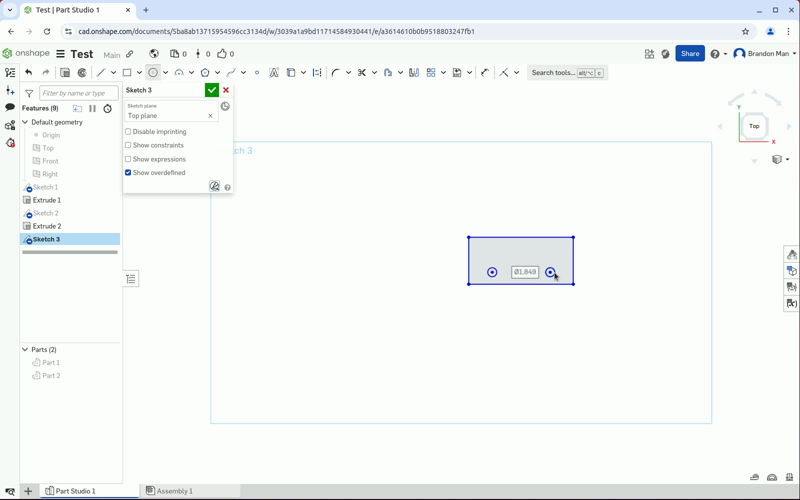
mouse_move(554, 258)
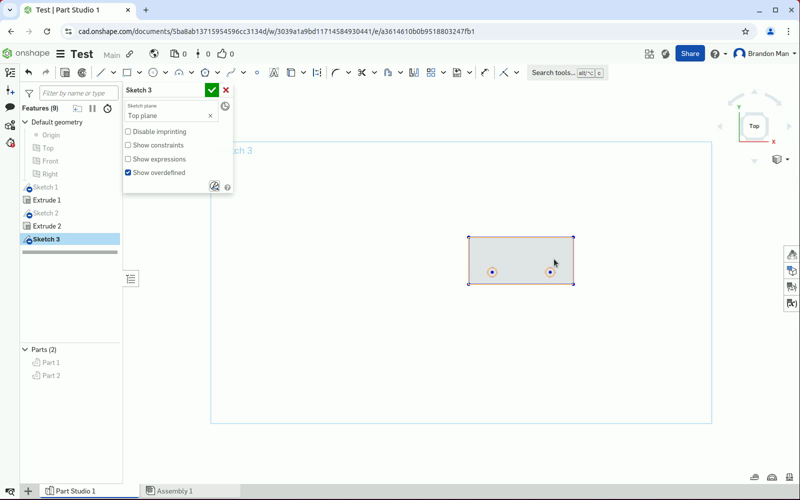
click(554, 258)
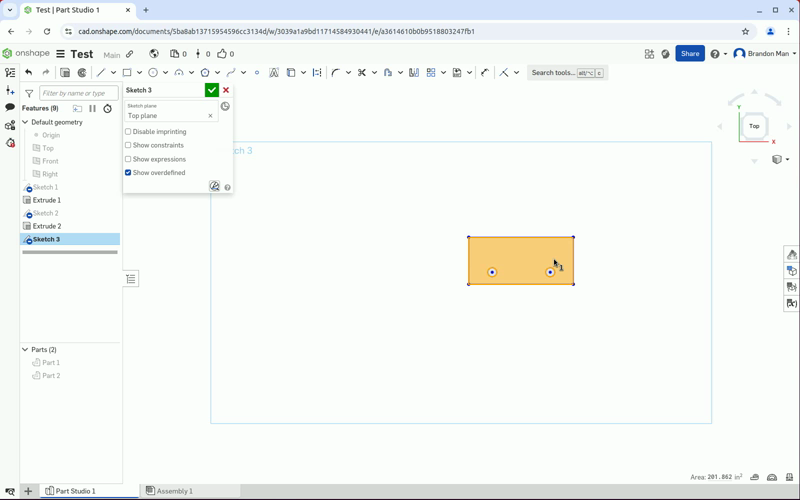
mouse_move(73, 352)
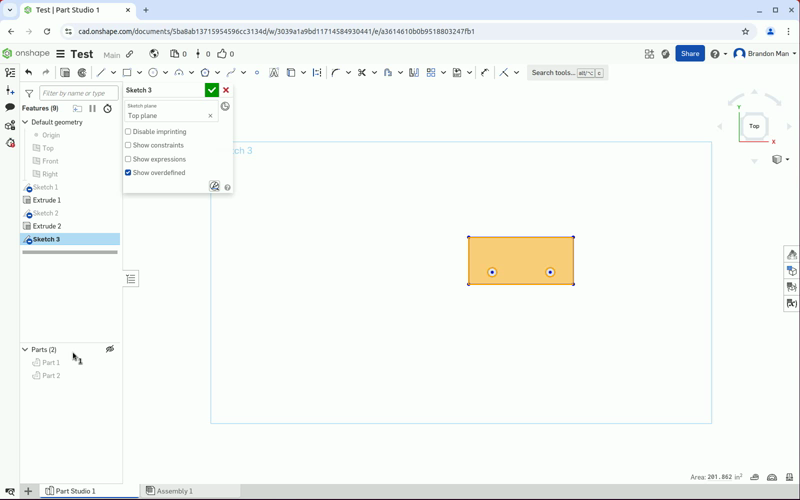
key(shift+y)
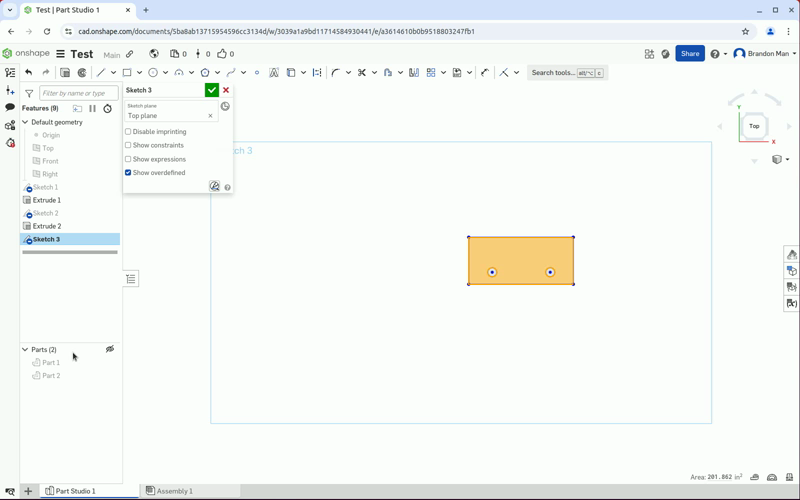
key(shift+e)
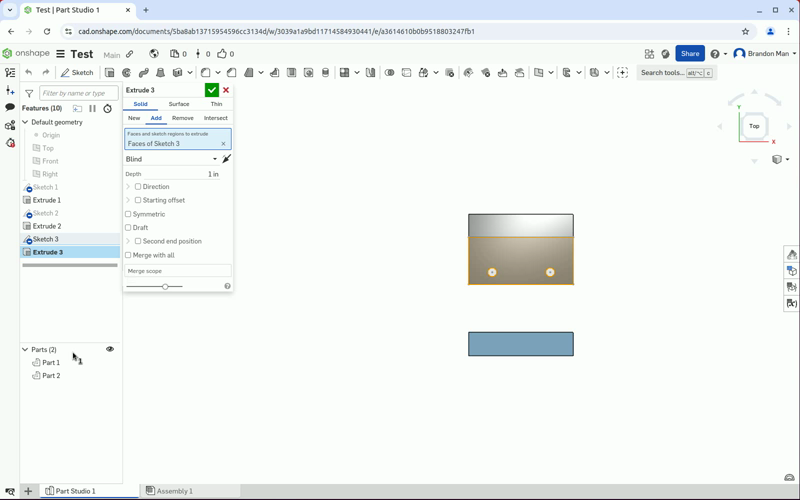
mouse_move(143, 106)
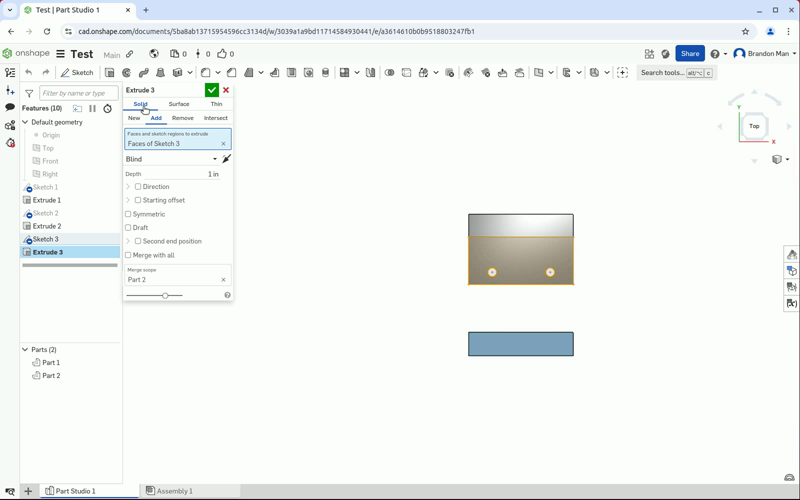
click(143, 106)
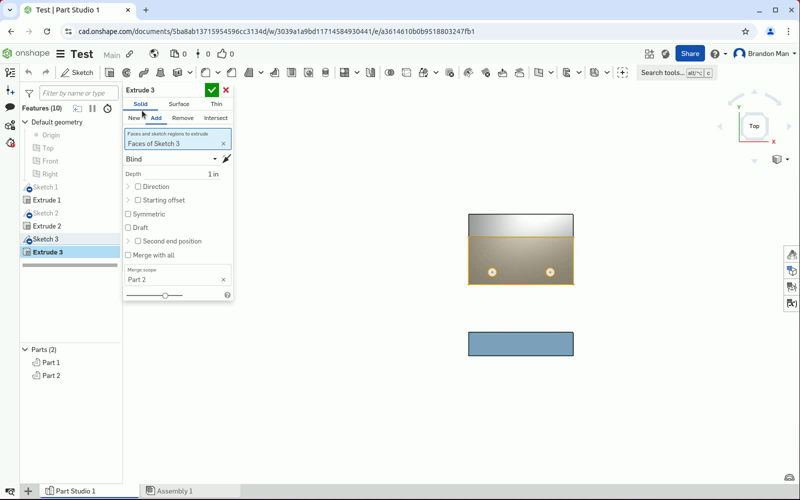
mouse_move(137, 120)
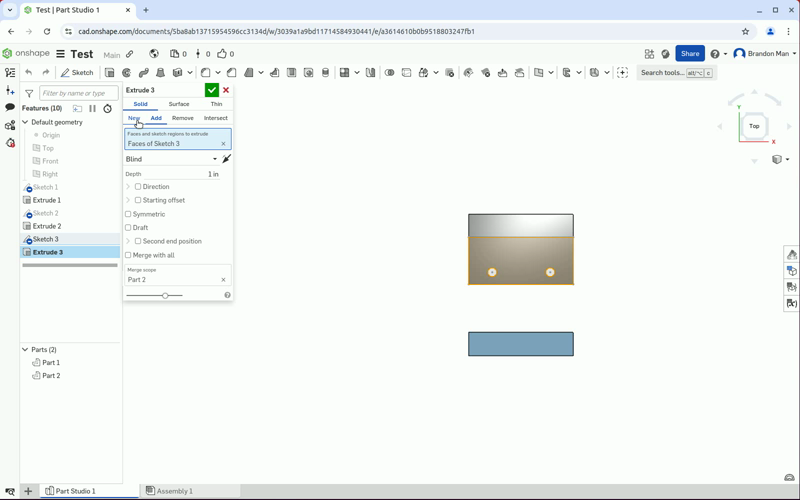
click(137, 120)
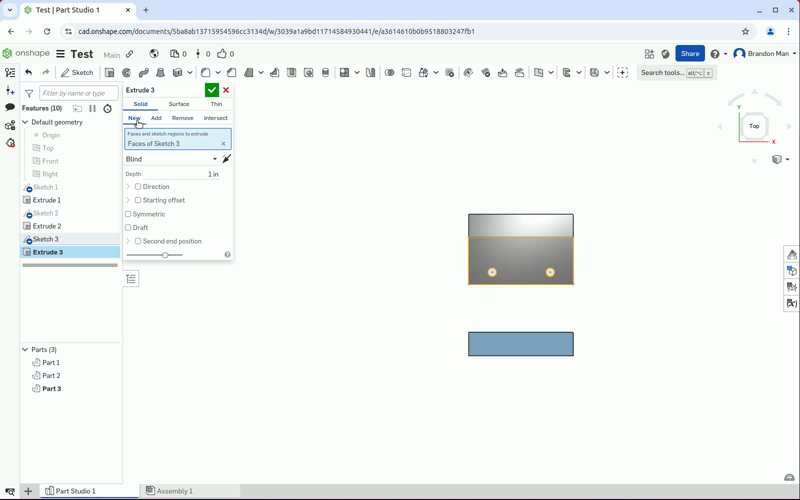
key(tab, 4)
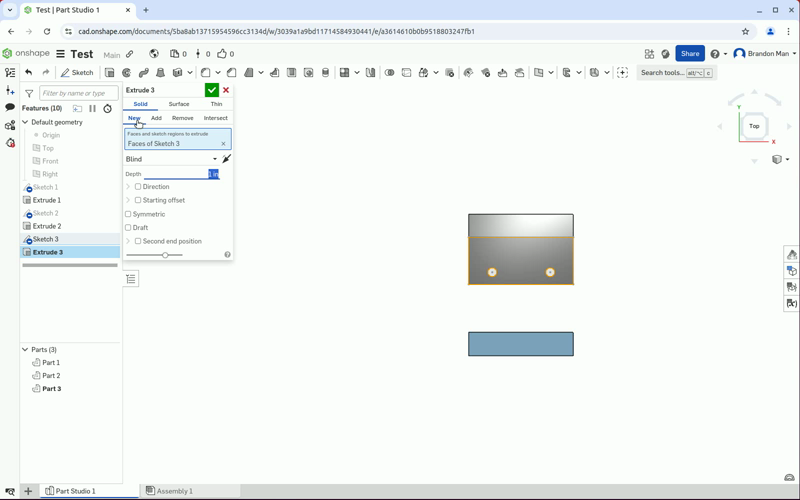
text(0.963)
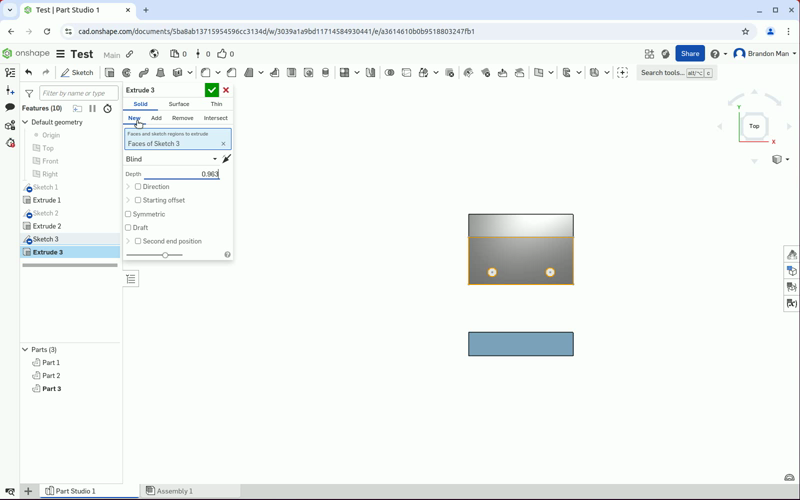
key(enter)
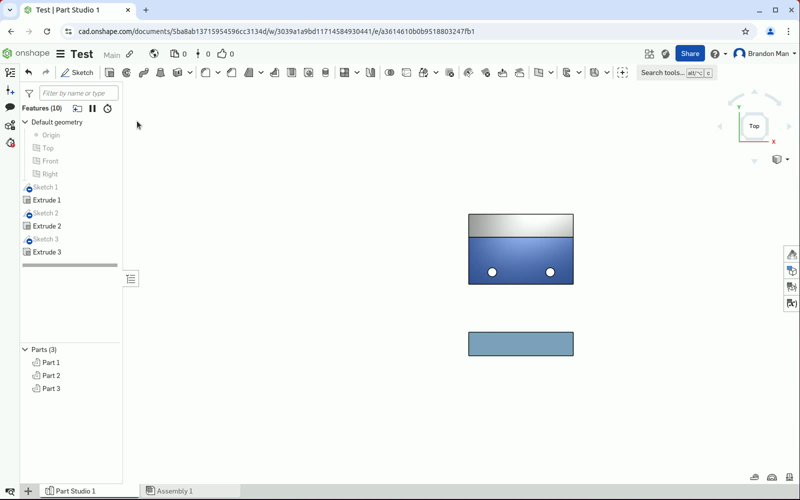
key(shift+h)
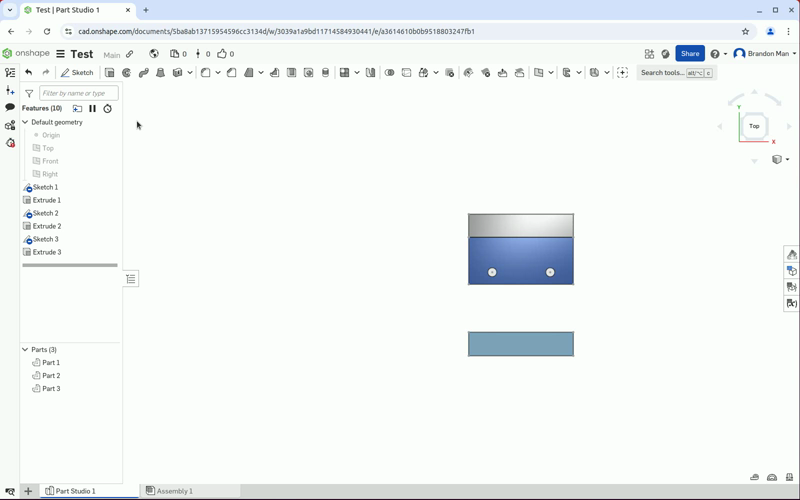
key(shift+h)
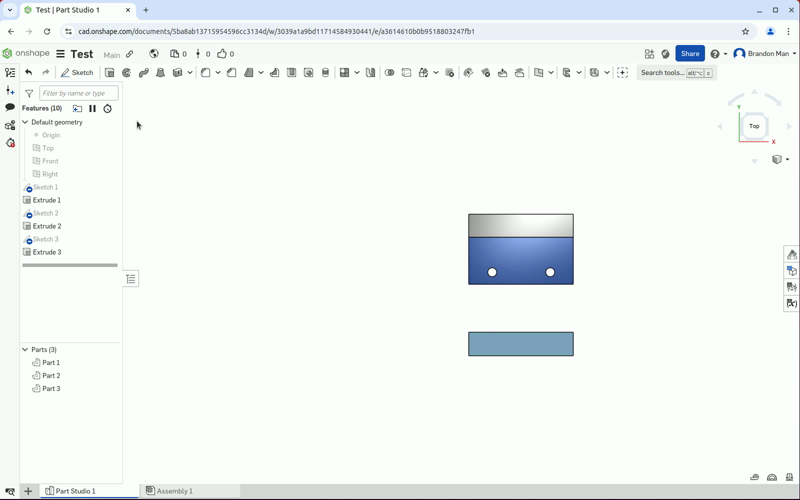
mouse_move(73, 189)
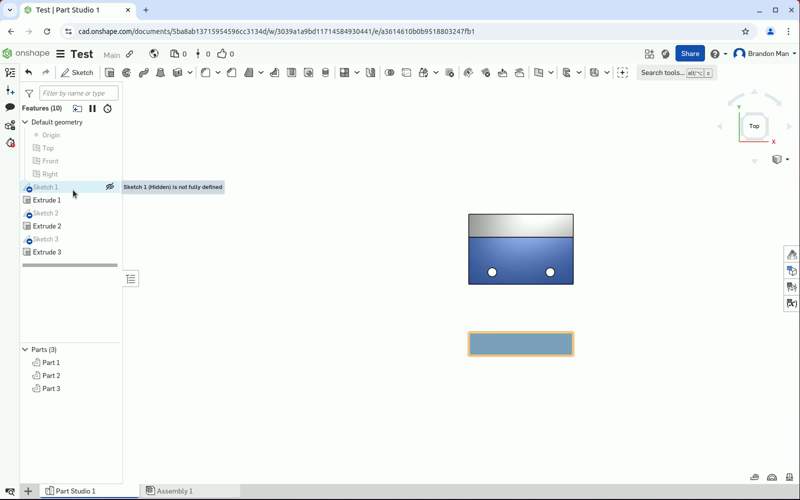
click(73, 189)
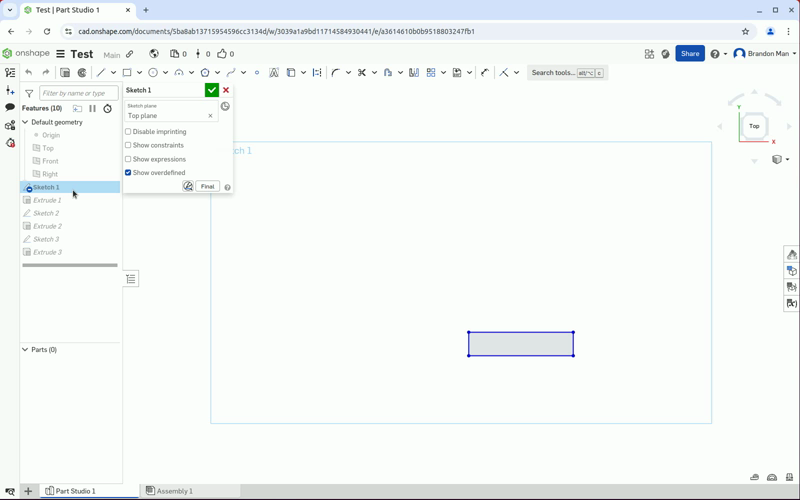
mouse_move(229, 92)
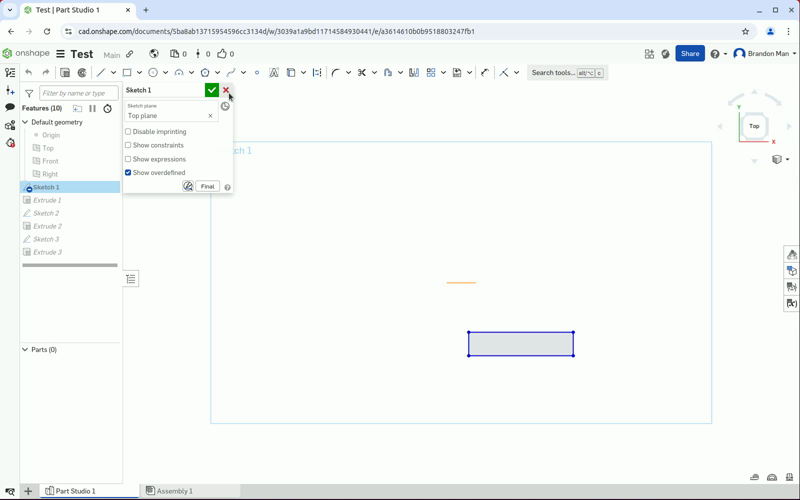
click(229, 92)
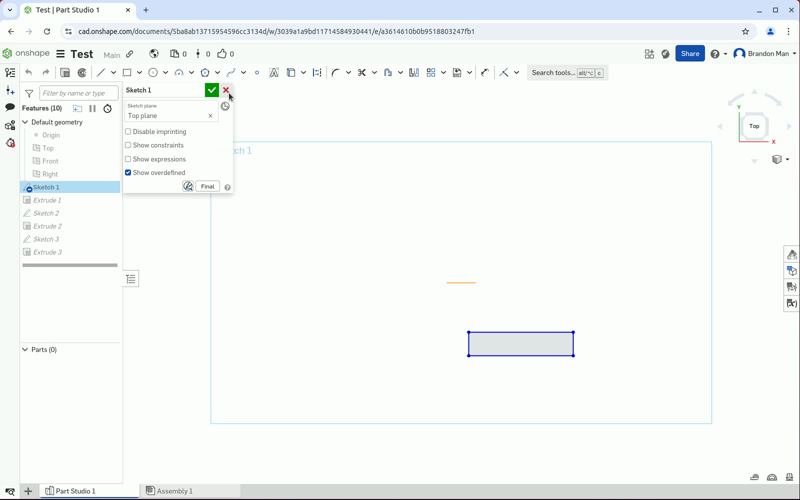
key(shift+s)
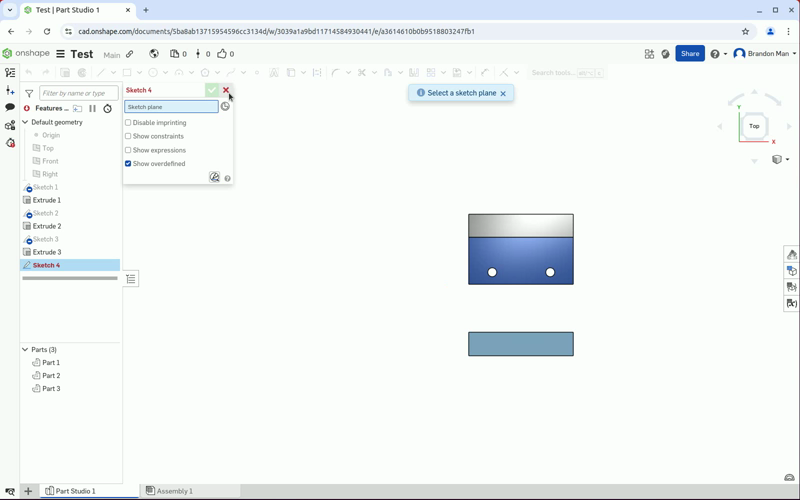
mouse_move(73, 150)
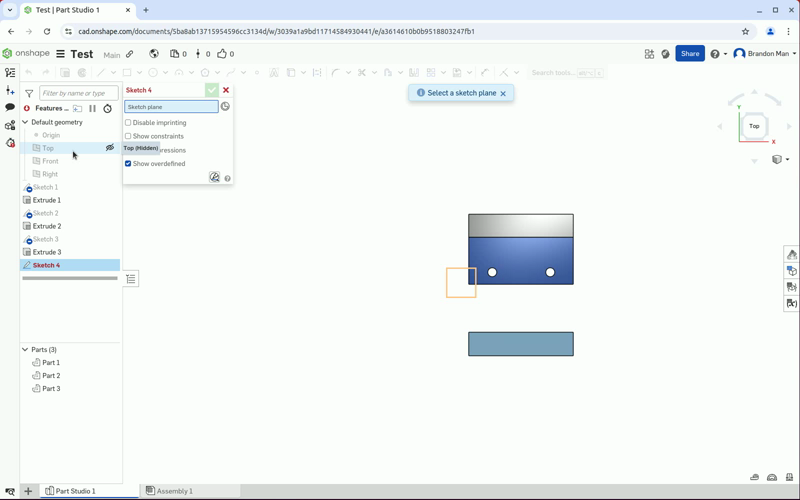
click(73, 150)
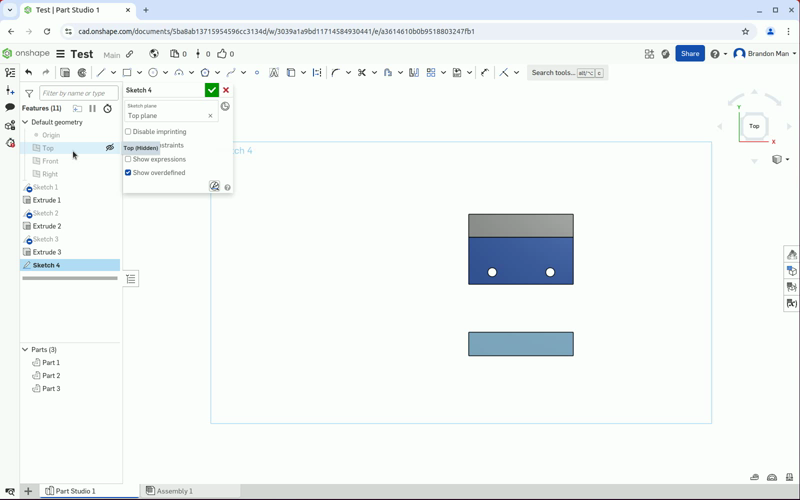
mouse_move(73, 352)
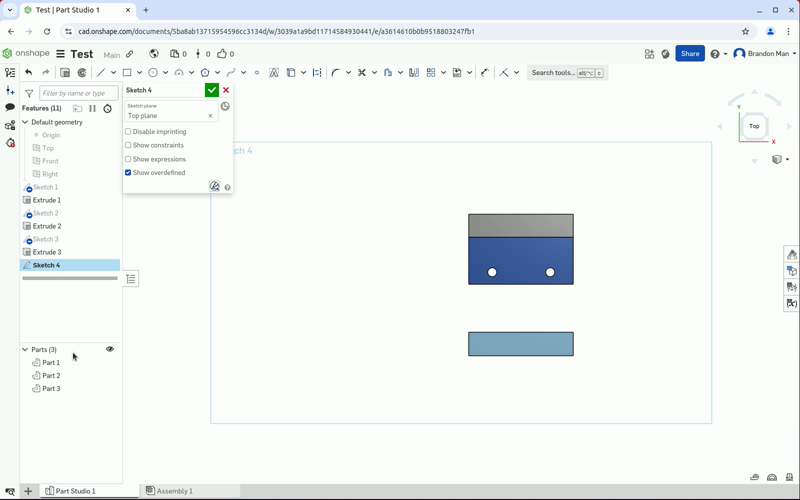
key(y)
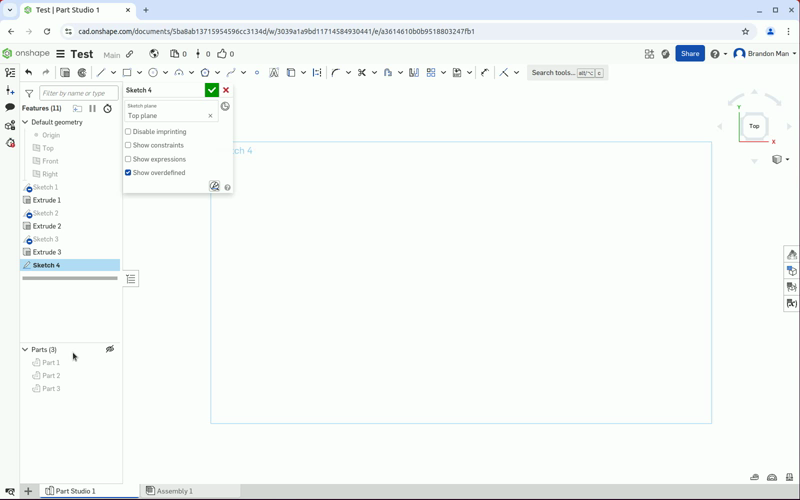
key(l)
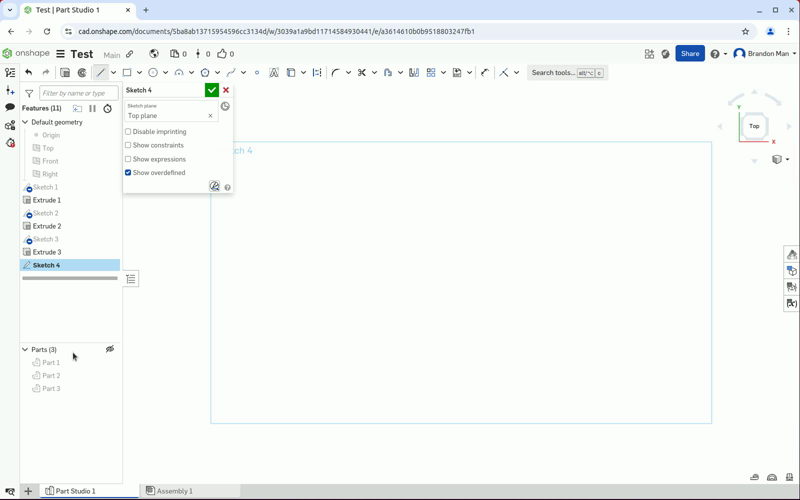
key_down(shift)
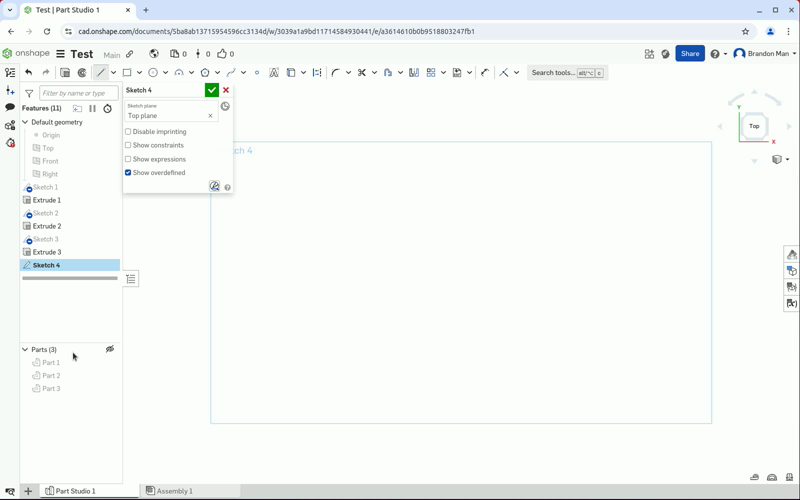
mouse_move(468, 330)
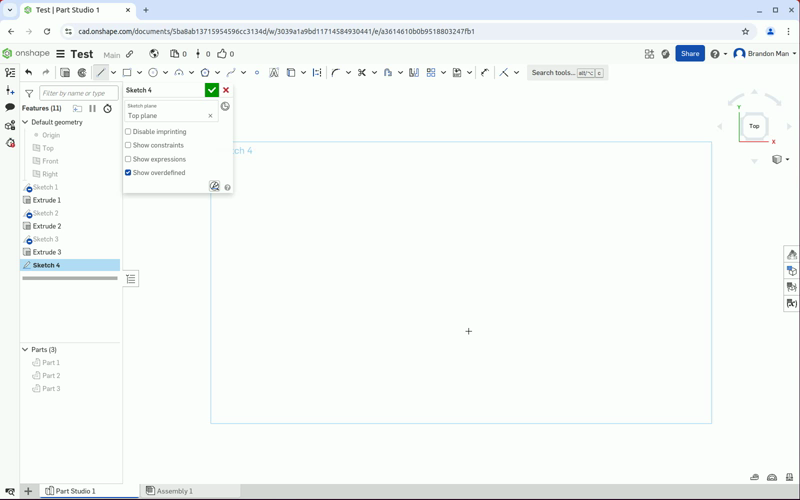
click(468, 330)
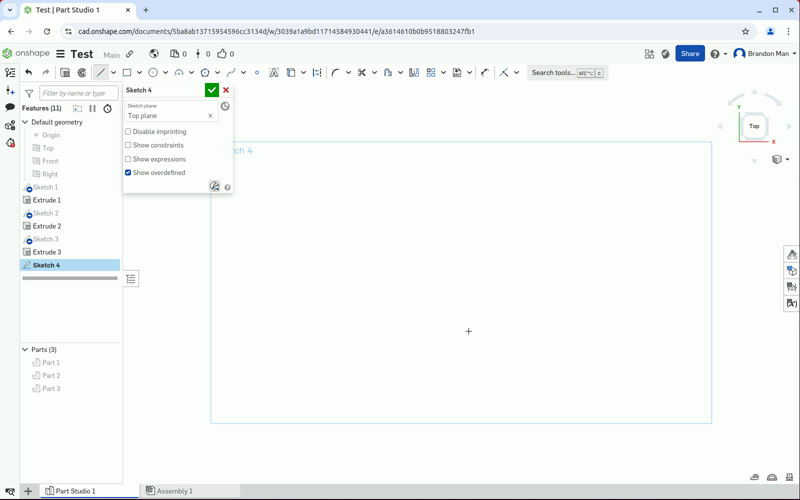
key_up(shift)
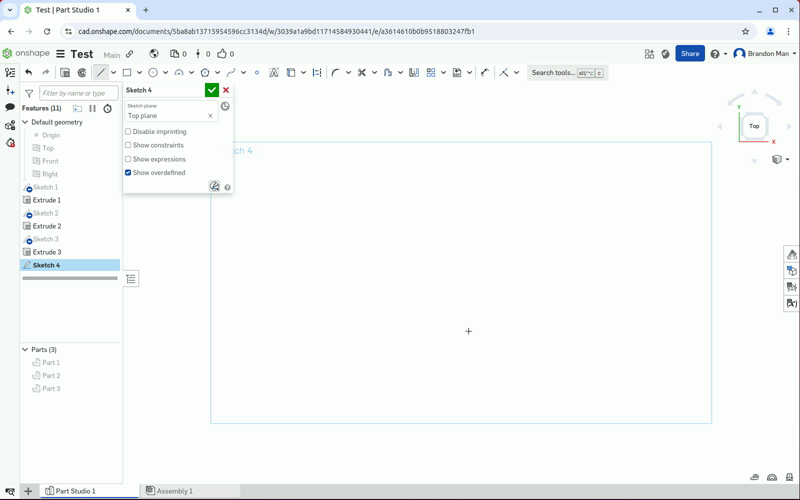
key_down(shift)
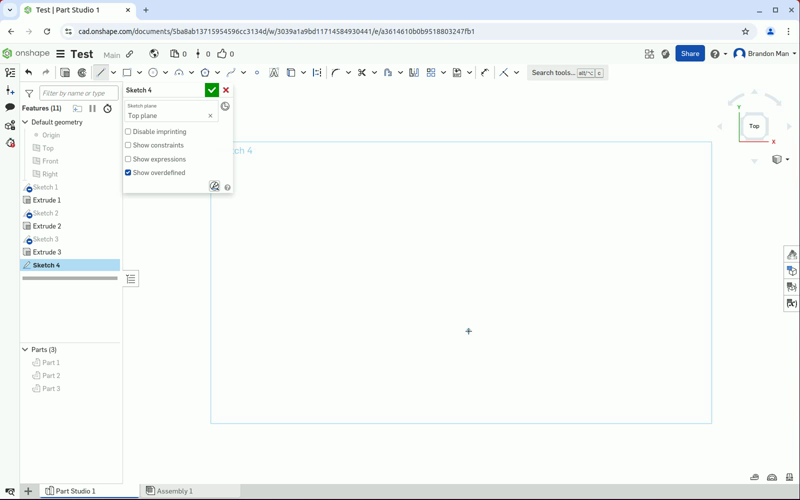
mouse_move(573, 330)
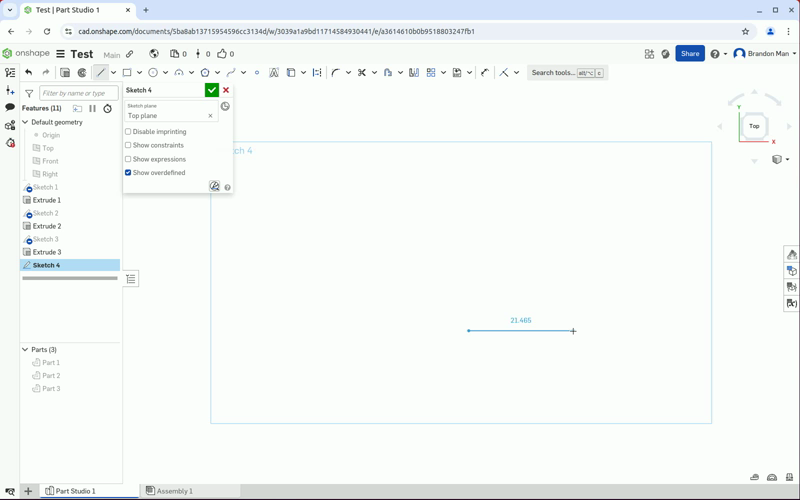
click(573, 330)
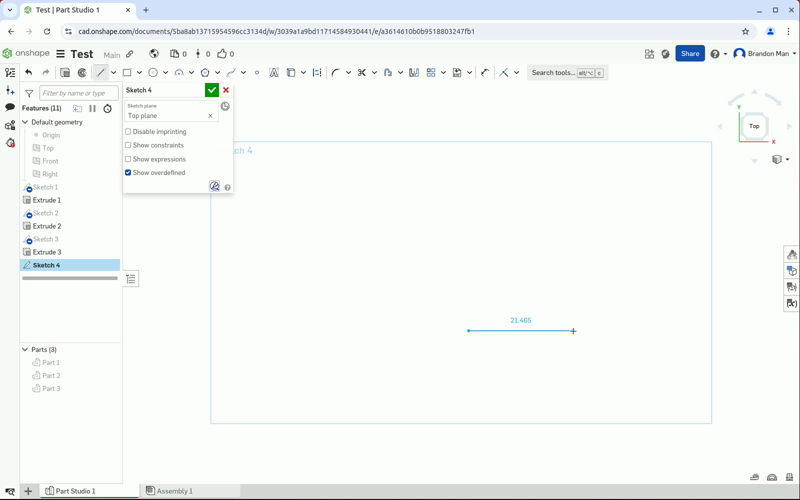
key_up(shift)
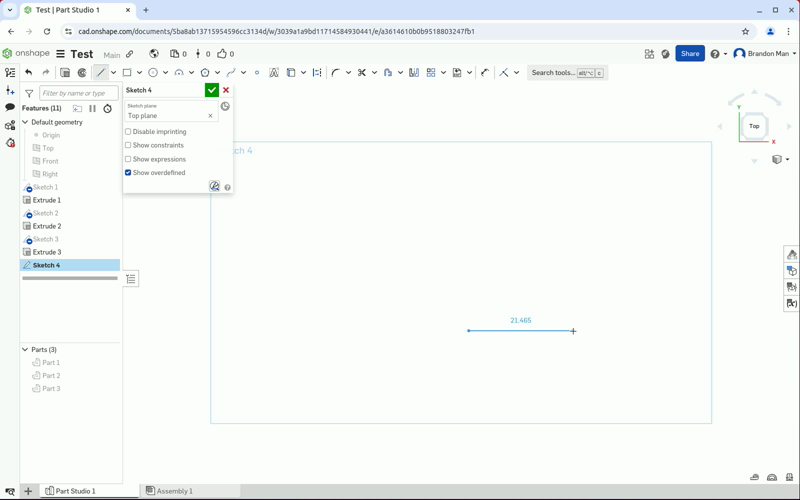
key_down(shift)
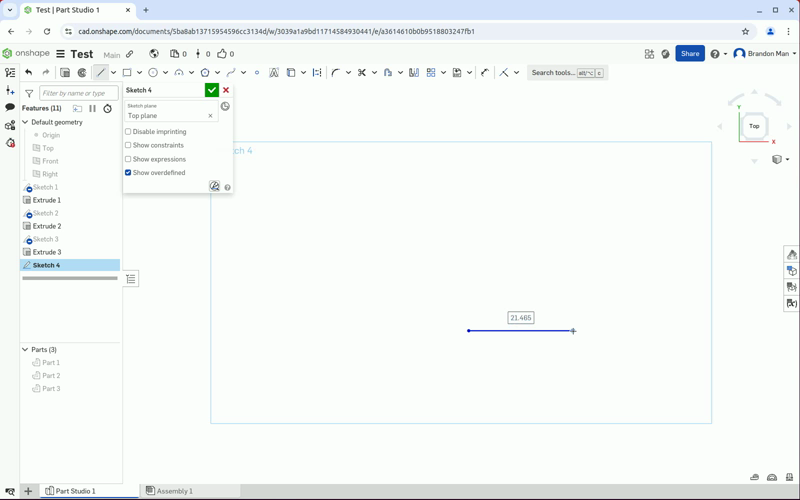
mouse_move(589, 330)
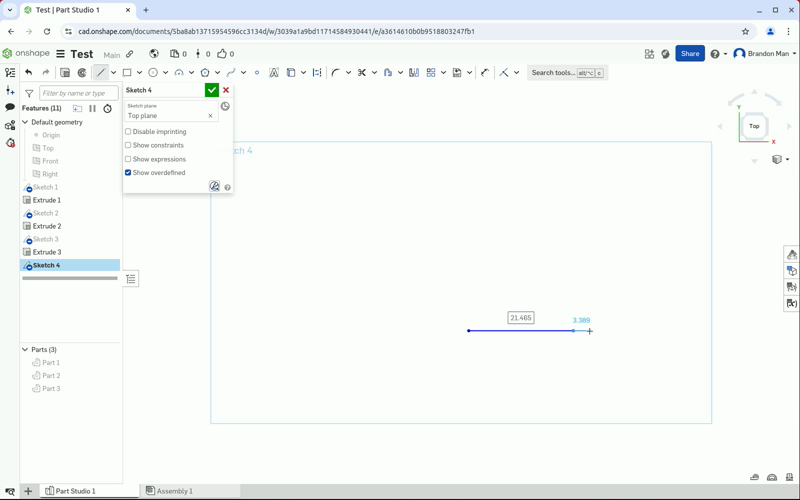
mouse_move(573, 283)
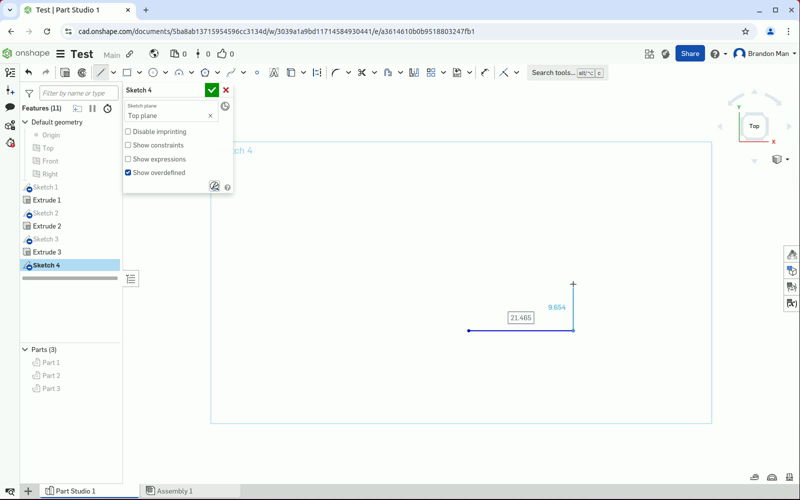
click(573, 283)
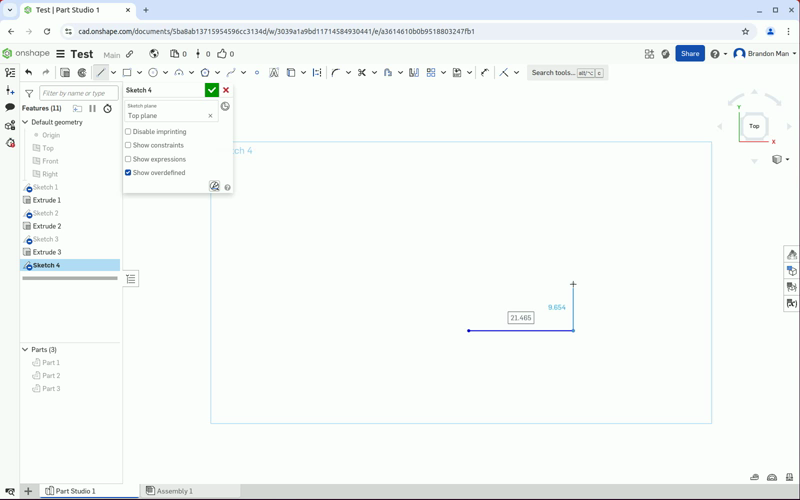
key_up(shift)
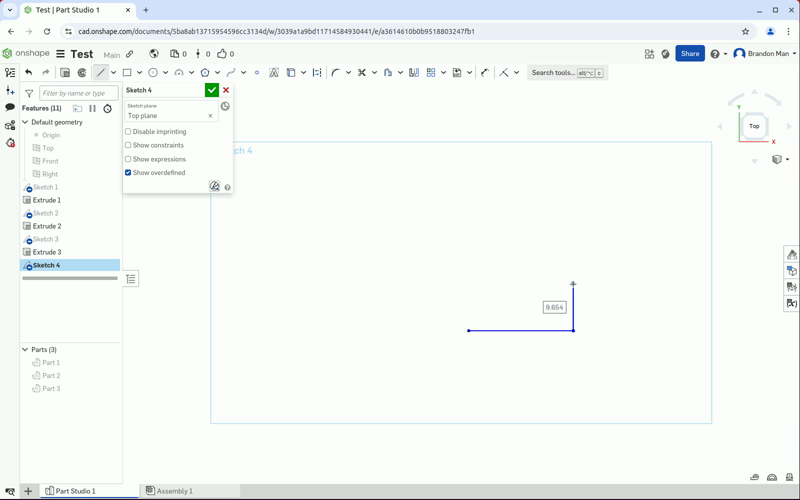
key_down(shift)
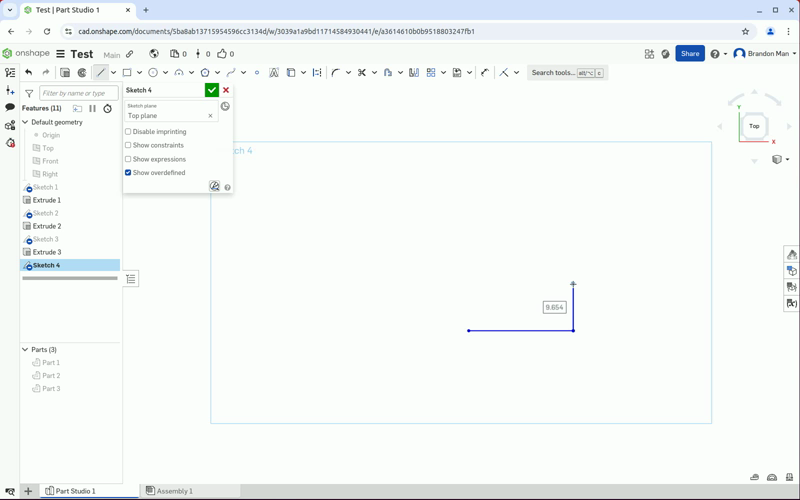
mouse_move(468, 283)
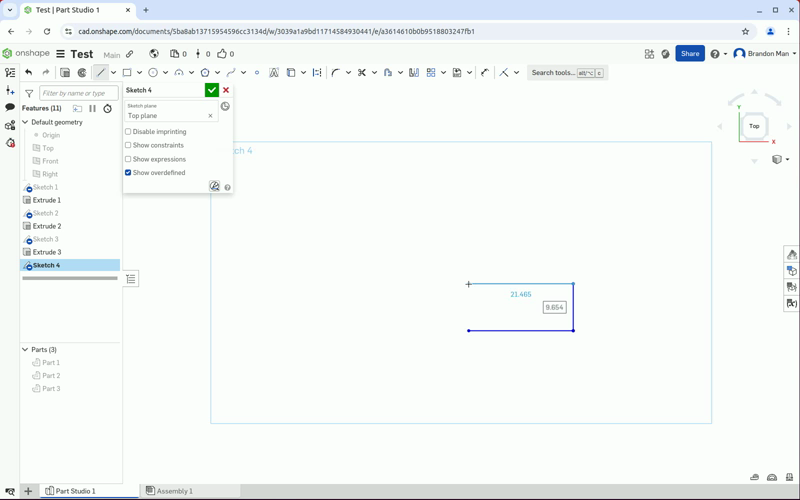
click(468, 283)
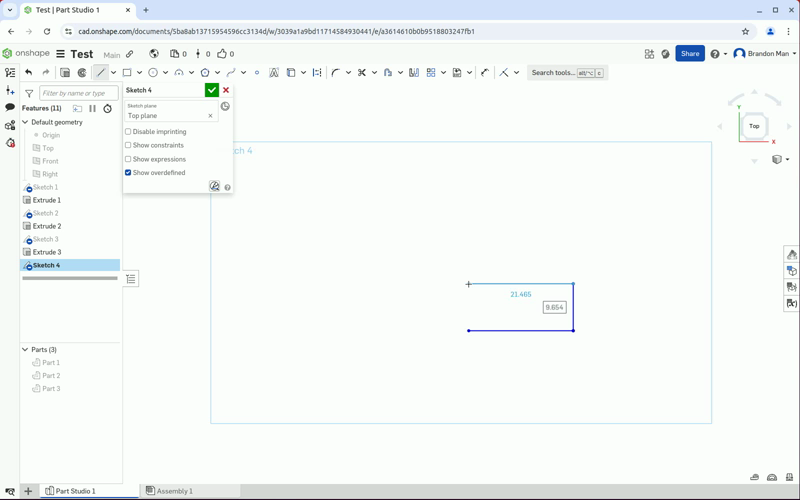
key_up(shift)
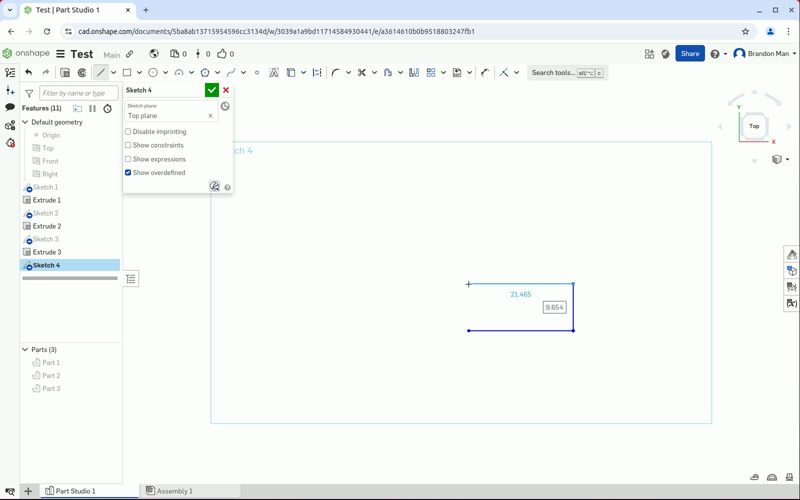
mouse_move(498, 283)
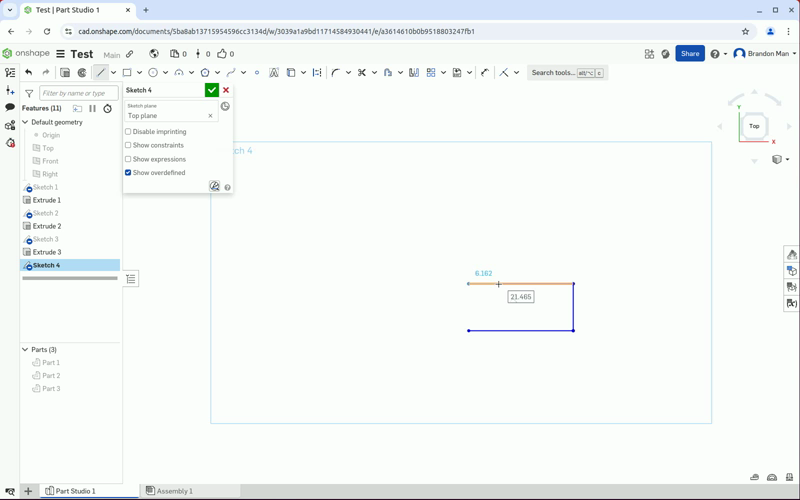
key_down(shift)
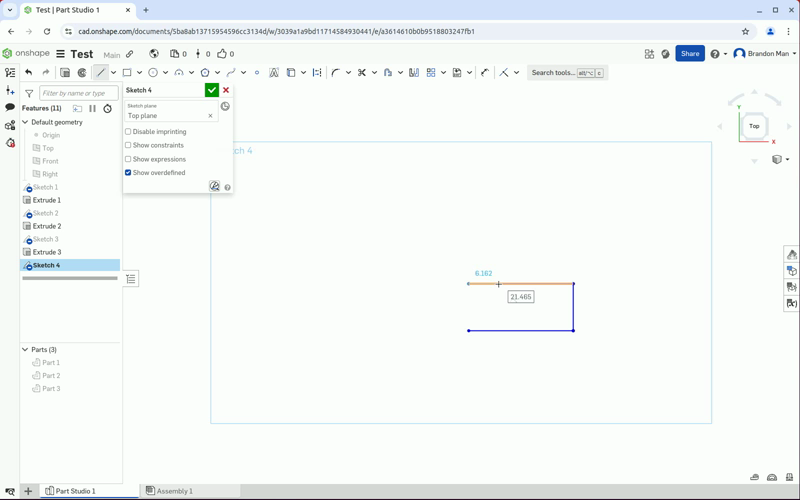
mouse_move(468, 330)
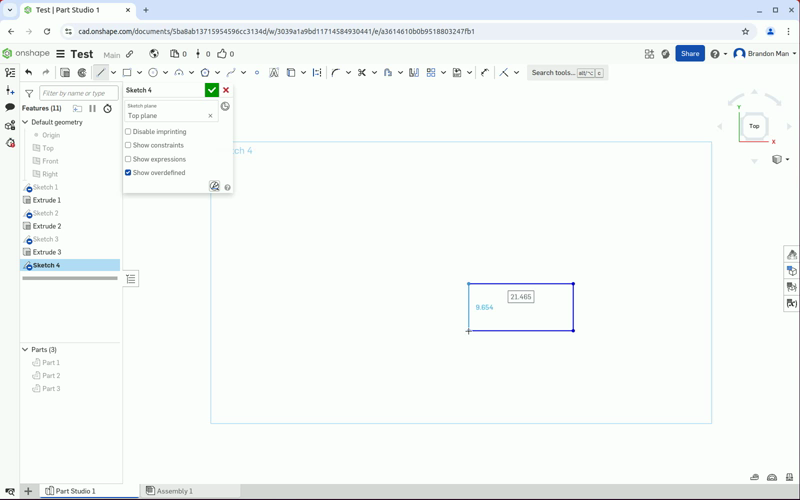
key_up(shift)
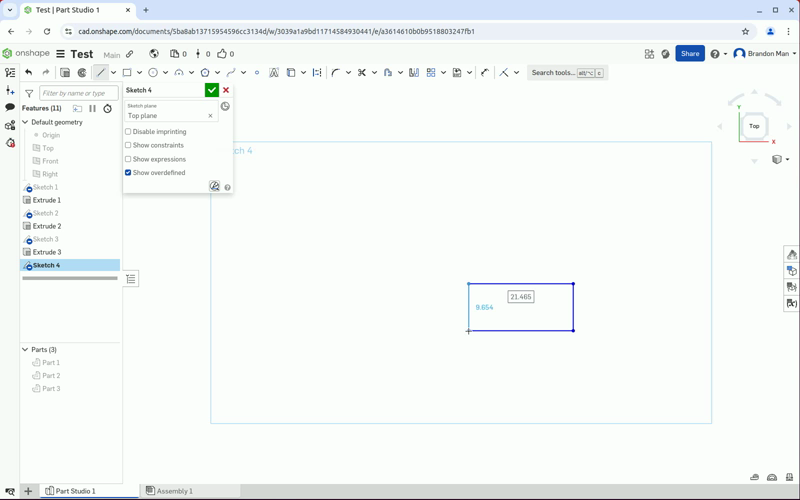
click(468, 330)
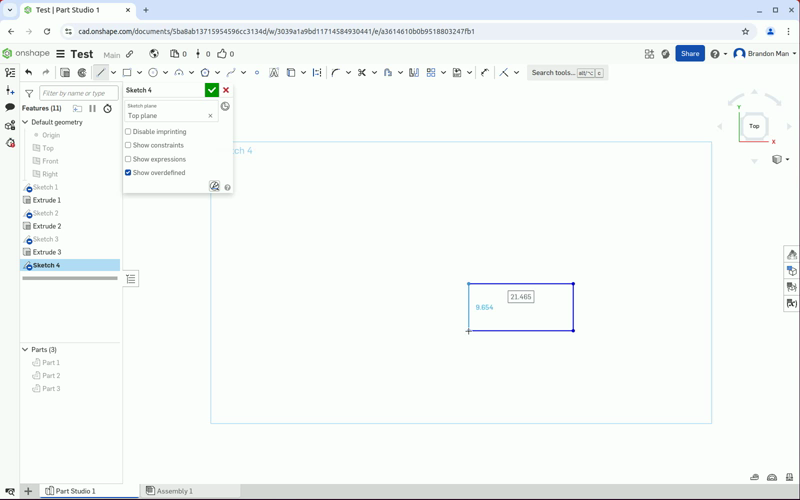
key(esc)
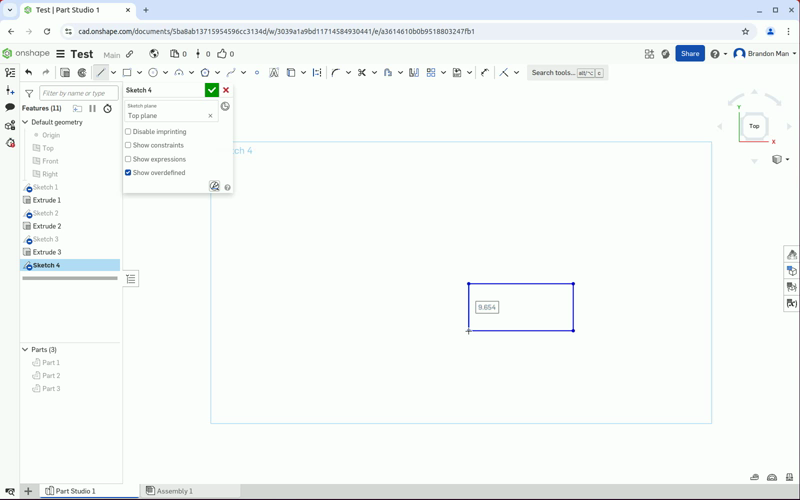
key(c)
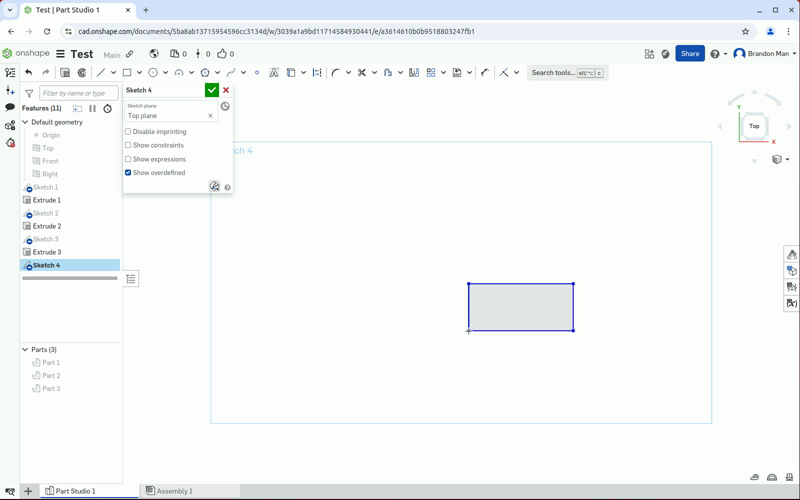
key_down(shift)
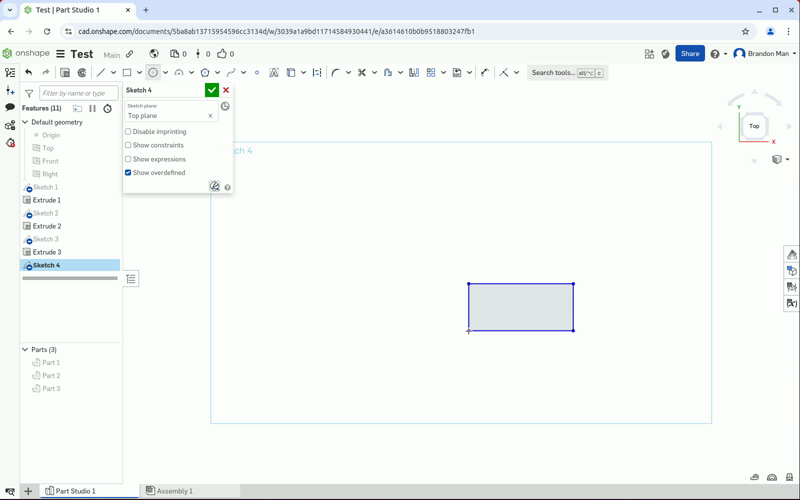
mouse_move(492, 295)
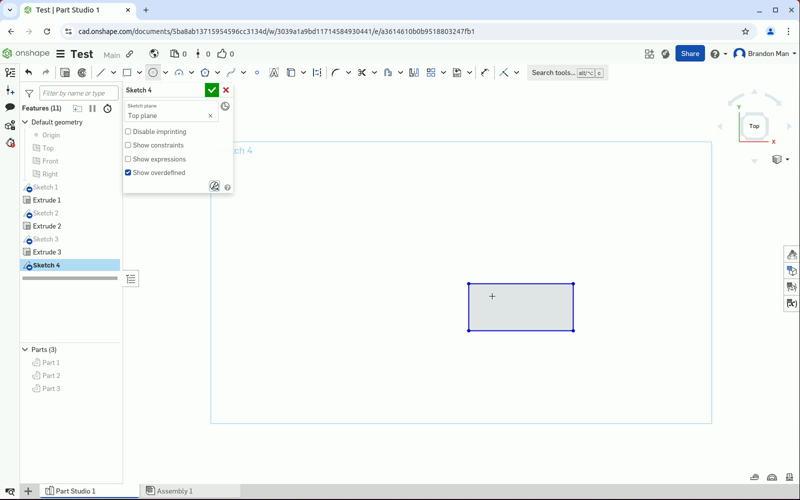
click(492, 295)
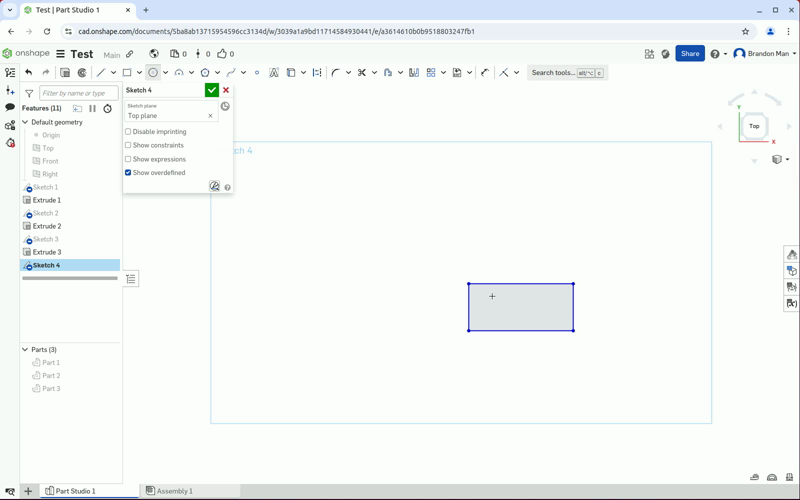
key_up(shift)
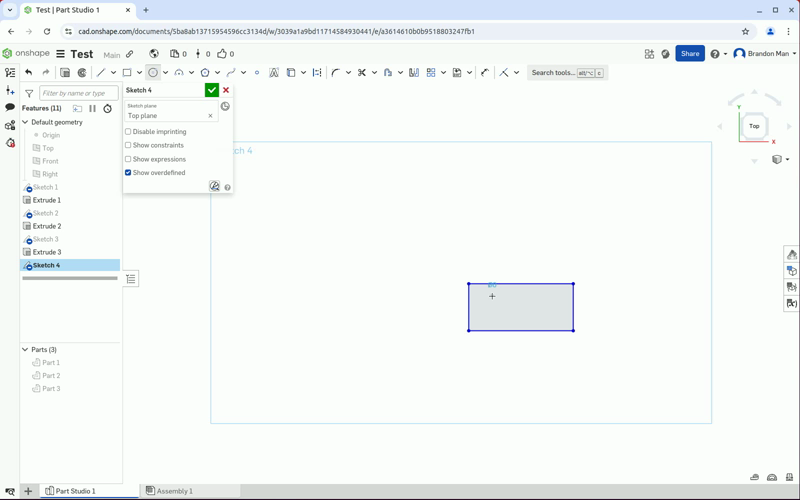
mouse_move(496, 295)
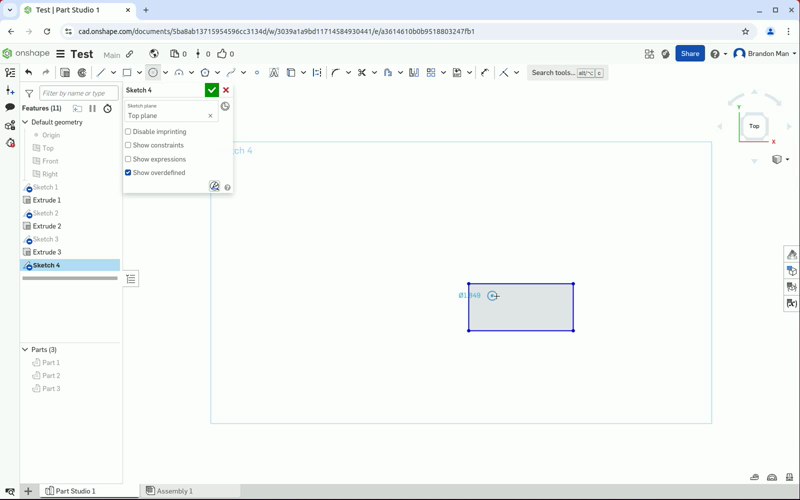
click(496, 295)
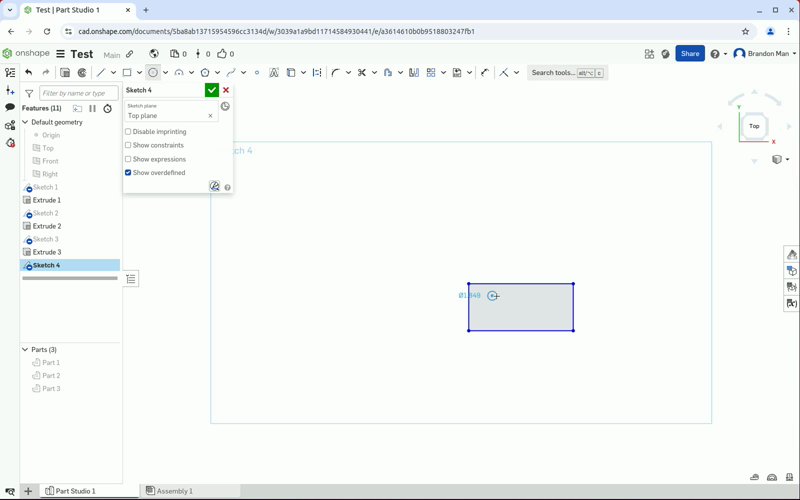
key(esc)
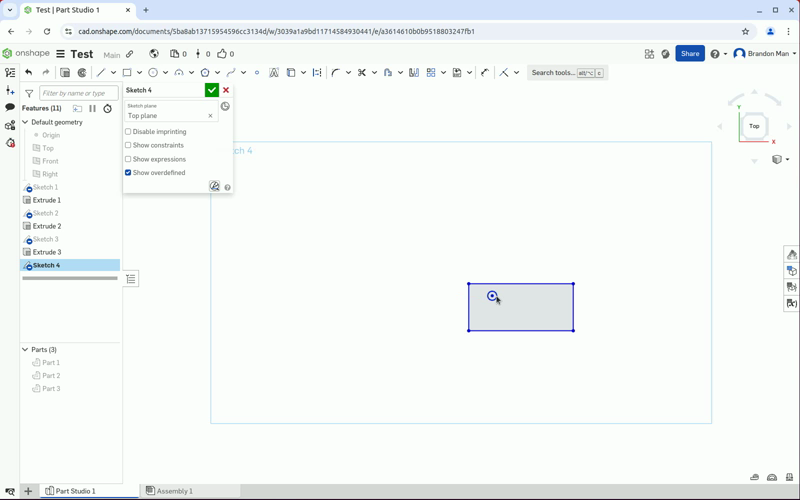
key(c)
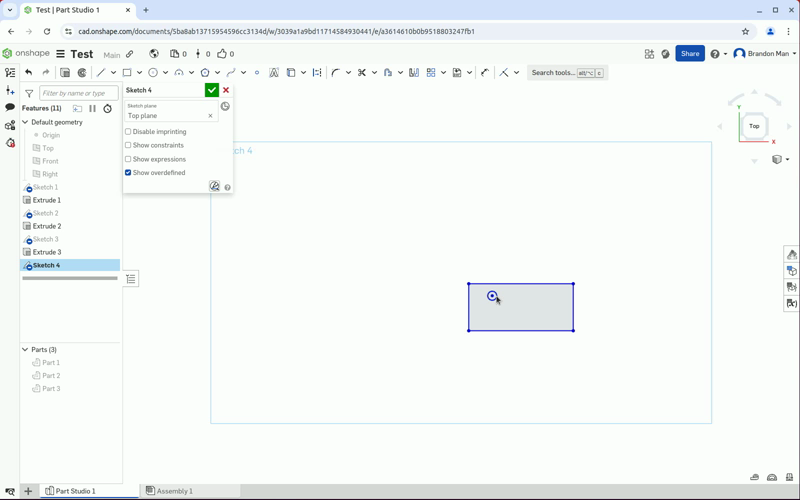
key_down(shift)
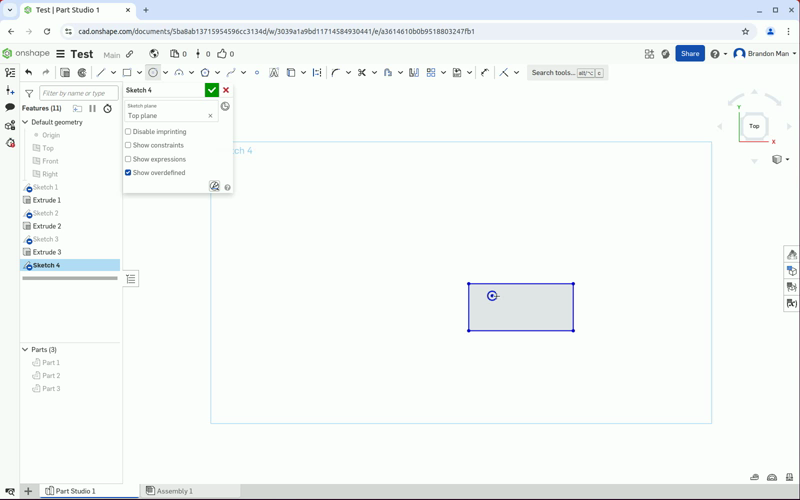
mouse_move(550, 295)
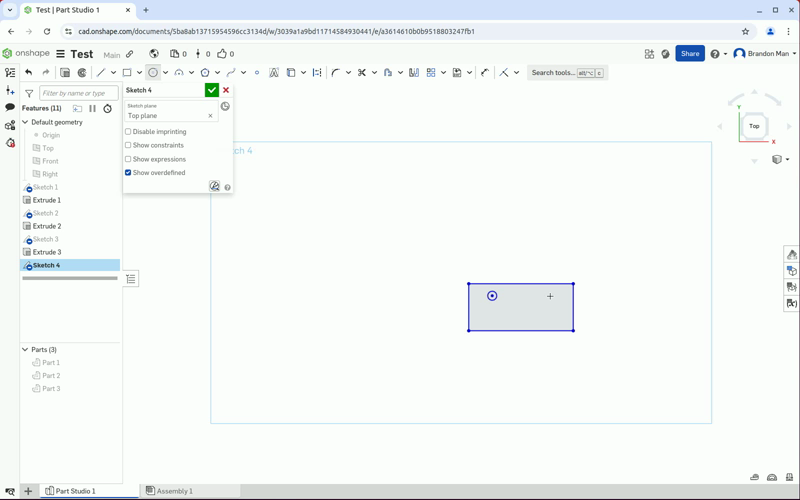
click(550, 295)
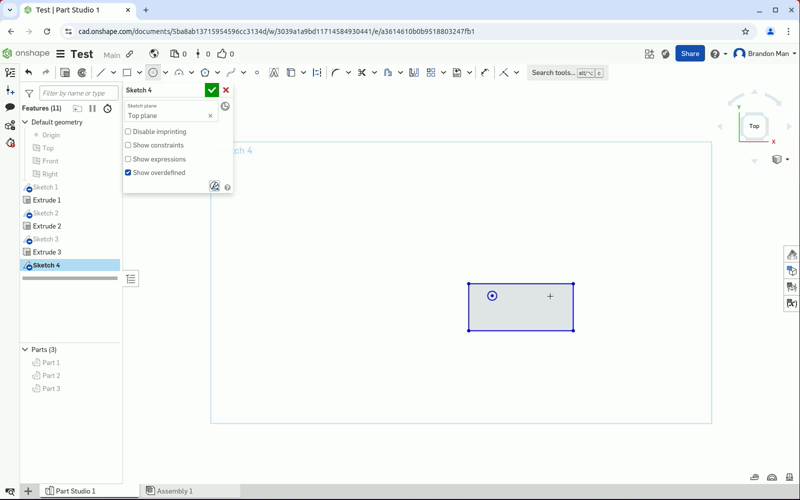
key_up(shift)
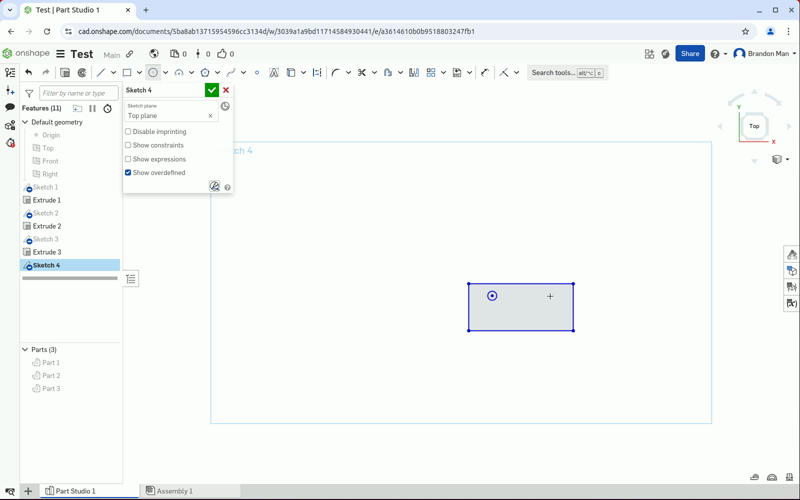
mouse_move(554, 295)
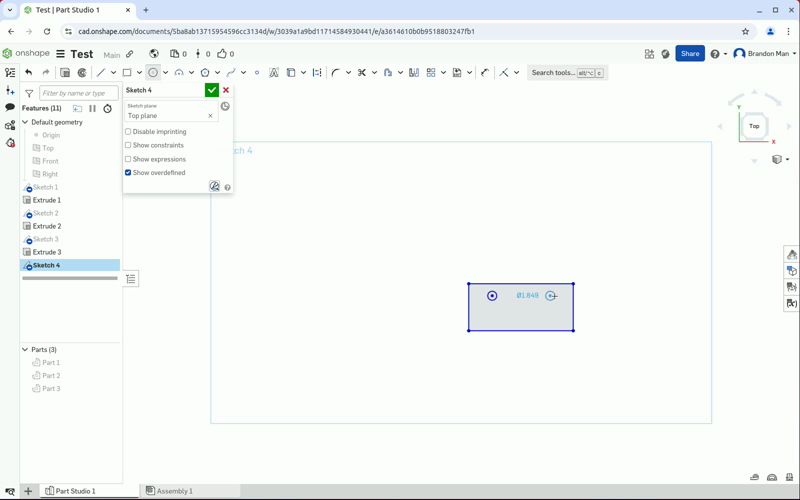
click(554, 295)
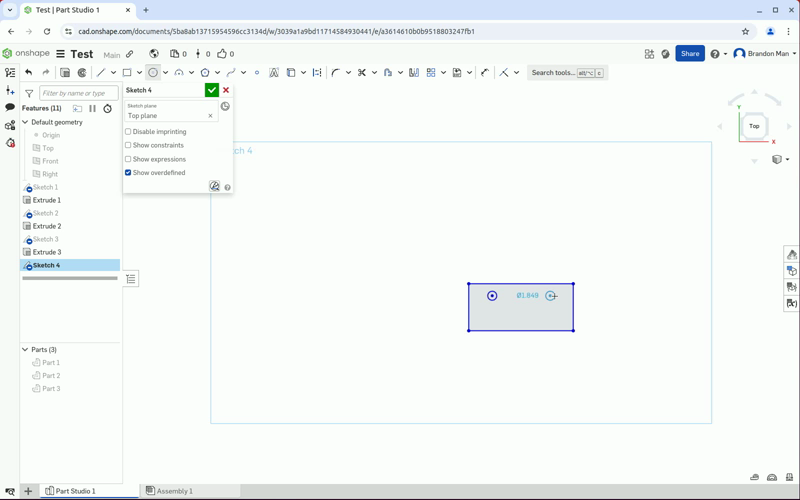
key(esc)
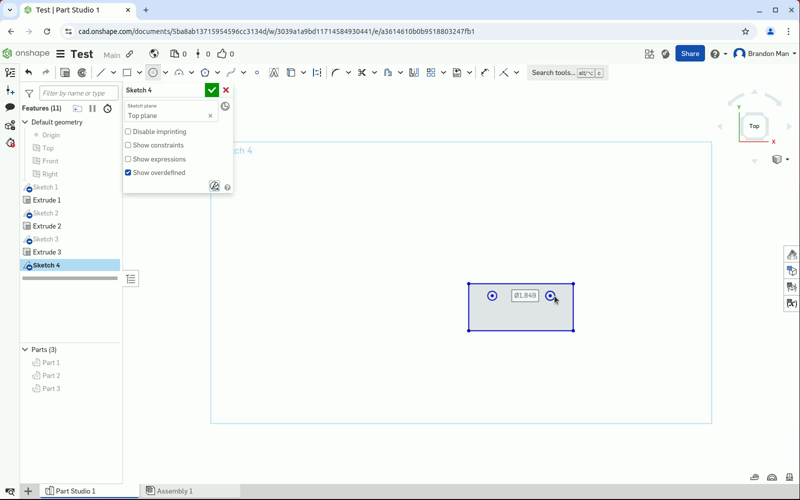
mouse_move(474, 326)
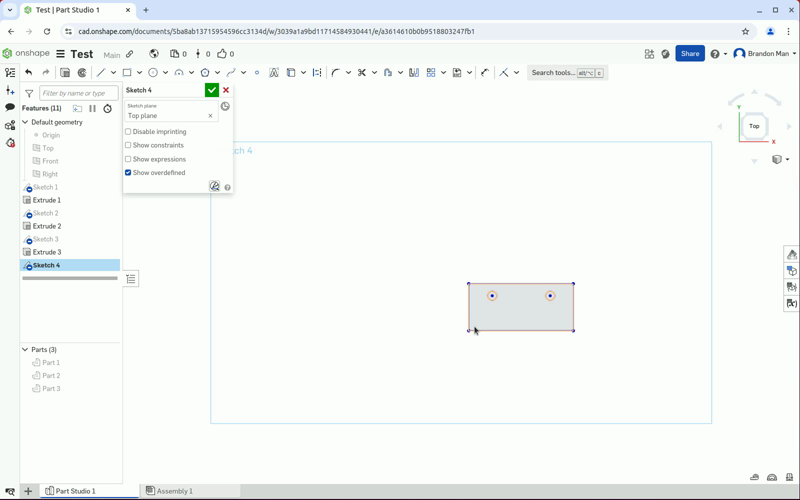
click(474, 326)
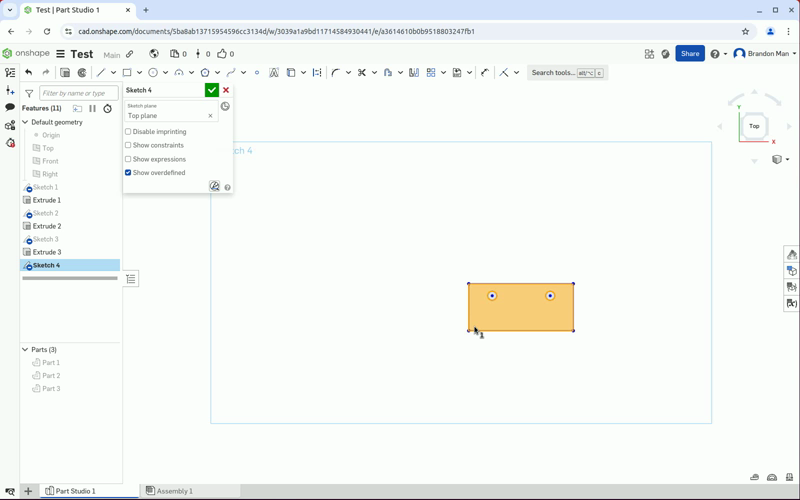
mouse_move(73, 352)
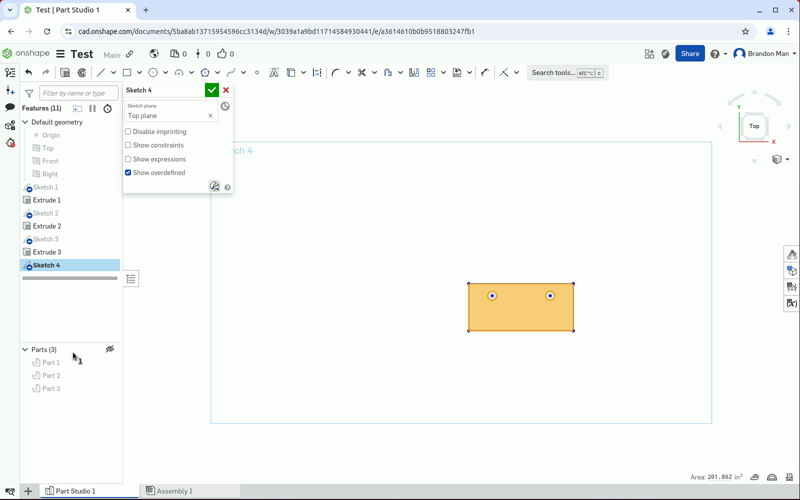
key(shift+y)
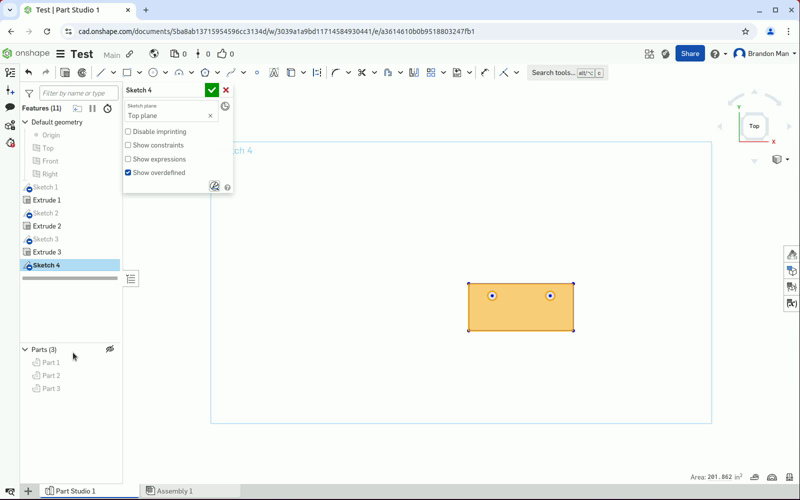
key(shift+e)
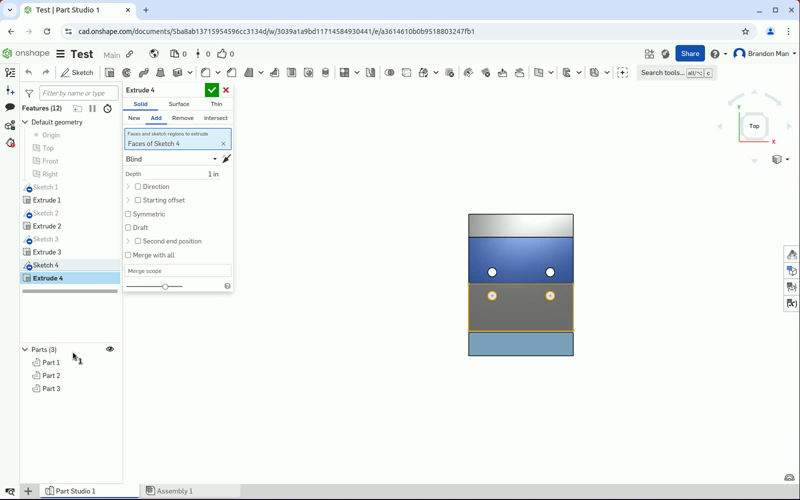
mouse_move(143, 106)
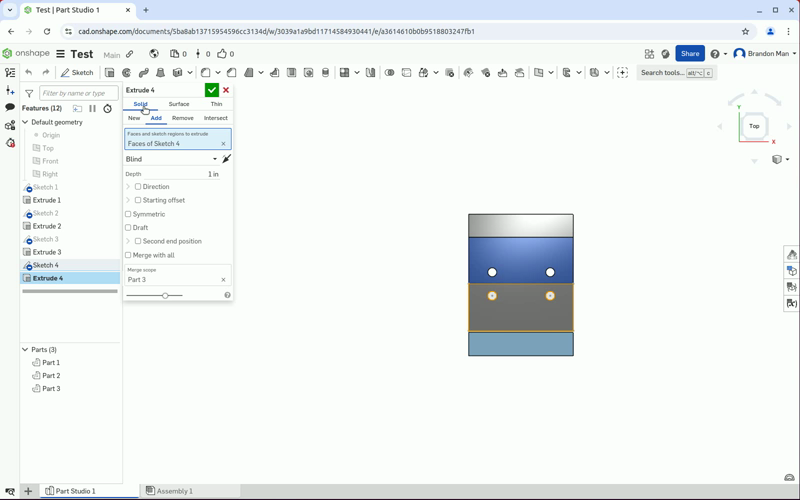
click(143, 106)
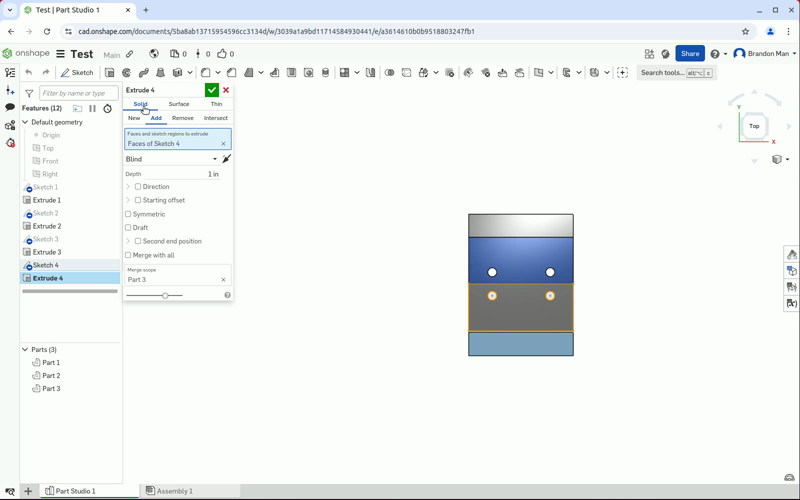
mouse_move(137, 120)
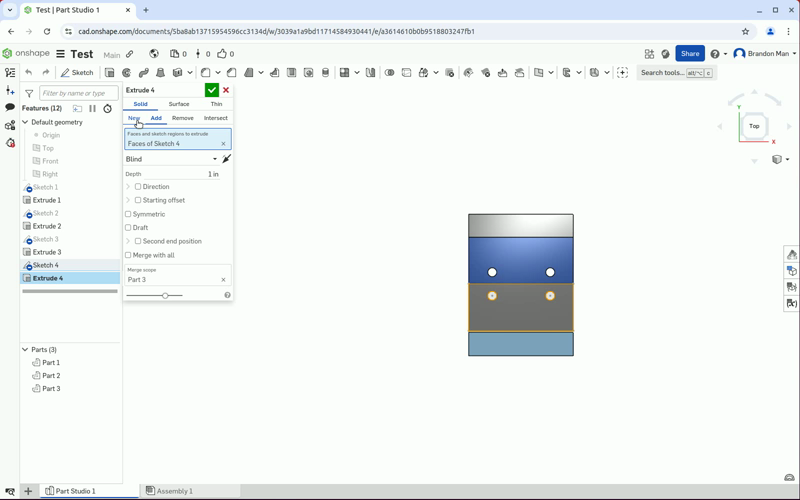
click(137, 120)
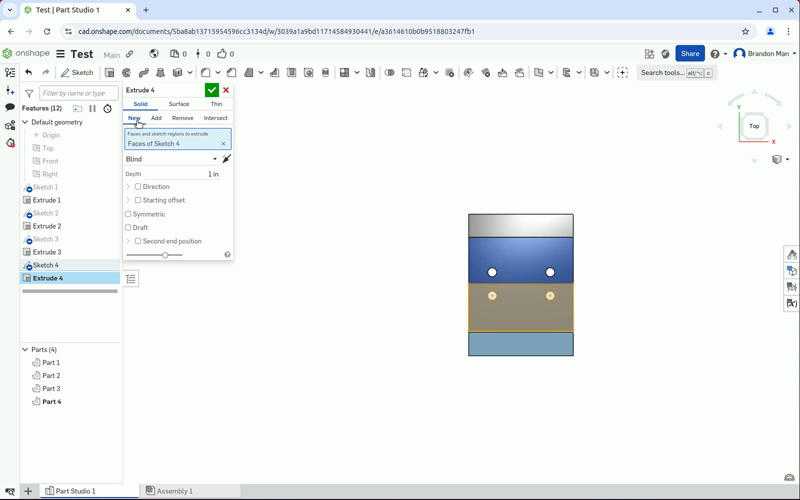
key(tab, 4)
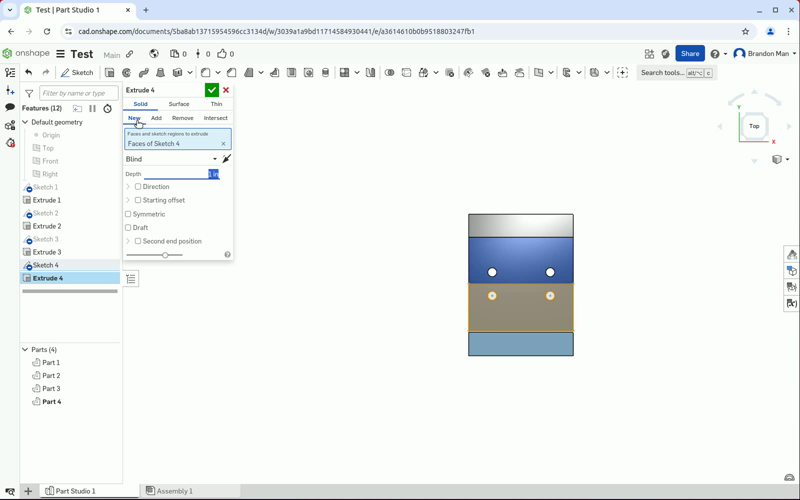
text(0.963)
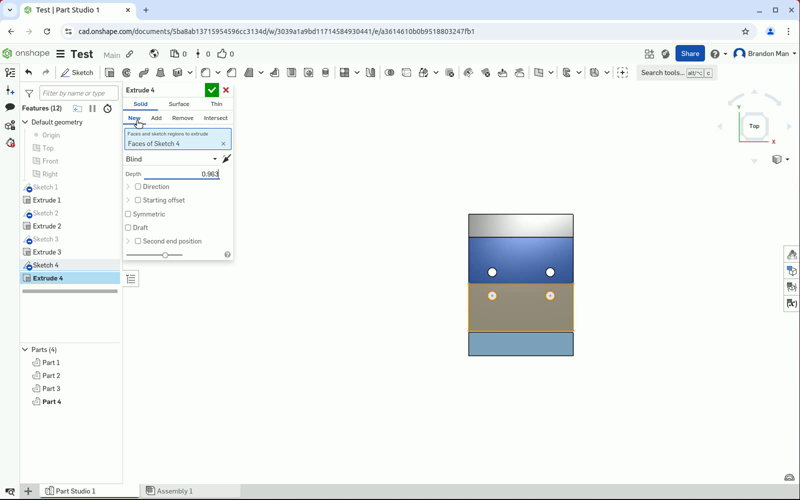
key(enter)
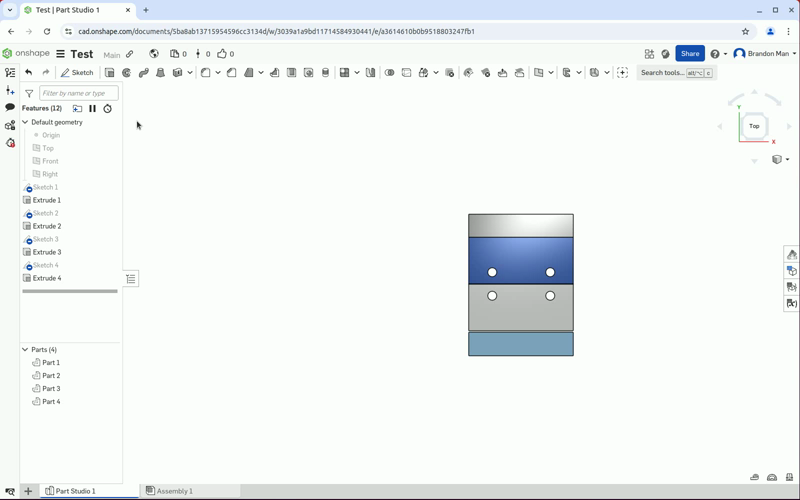
key(shift+h)
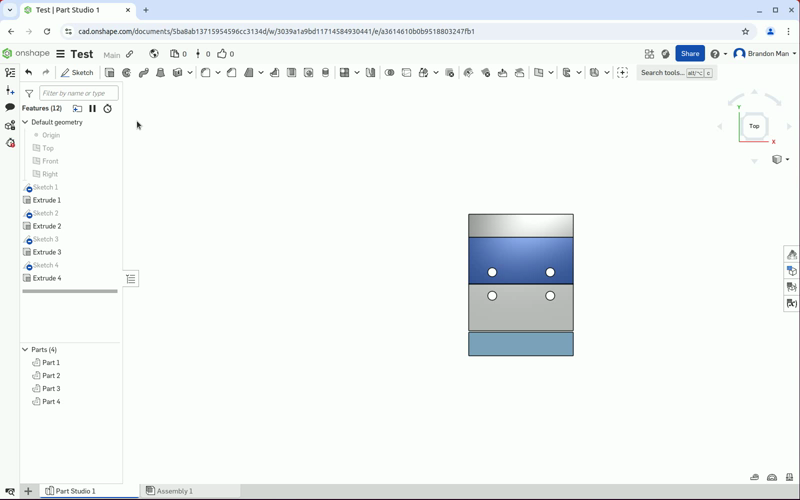
key(shift+h)
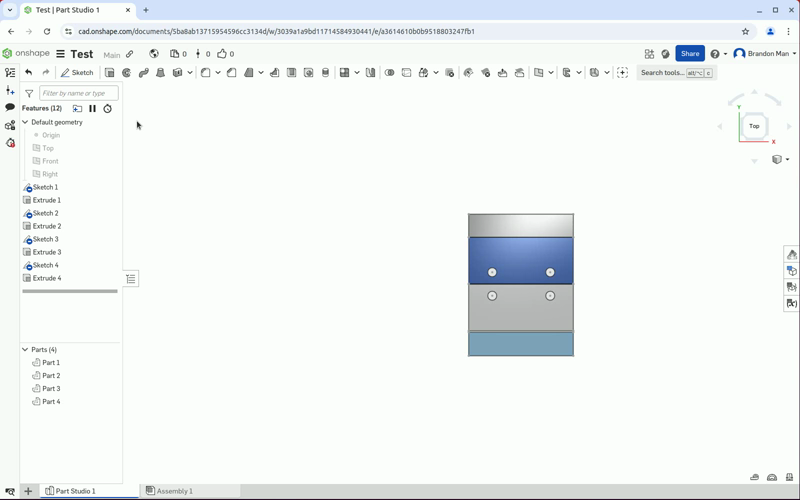
key(shift+7)
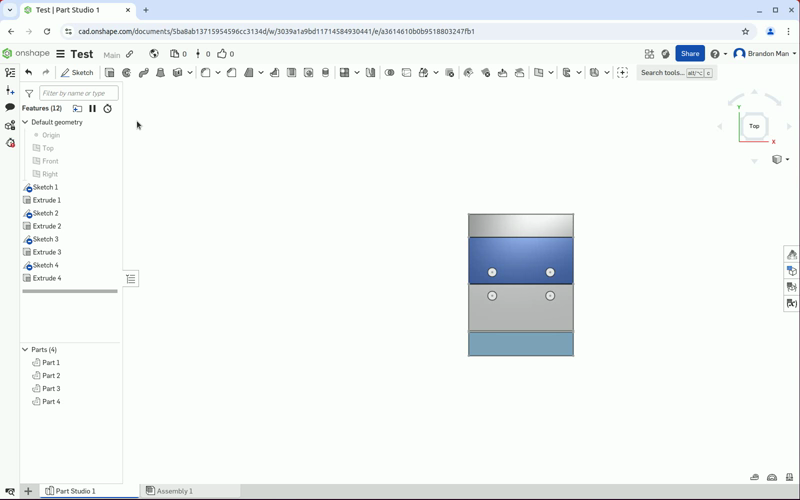
key(up, 3)
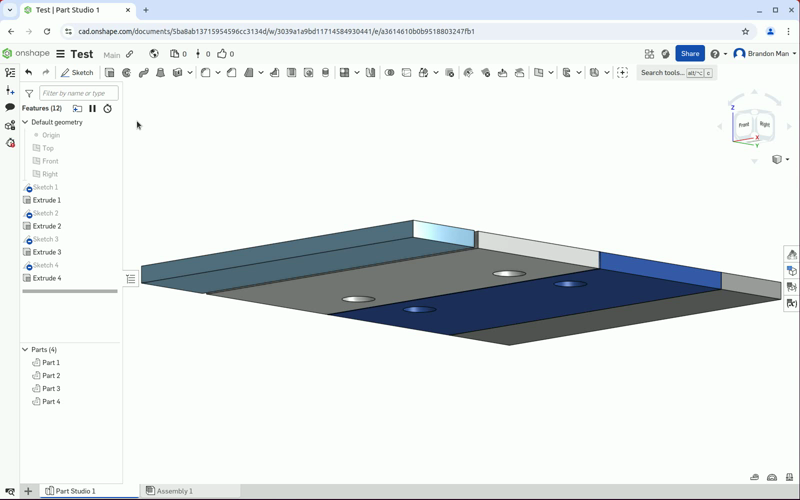
key(left, 3)
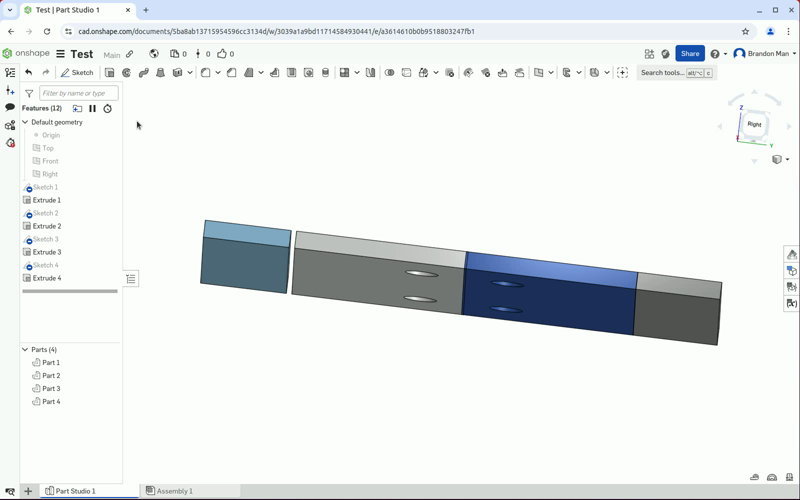
key(right, 3)
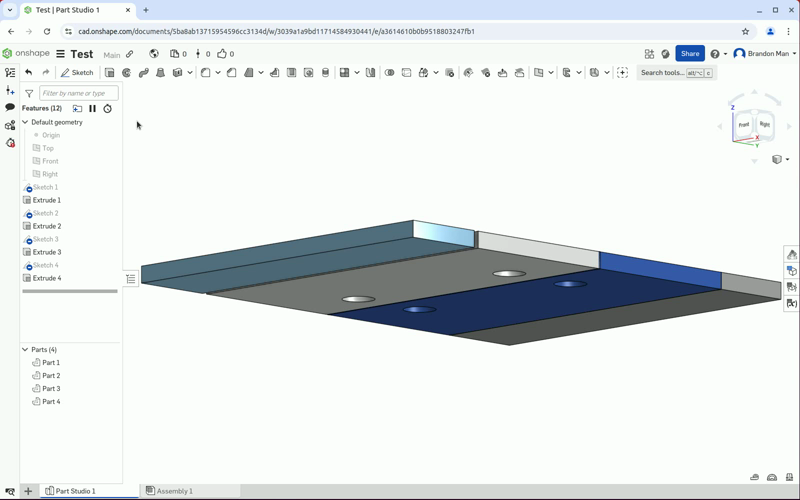
key(down, 3)
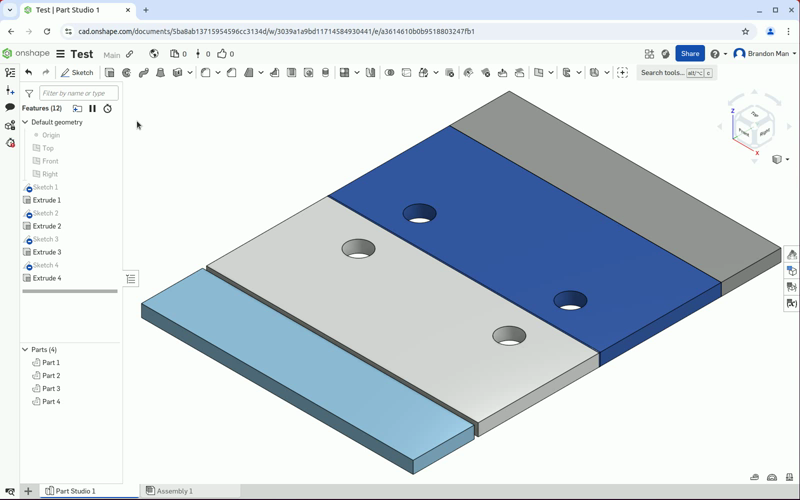
mouse_move(73, 189)
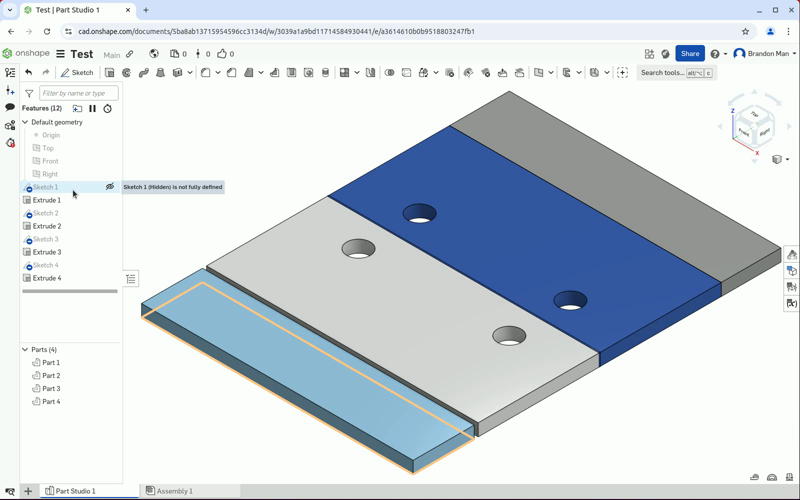
click(73, 189)